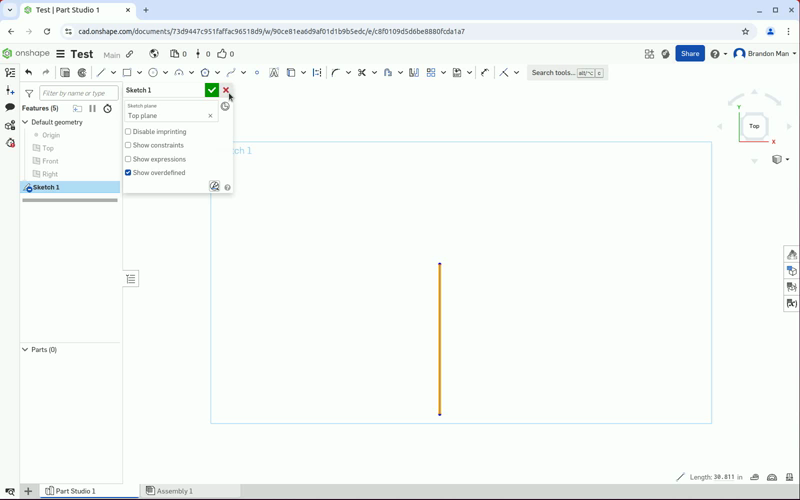
key(shift+h)
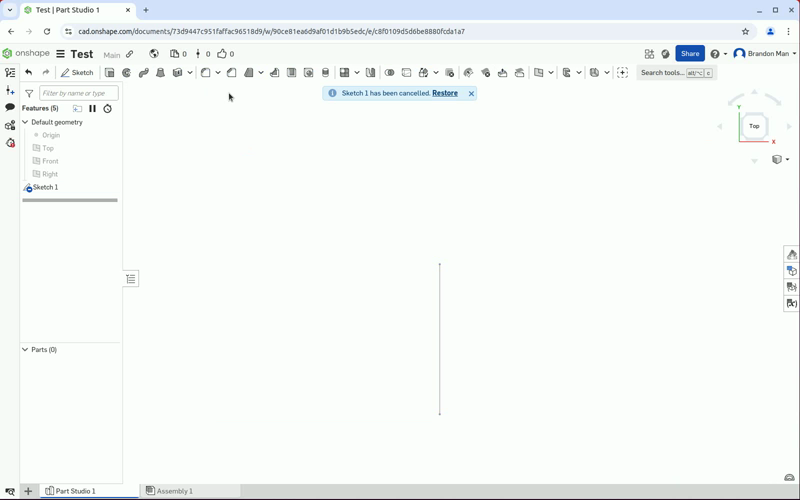
key(shift+s)
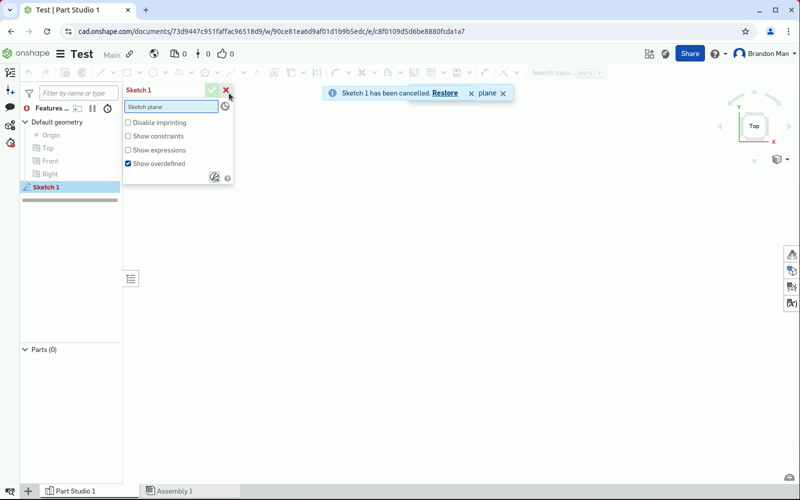
mouse_move(73, 150)
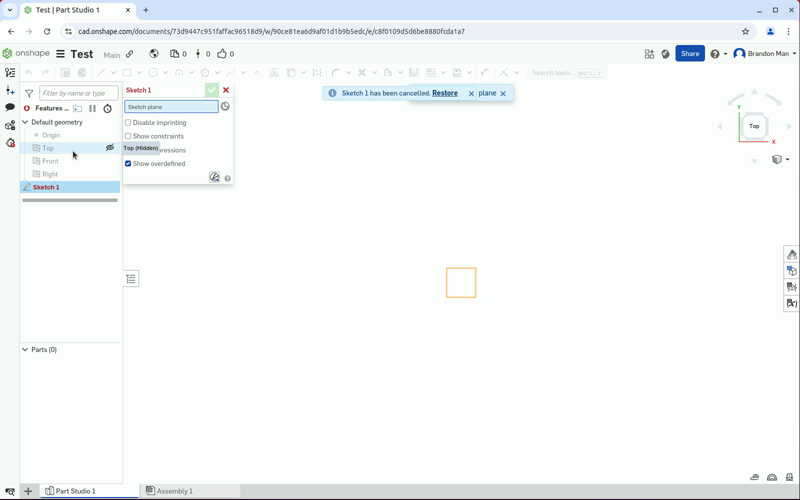
click(73, 150)
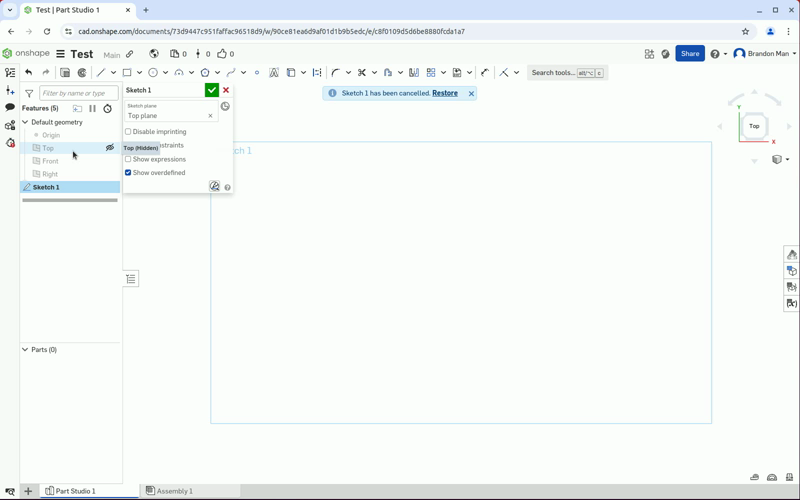
mouse_move(73, 352)
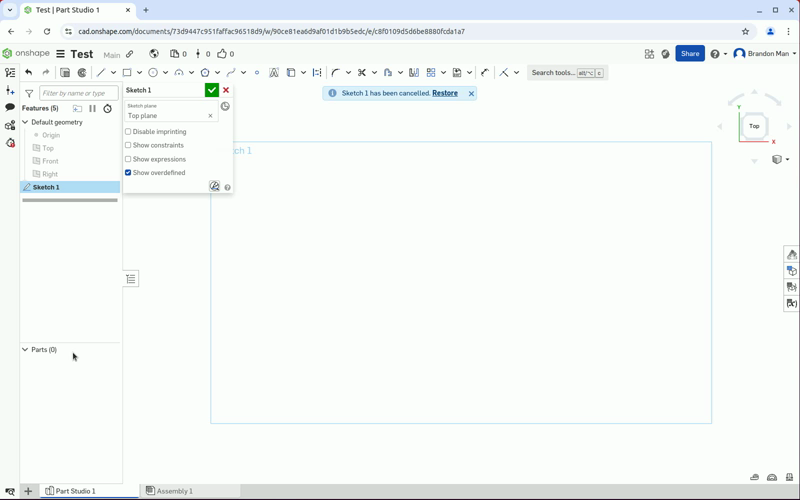
key(y)
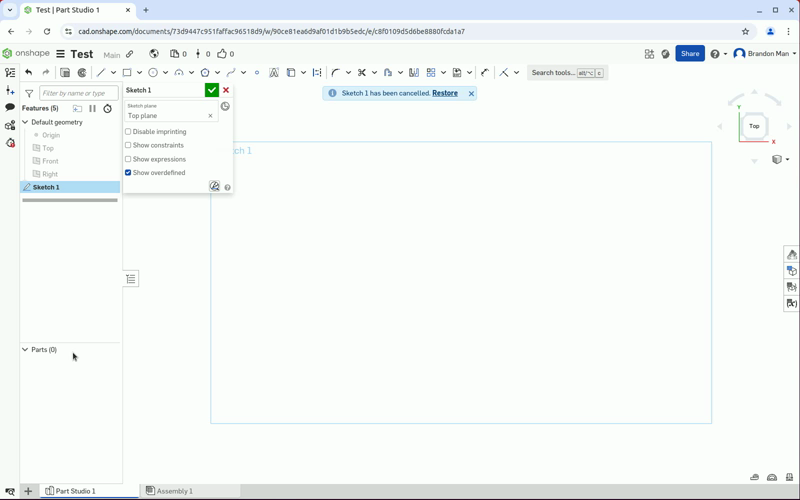
key(l)
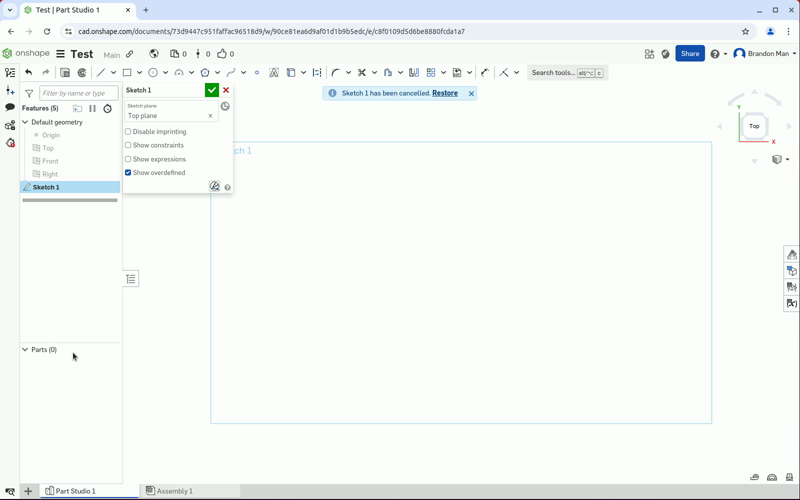
key_down(shift)
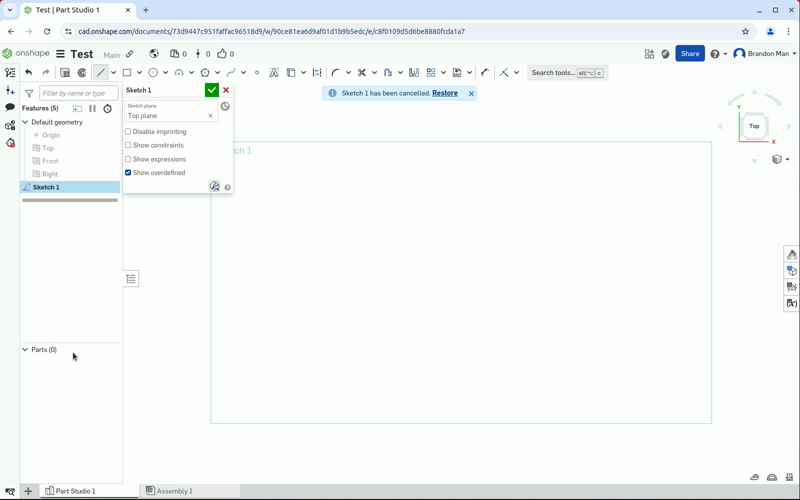
mouse_move(348, 320)
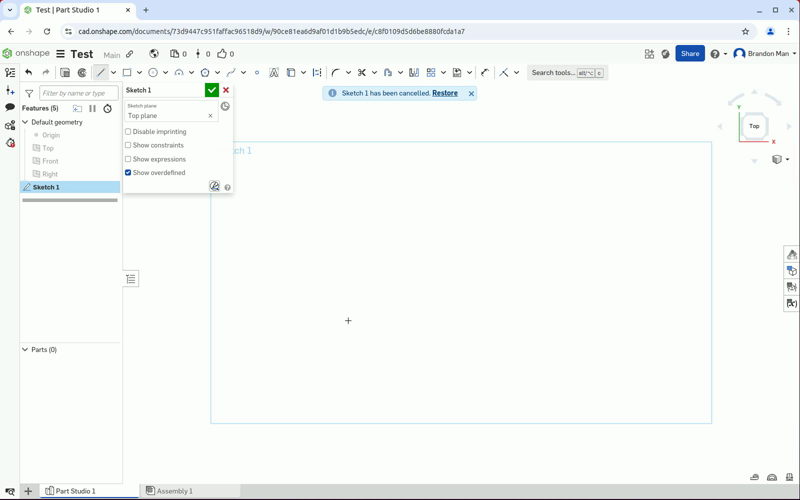
click(348, 320)
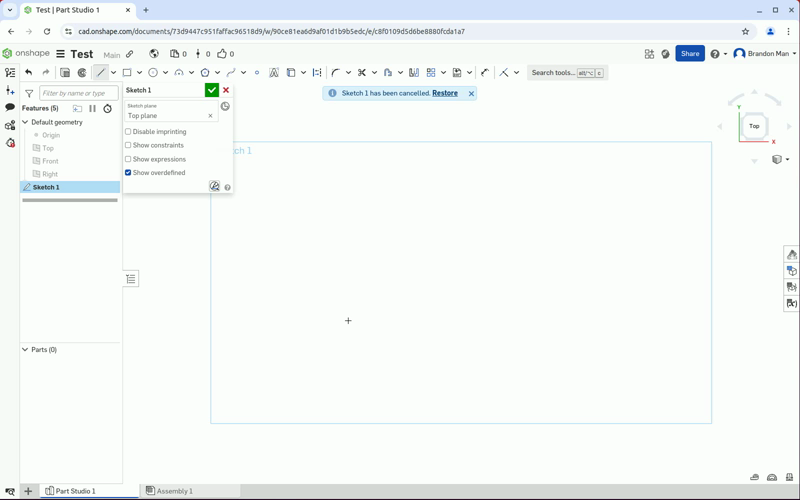
key_up(shift)
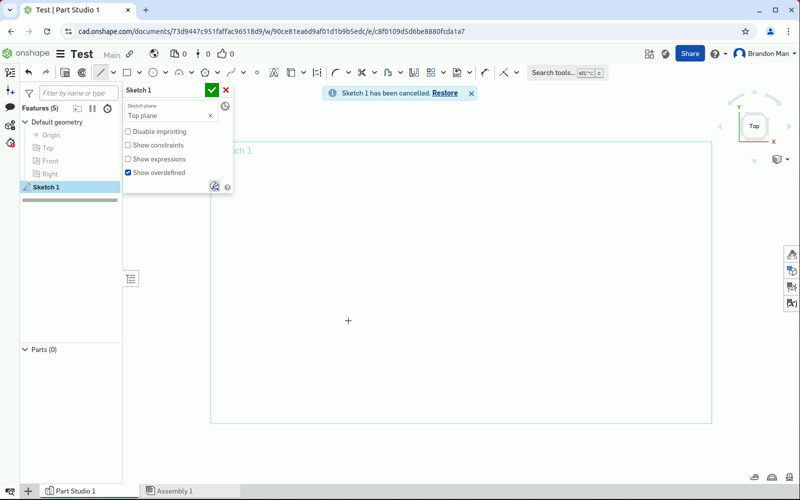
key_down(shift)
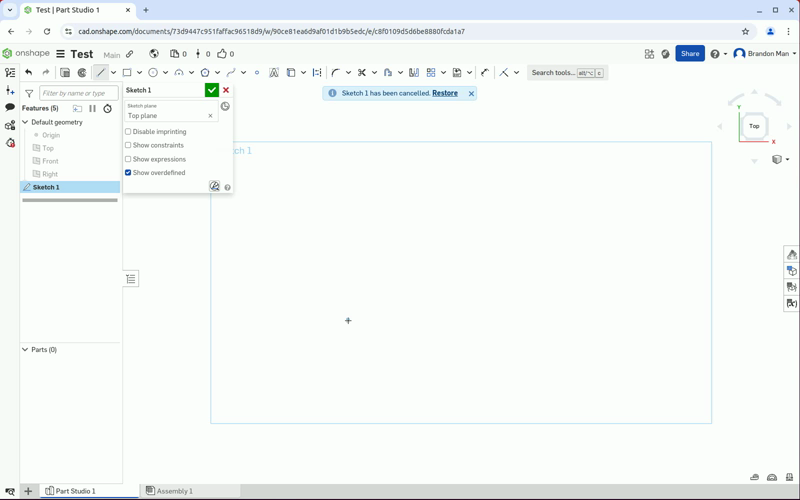
mouse_move(572, 320)
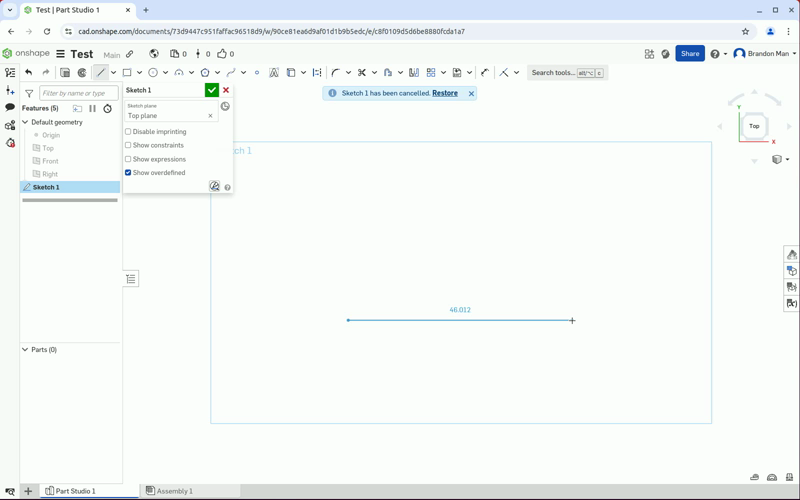
click(572, 320)
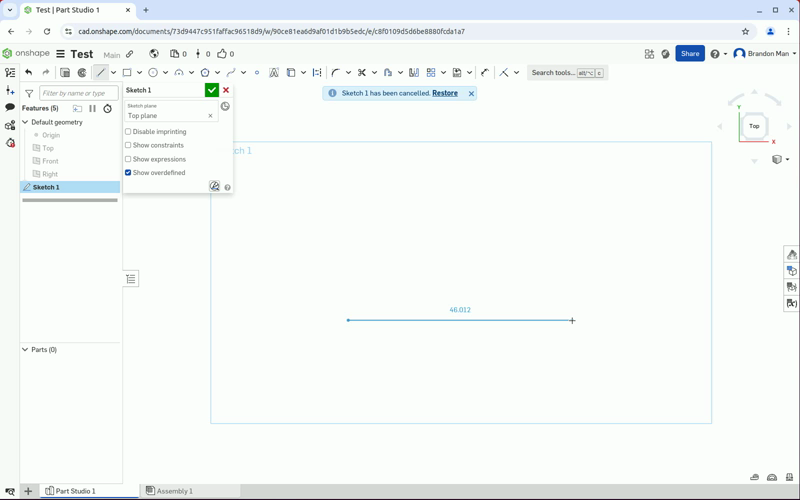
key_up(shift)
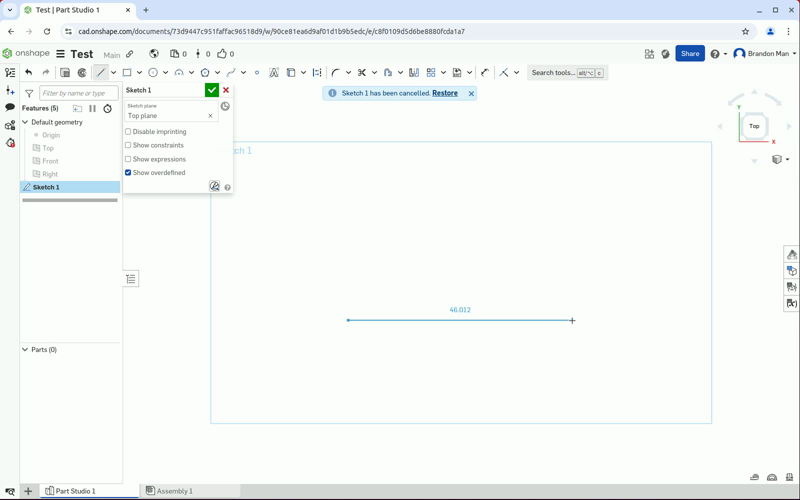
key_down(shift)
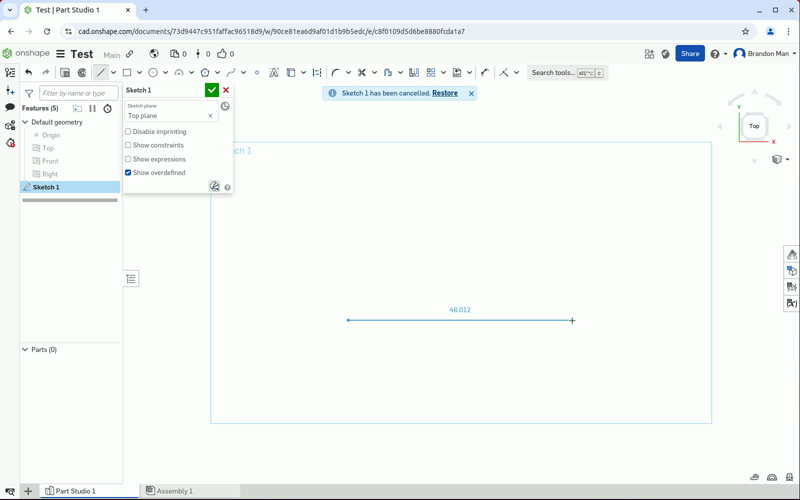
mouse_move(572, 245)
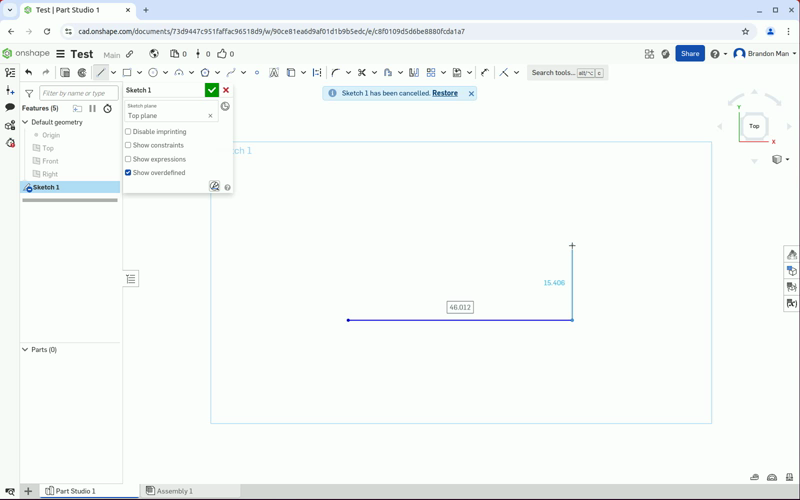
click(572, 245)
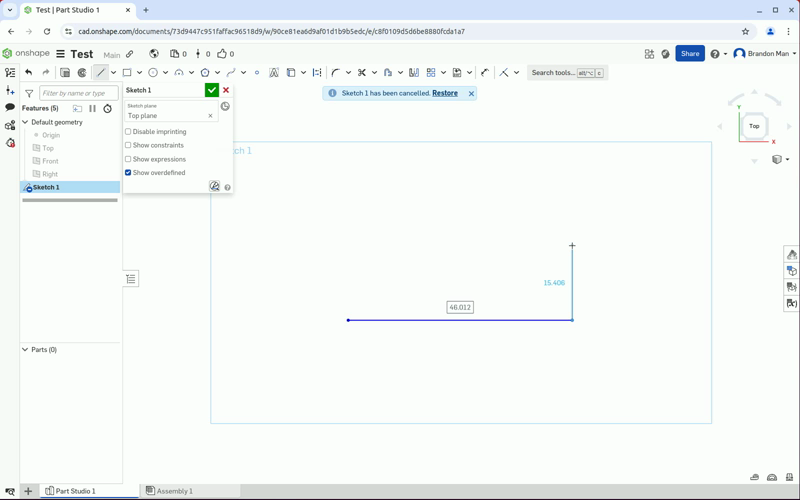
key_up(shift)
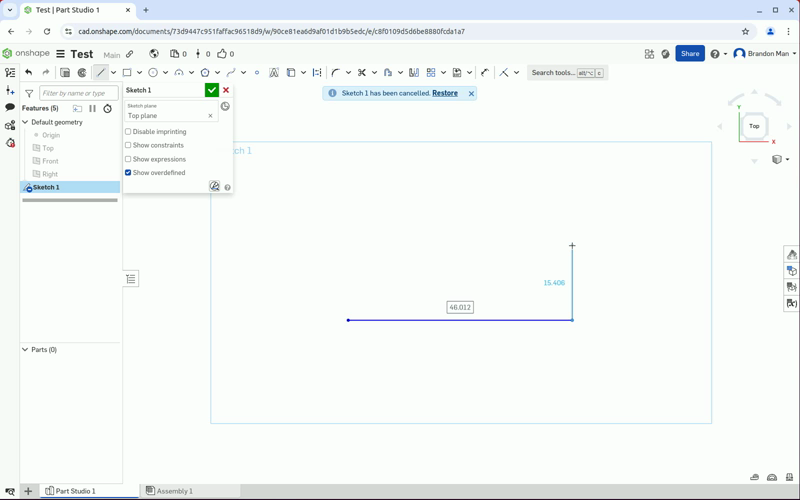
key_down(shift)
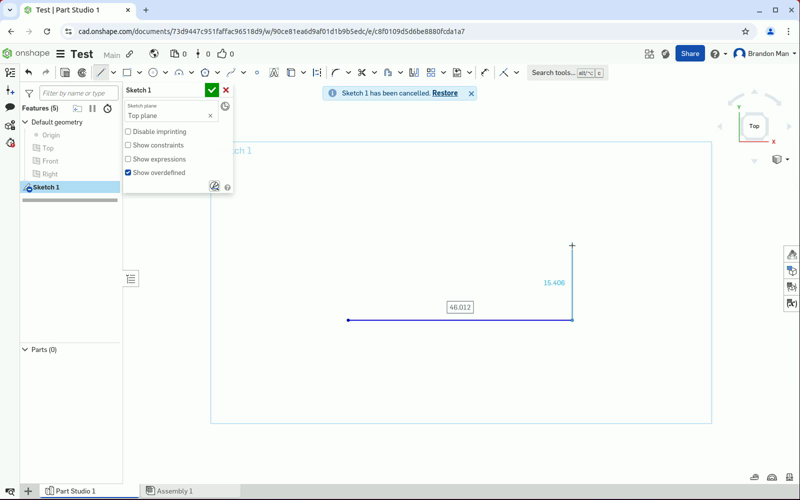
mouse_move(348, 245)
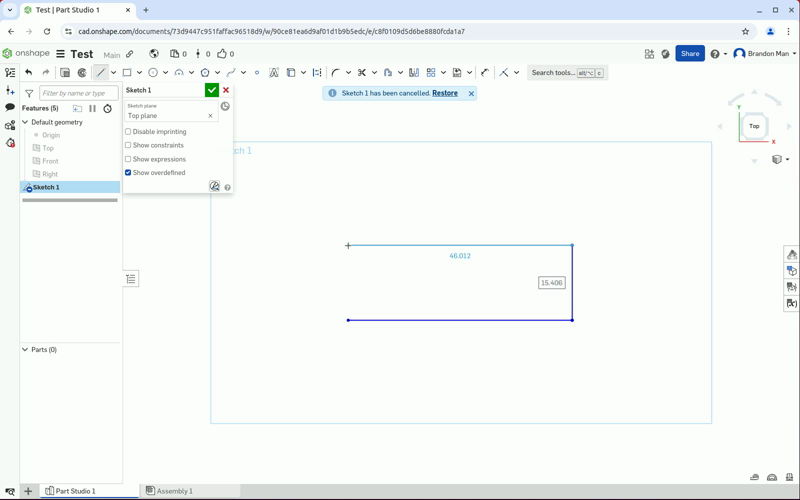
click(348, 245)
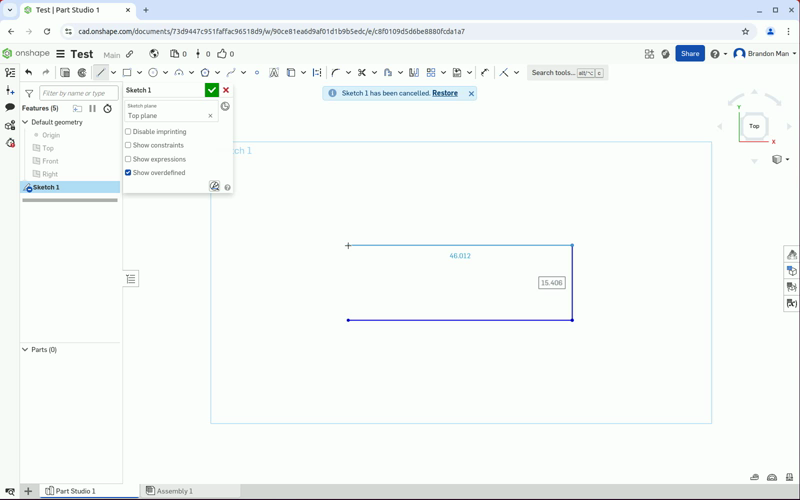
key_up(shift)
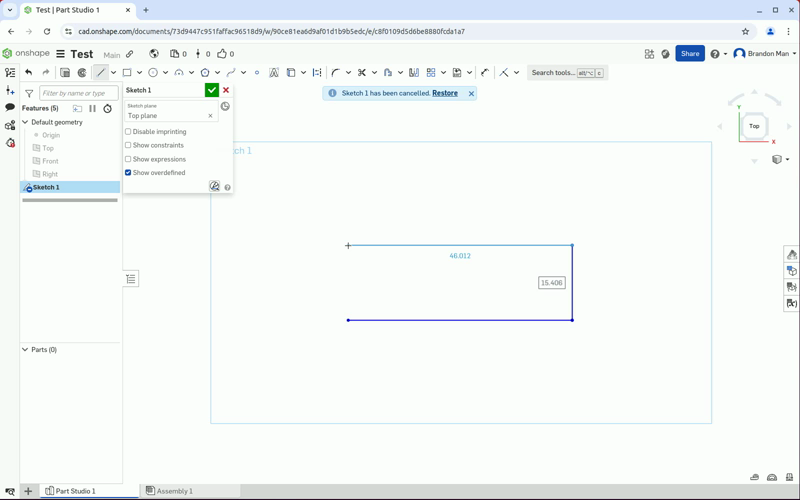
key_down(shift)
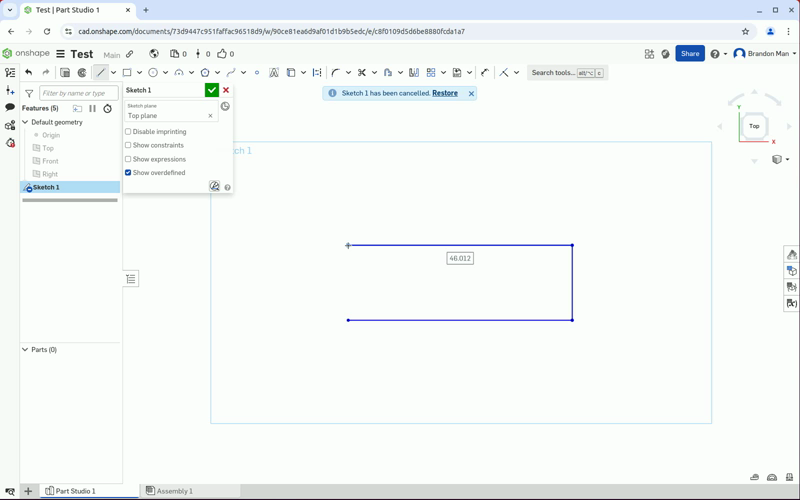
mouse_move(348, 320)
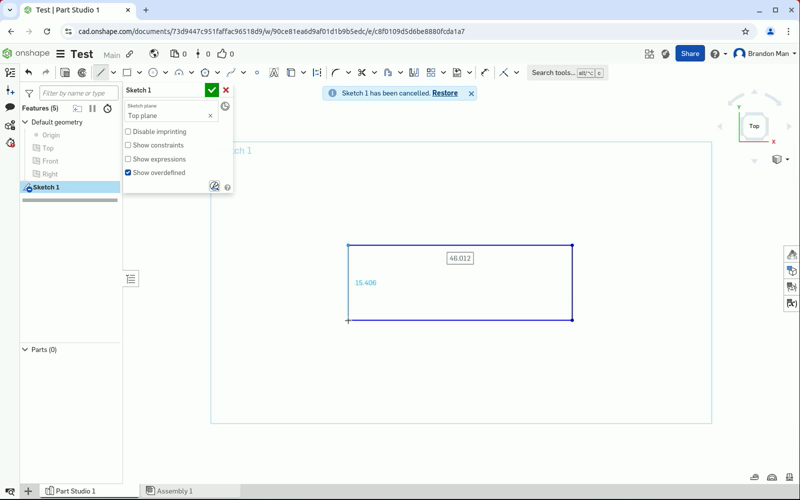
key_up(shift)
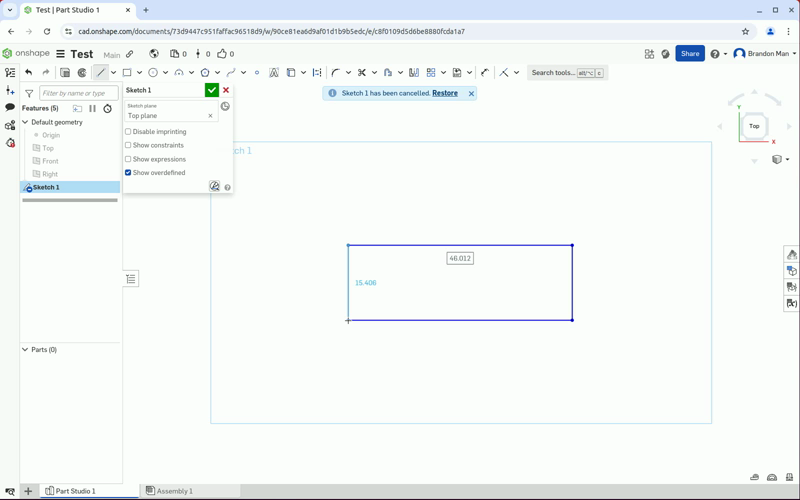
click(348, 320)
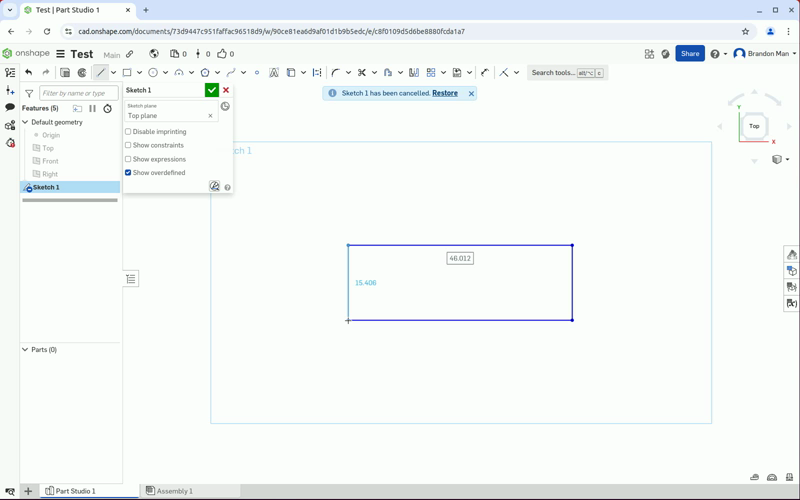
key(esc)
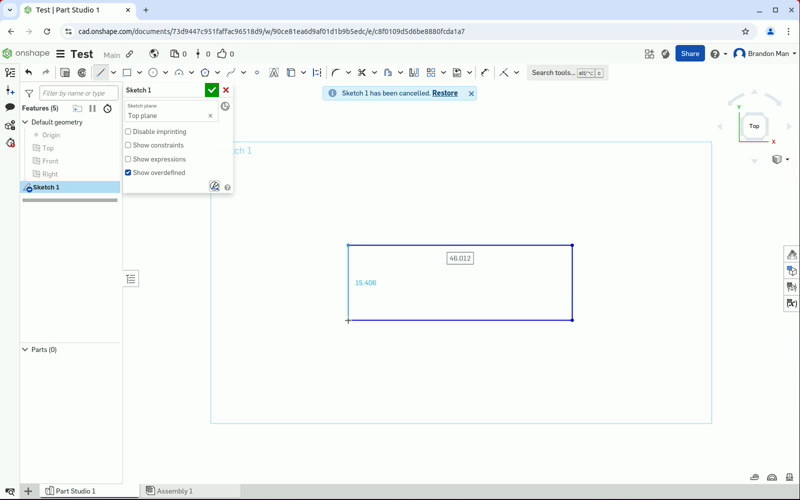
key(c)
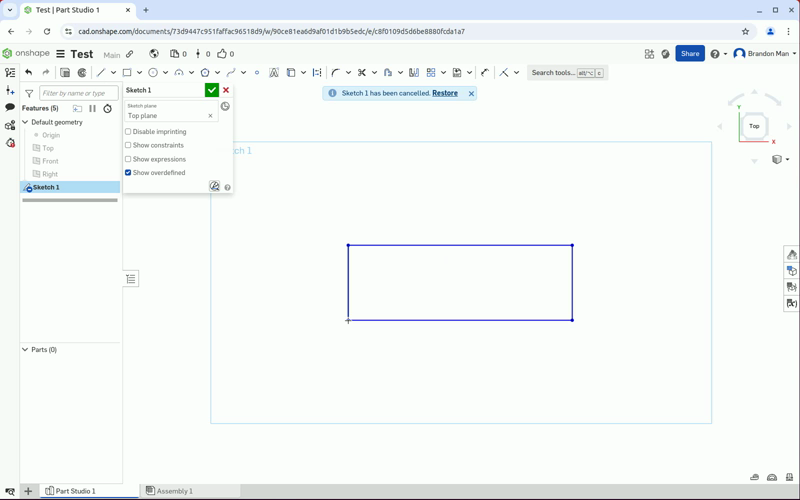
key_down(shift)
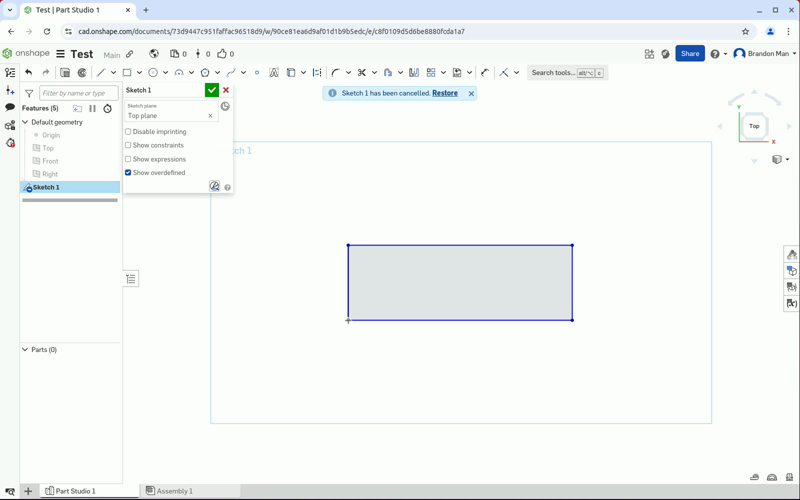
mouse_move(468, 282)
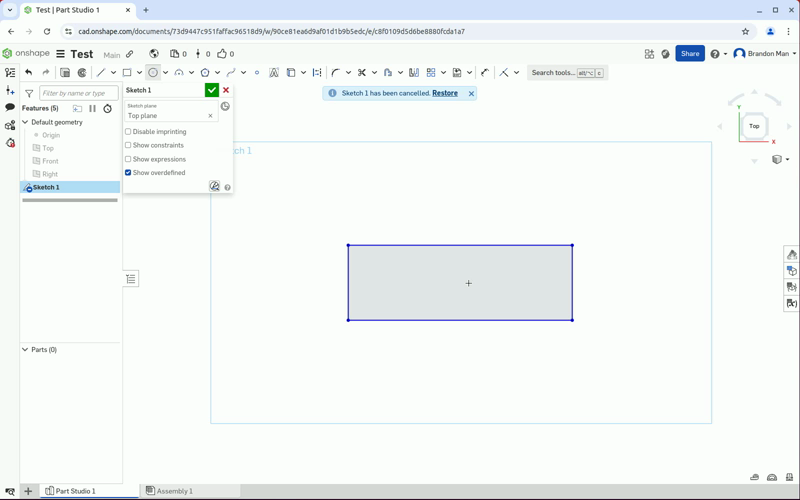
click(468, 282)
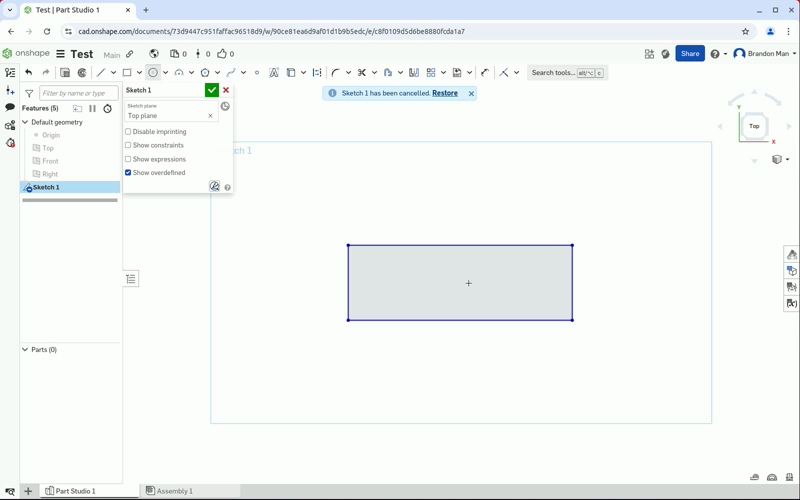
key_up(shift)
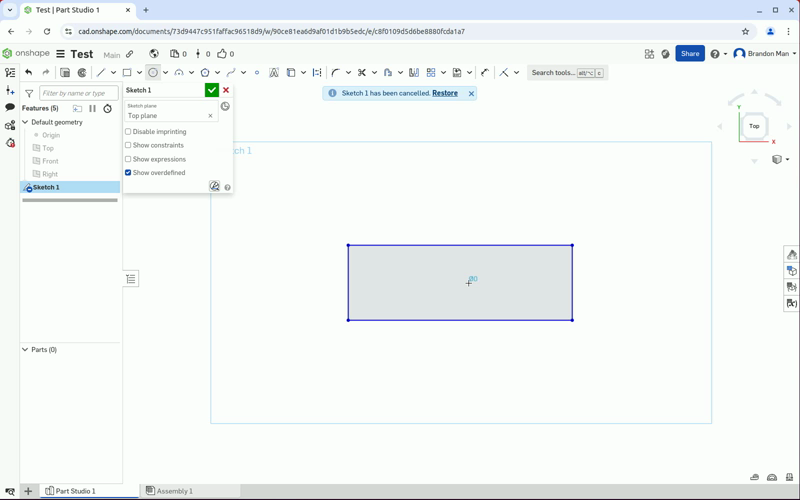
mouse_move(473, 282)
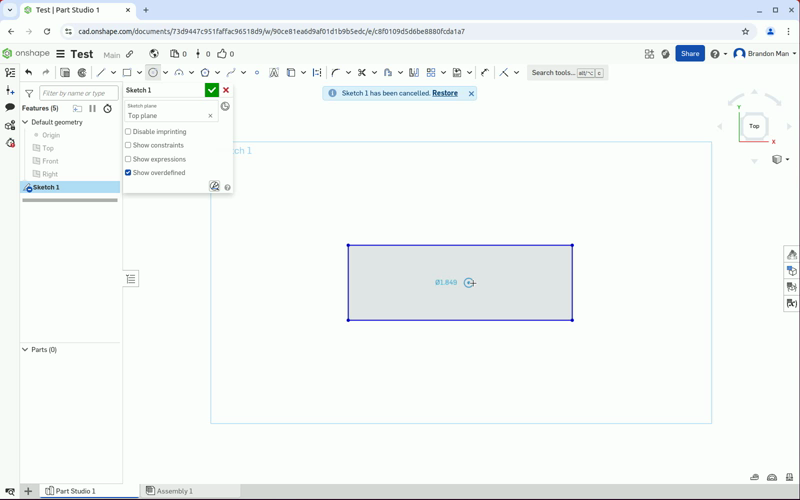
click(473, 282)
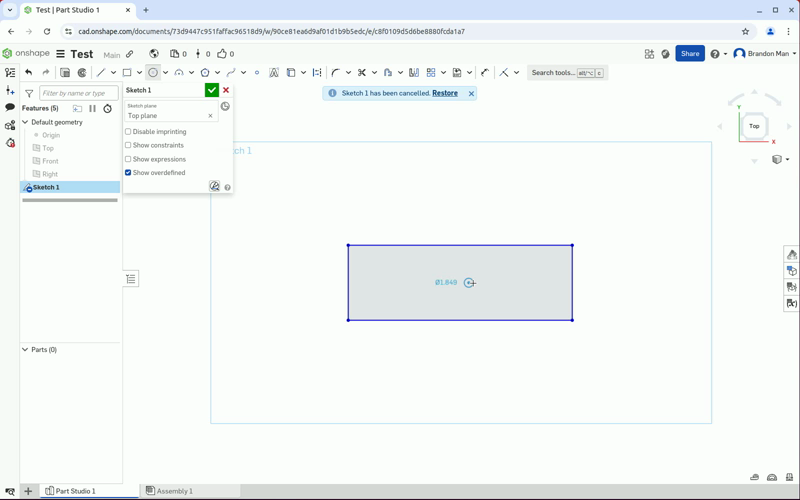
key(esc)
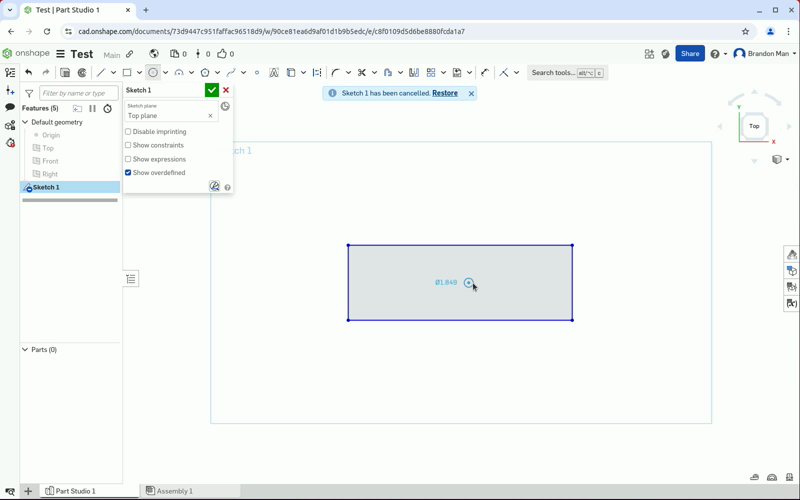
key(c)
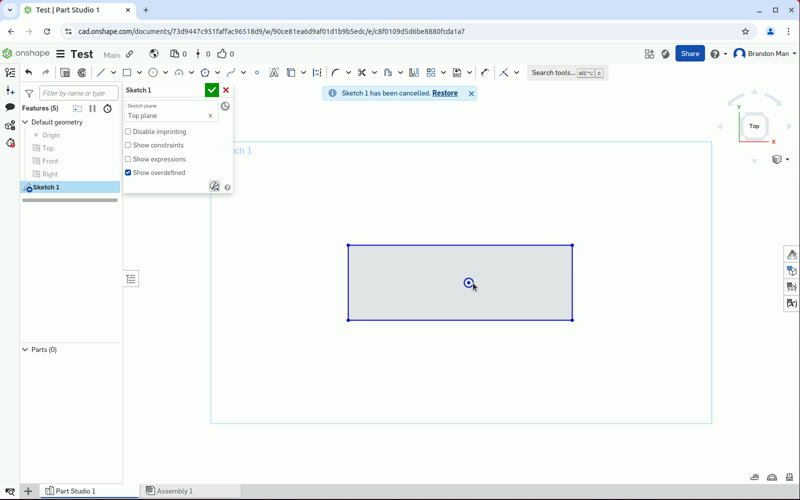
key_down(shift)
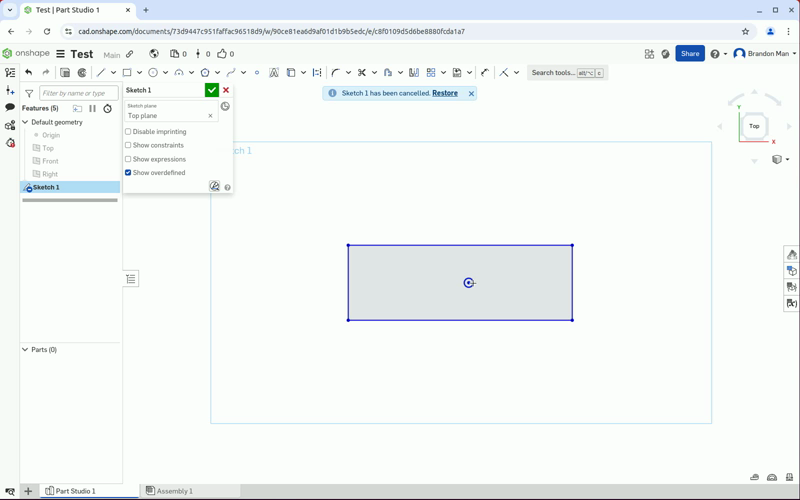
mouse_move(494, 282)
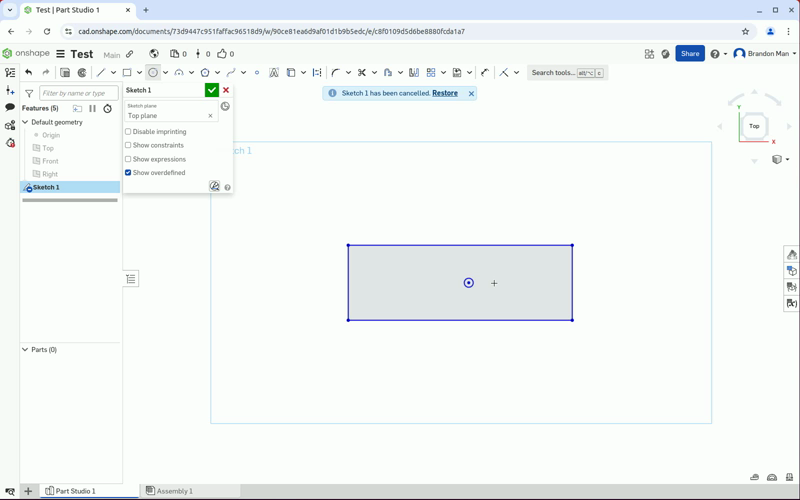
click(494, 282)
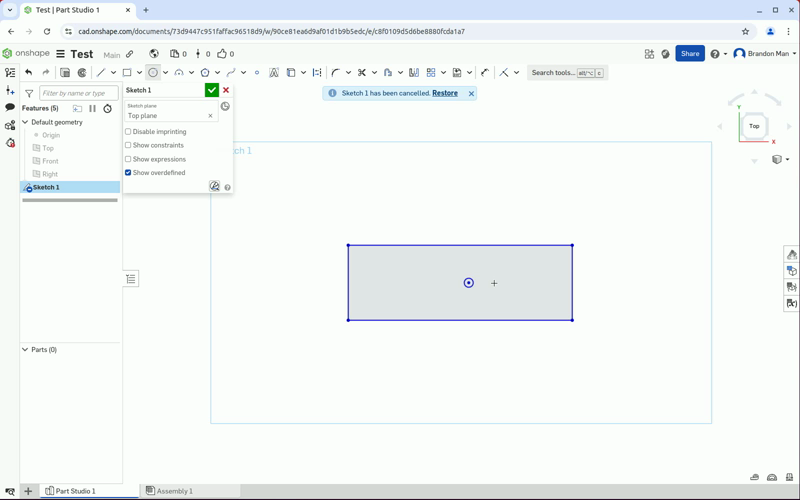
key_up(shift)
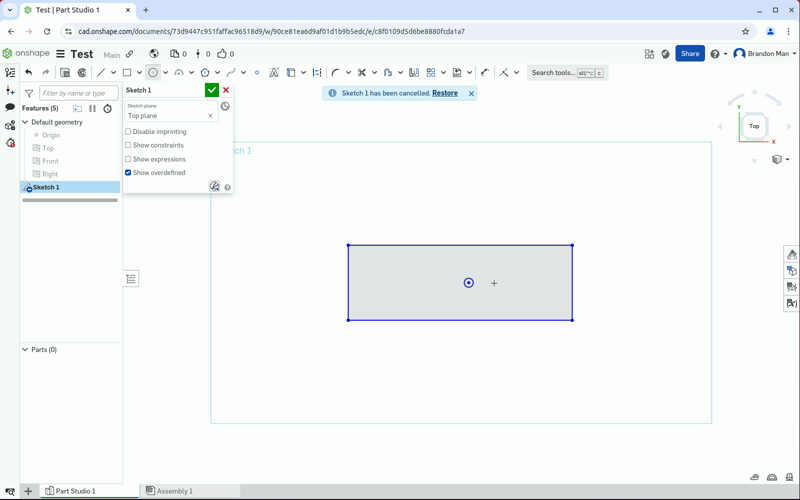
mouse_move(508, 282)
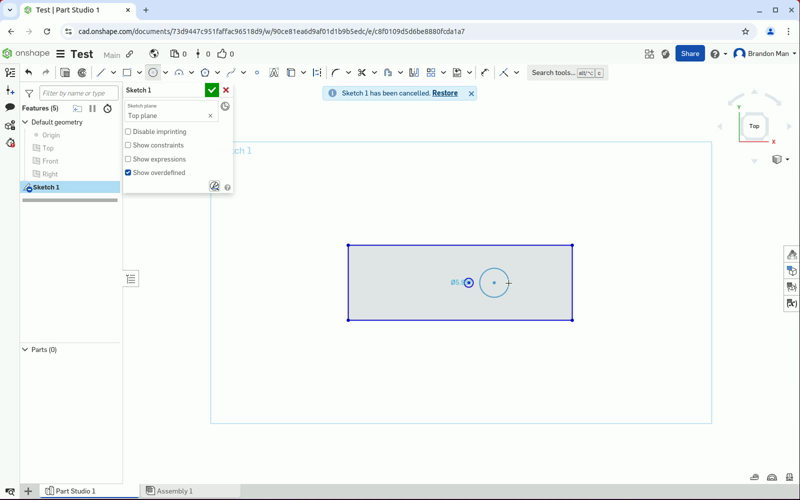
click(508, 282)
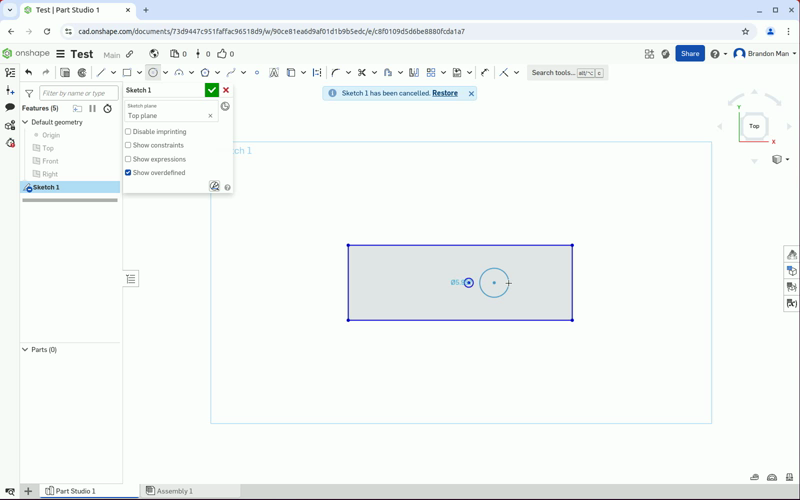
key(esc)
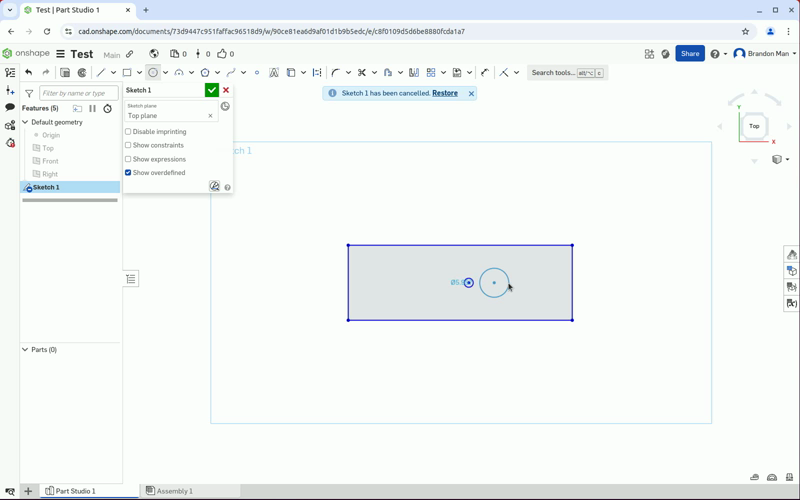
key(c)
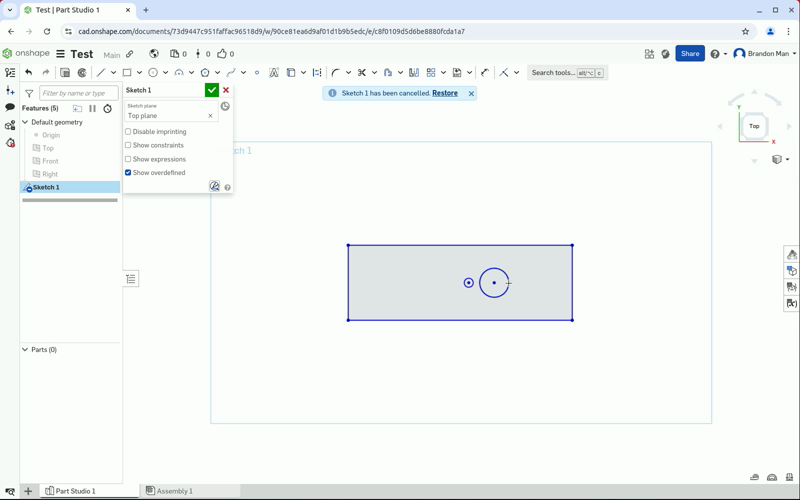
key_down(shift)
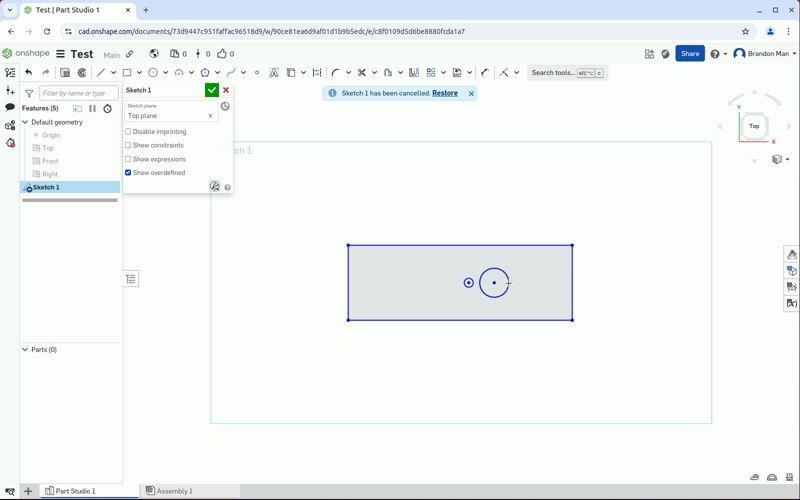
mouse_move(541, 282)
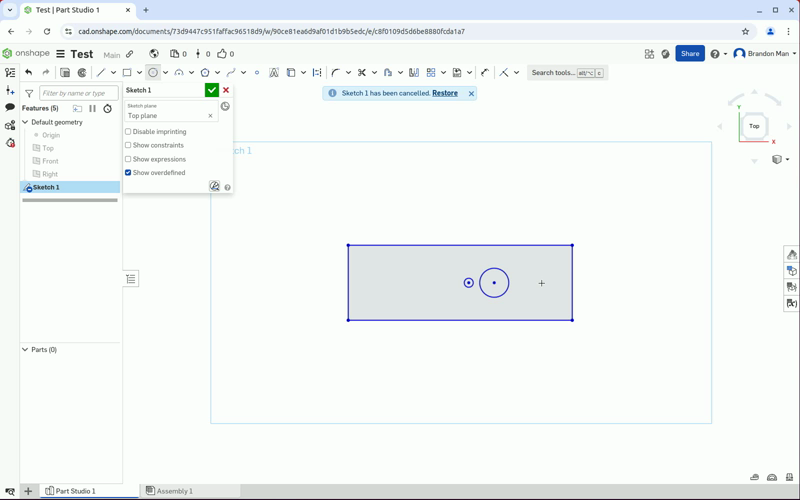
click(541, 282)
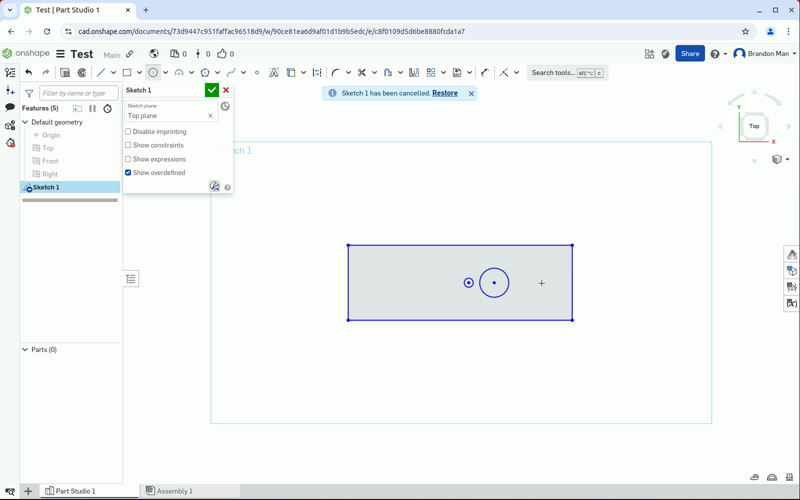
key_up(shift)
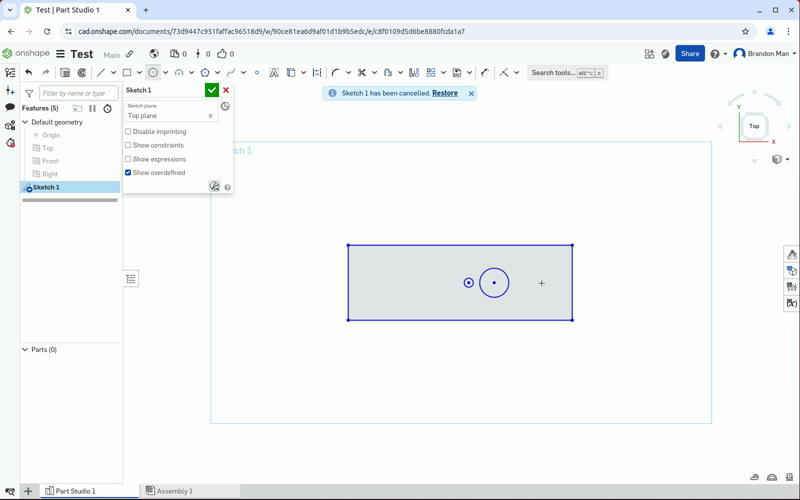
mouse_move(569, 282)
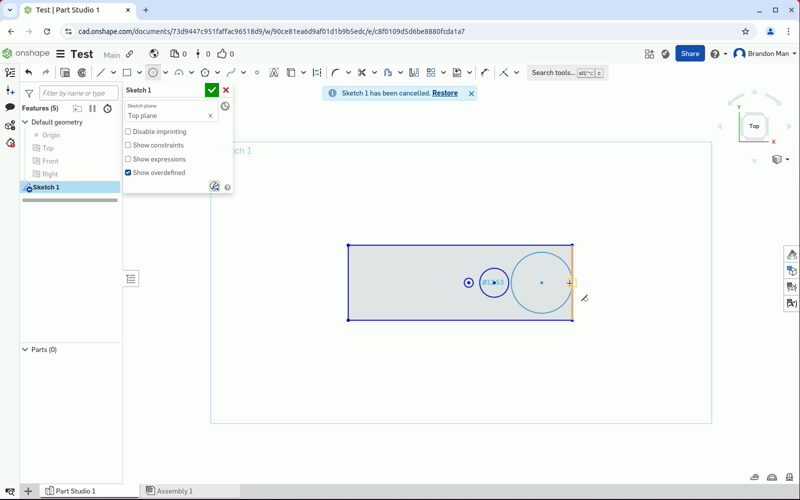
click(569, 282)
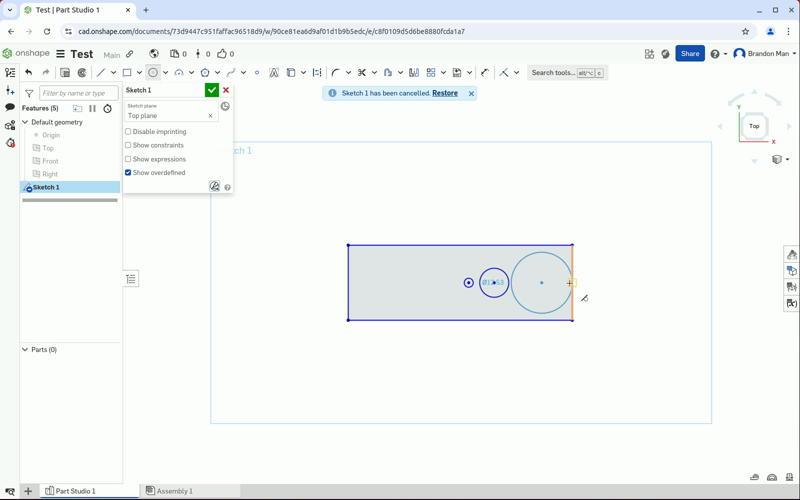
key(esc)
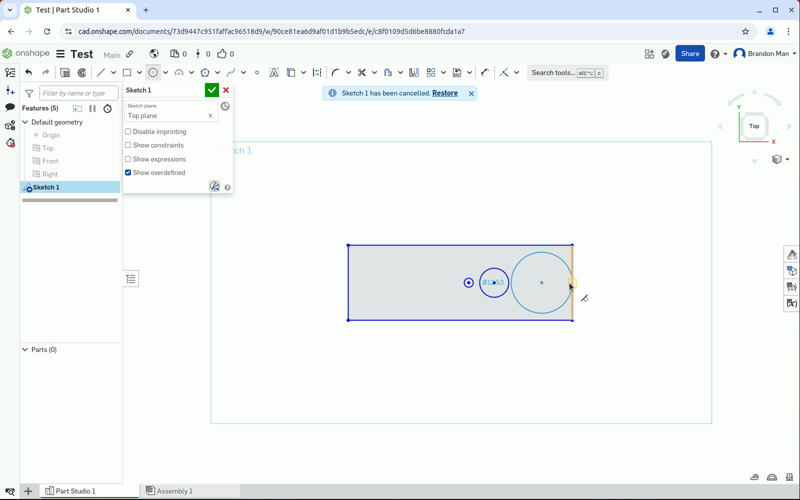
mouse_move(368, 266)
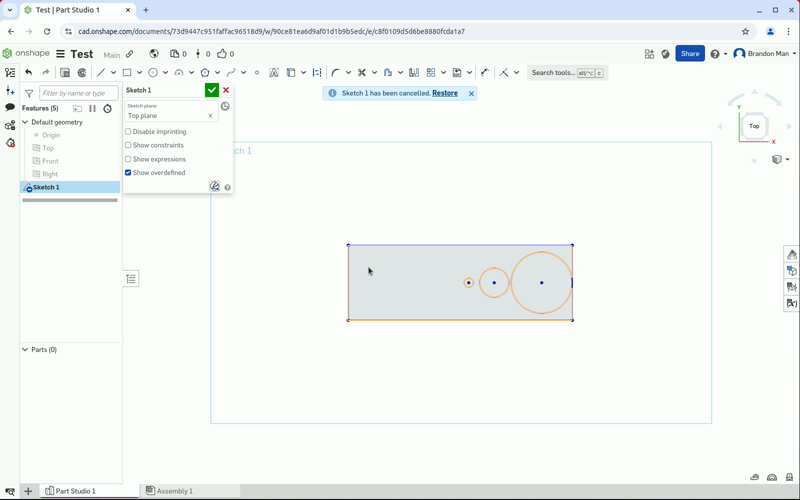
click(368, 266)
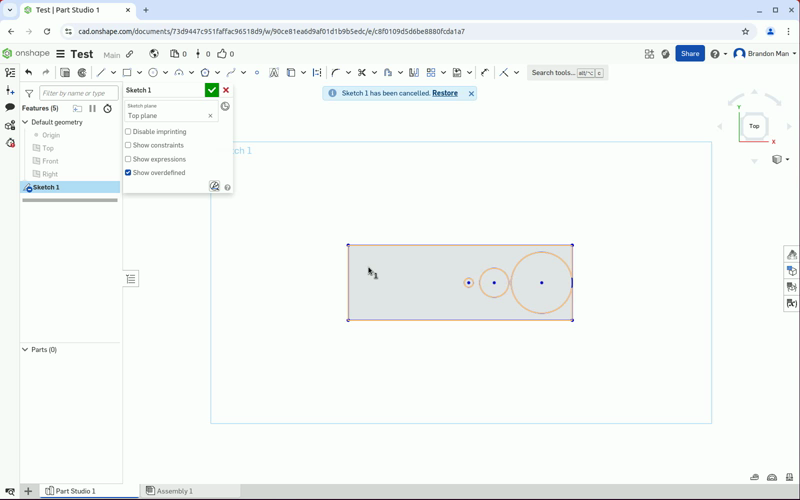
mouse_move(73, 352)
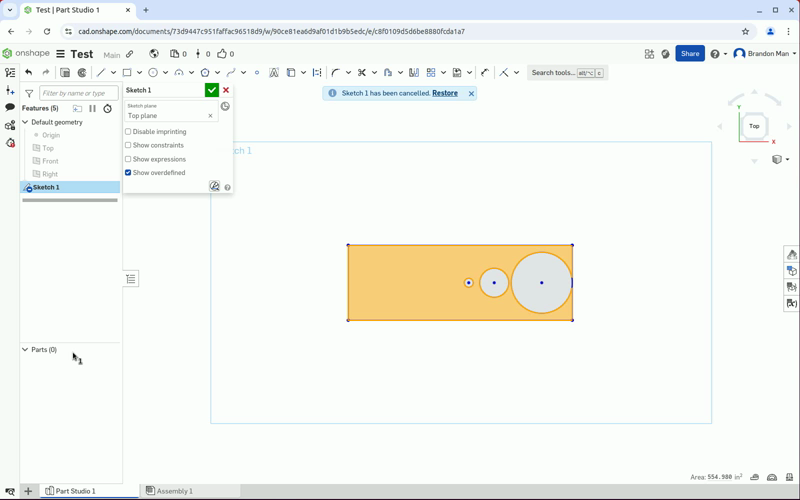
key(shift+y)
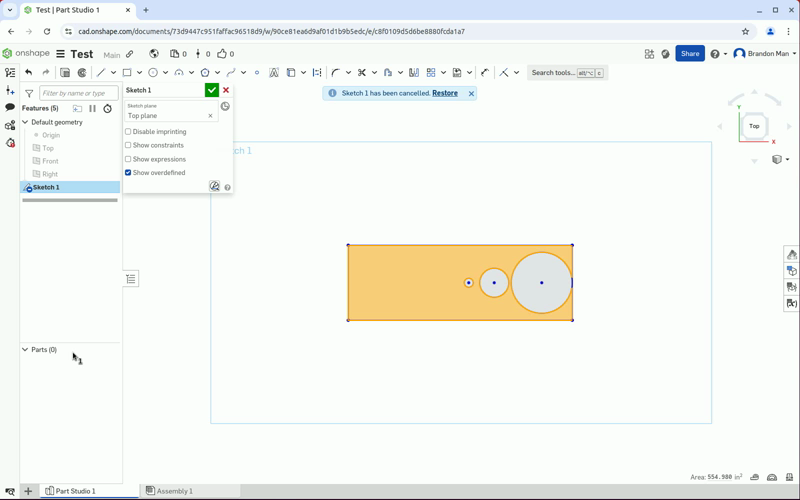
key(shift+e)
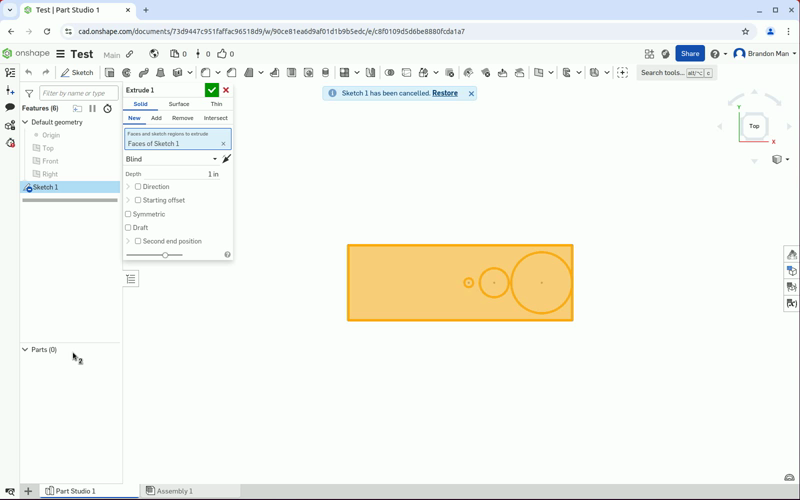
mouse_move(143, 106)
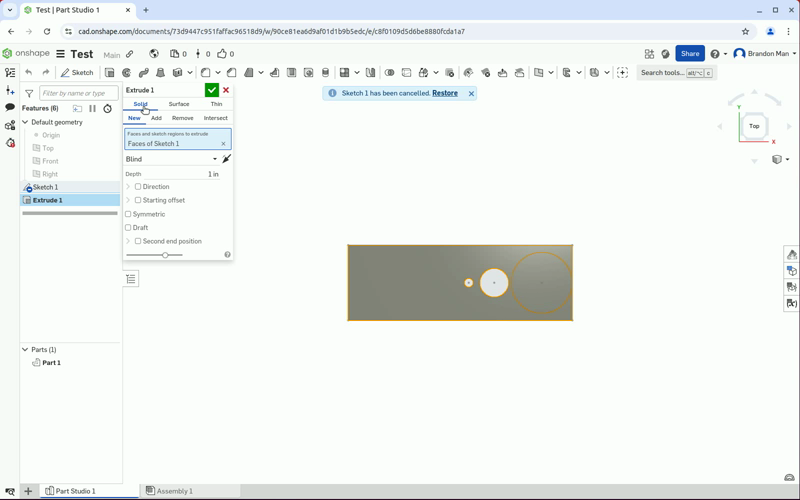
click(143, 106)
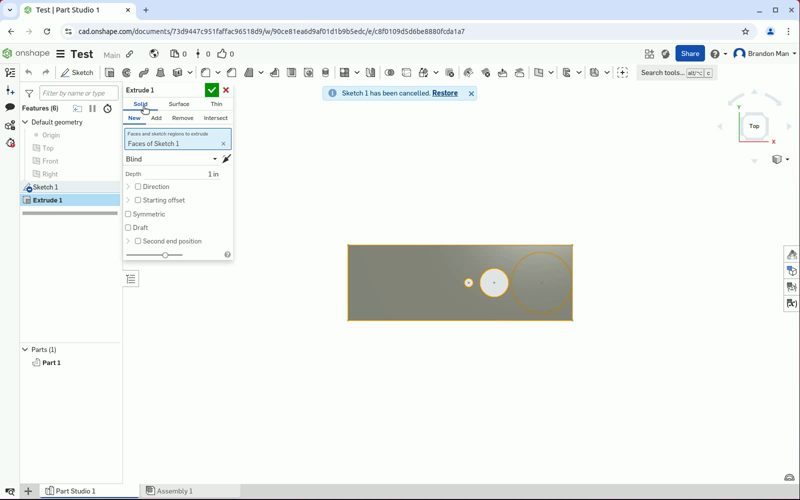
mouse_move(137, 120)
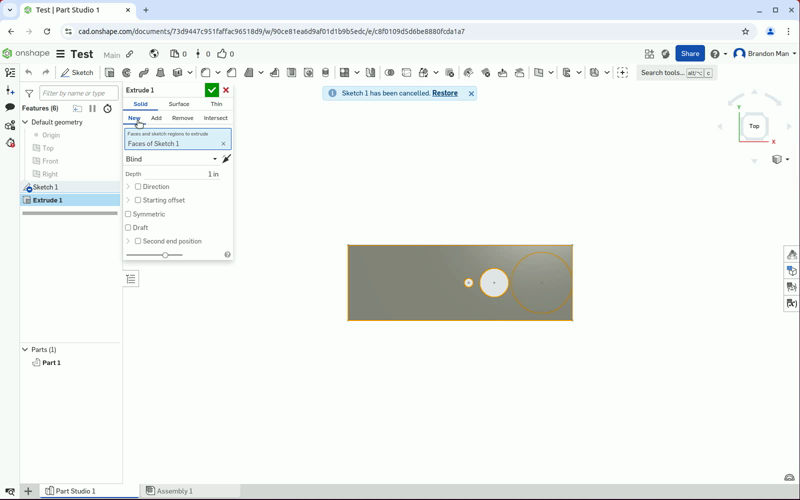
click(137, 120)
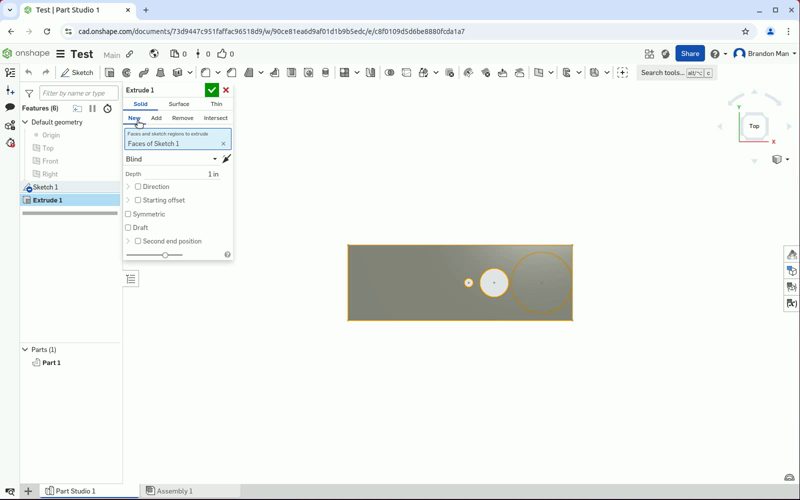
key(tab, 4)
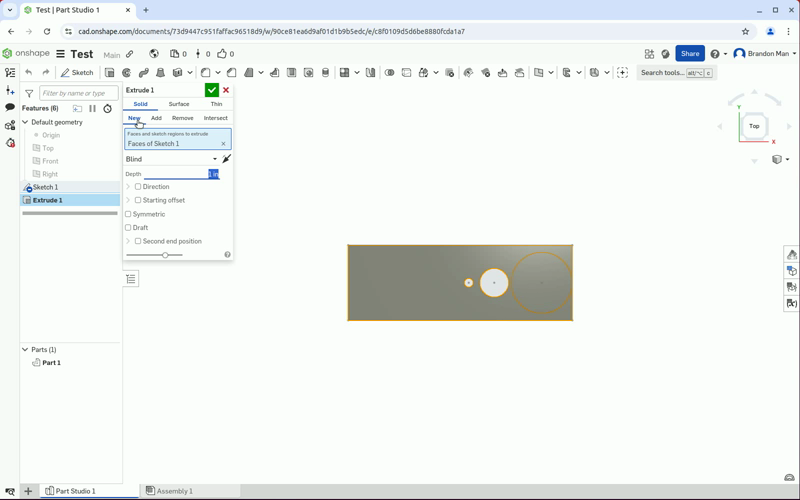
text(1.926)
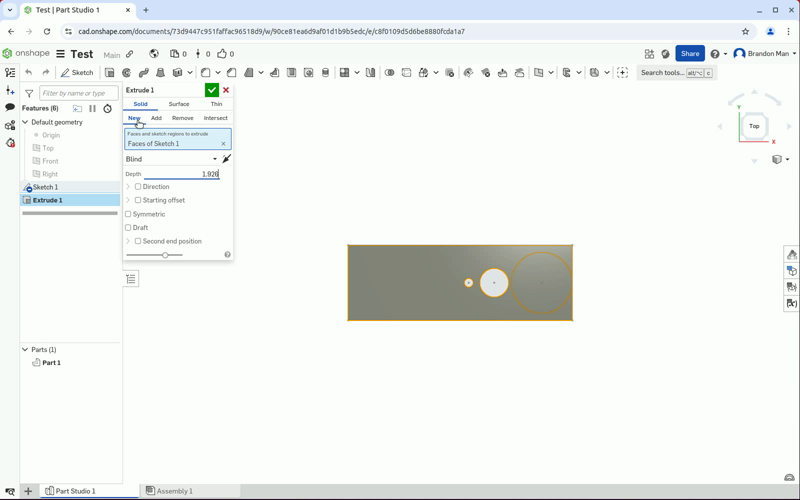
key(enter)
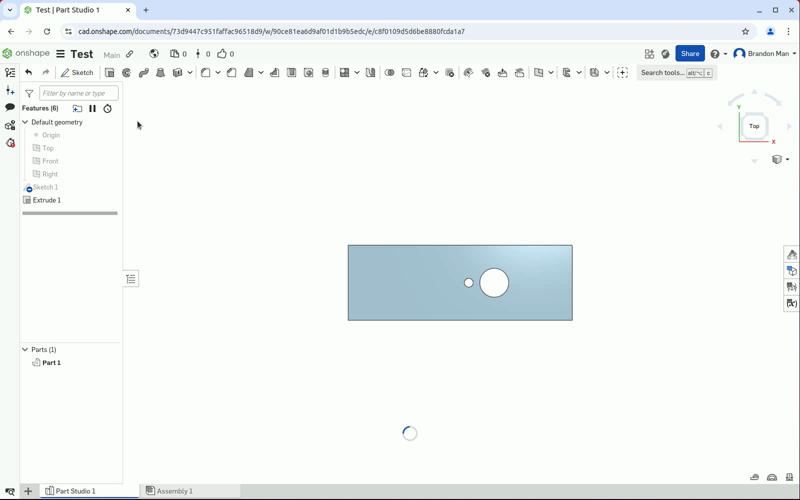
key(shift+h)
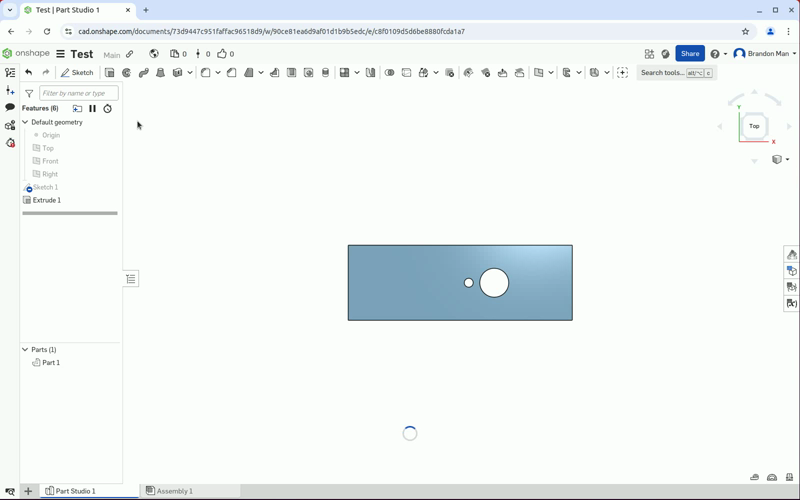
key(shift+h)
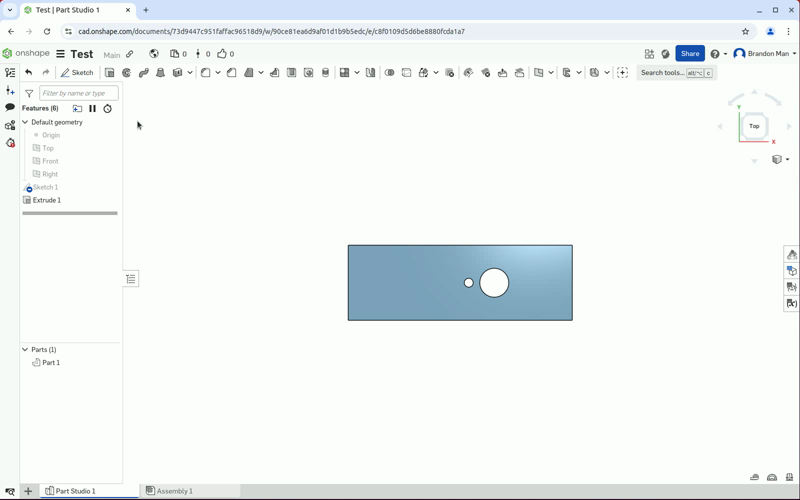
mouse_move(73, 189)
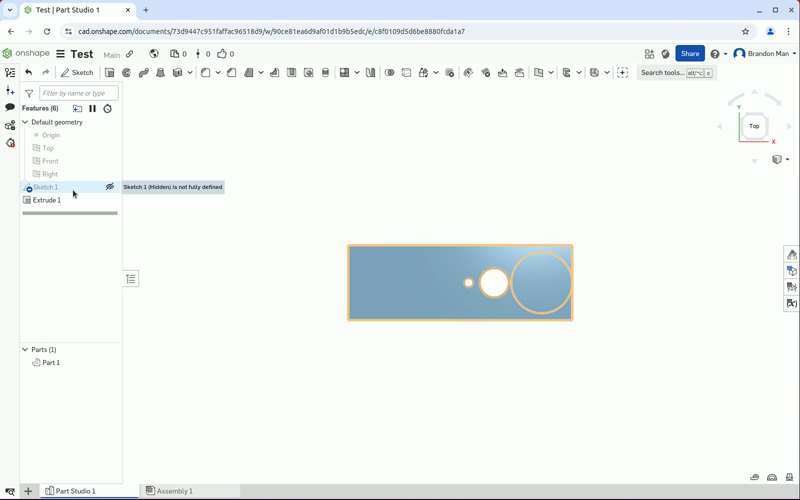
click(73, 189)
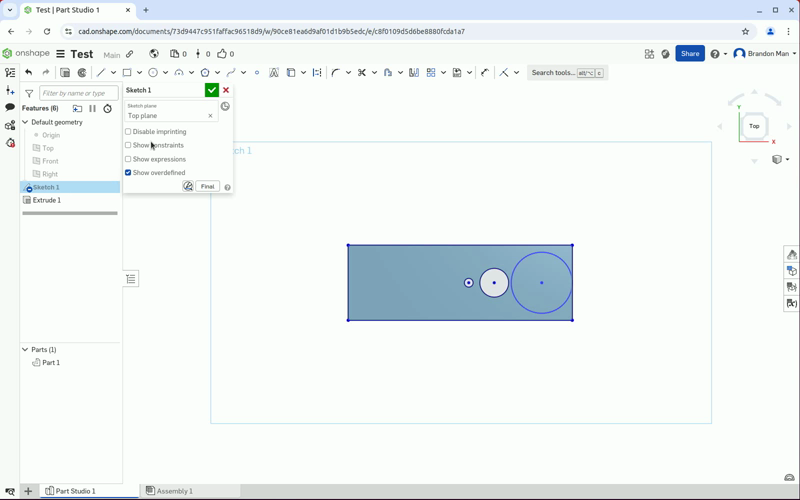
mouse_move(229, 92)
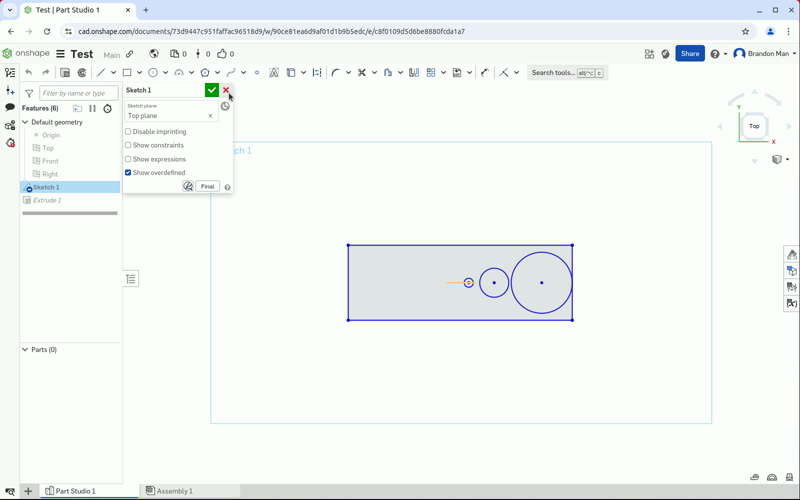
click(229, 92)
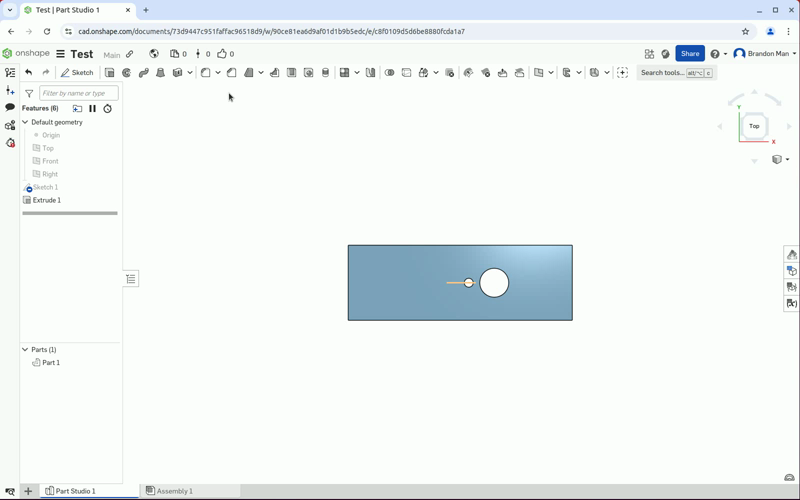
mouse_move(541, 75)
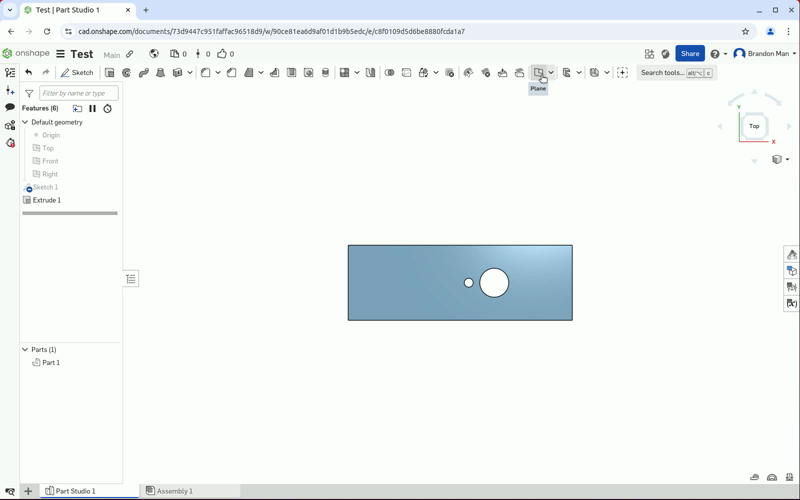
click(541, 75)
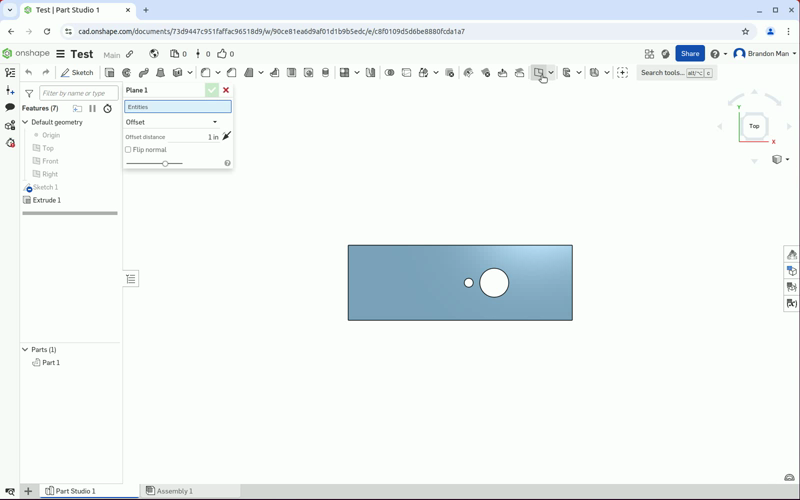
mouse_move(73, 150)
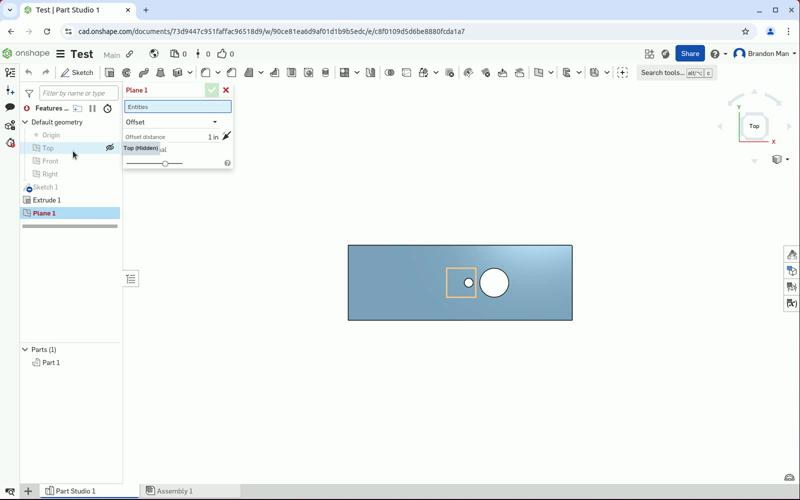
click(73, 150)
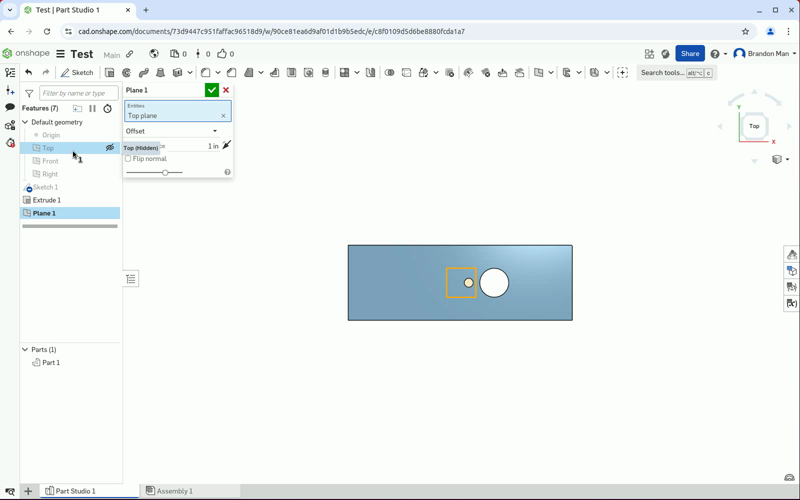
key(tab, 2)
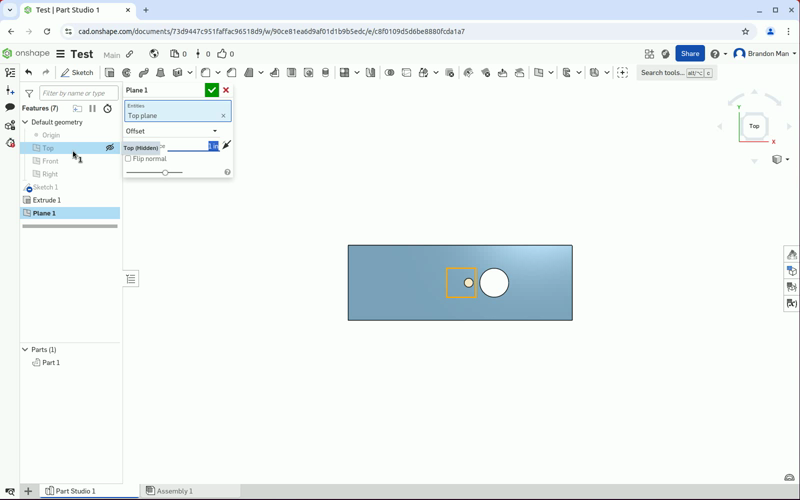
text(1.91)
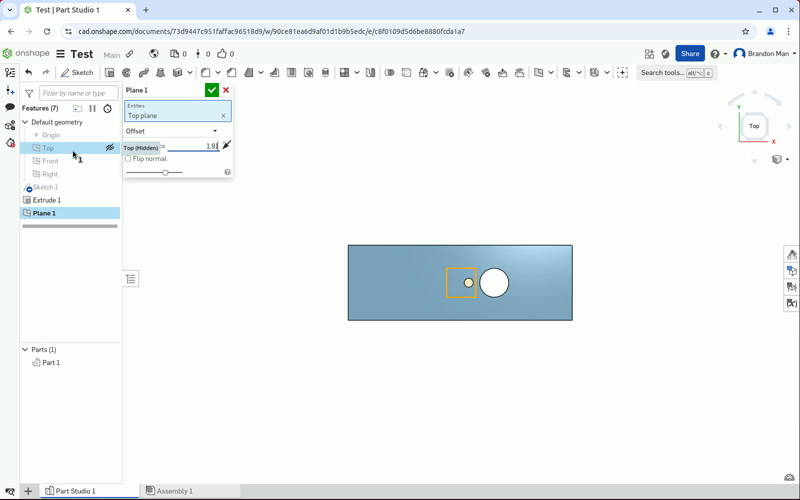
key(enter, 2)
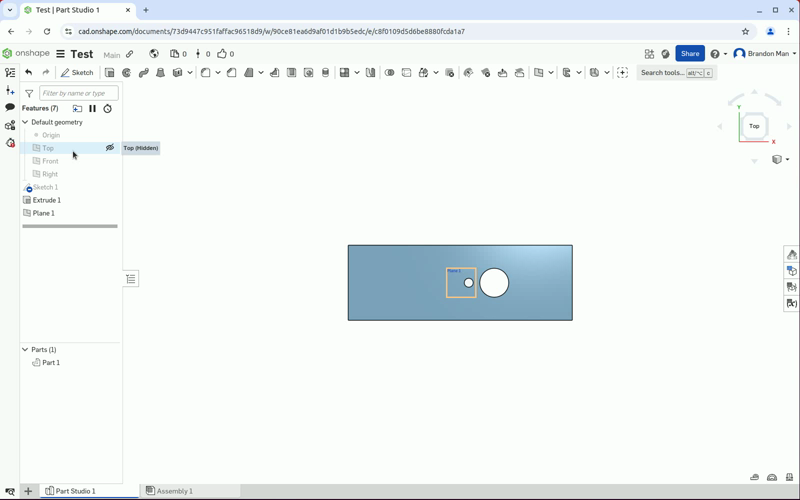
key(shift+s)
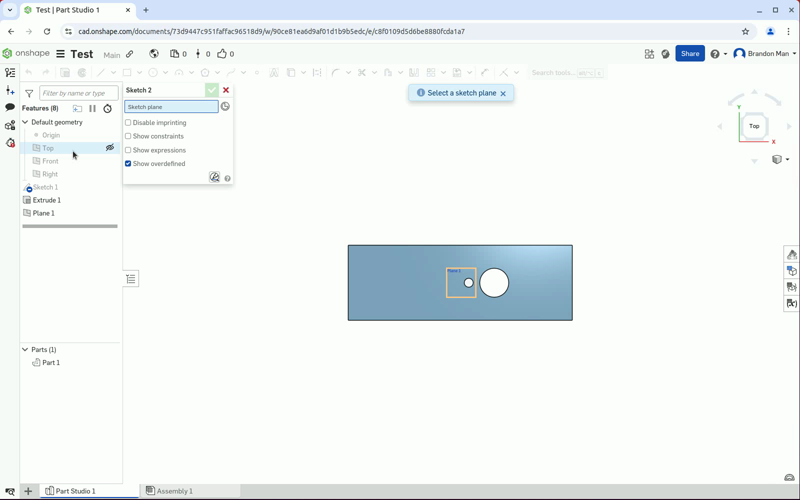
mouse_move(73, 215)
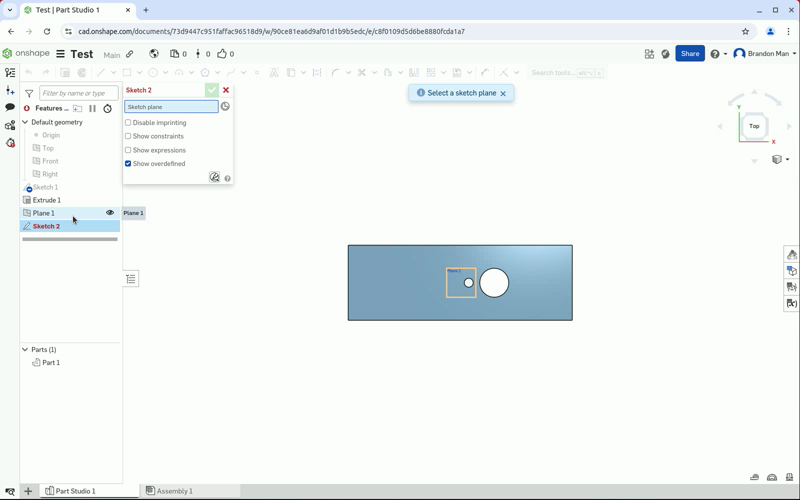
click(73, 215)
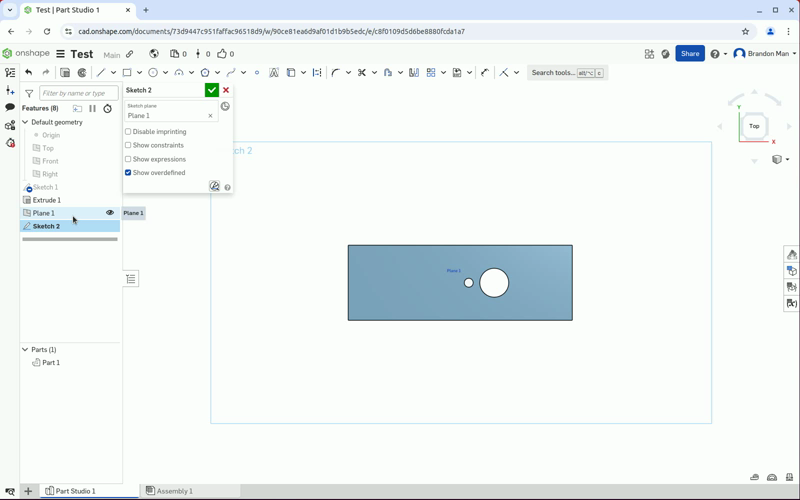
mouse_move(73, 352)
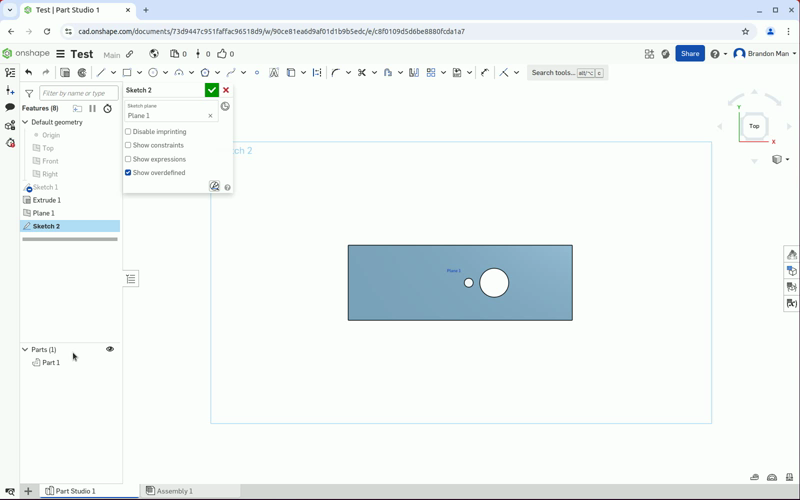
key(y)
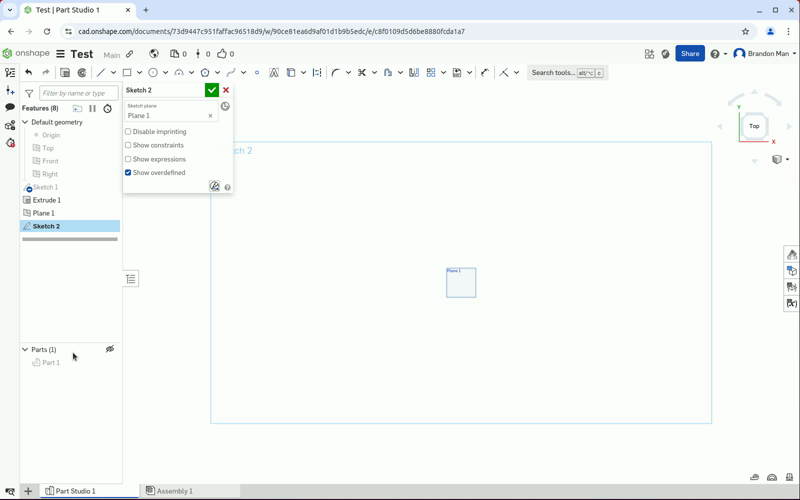
key(c)
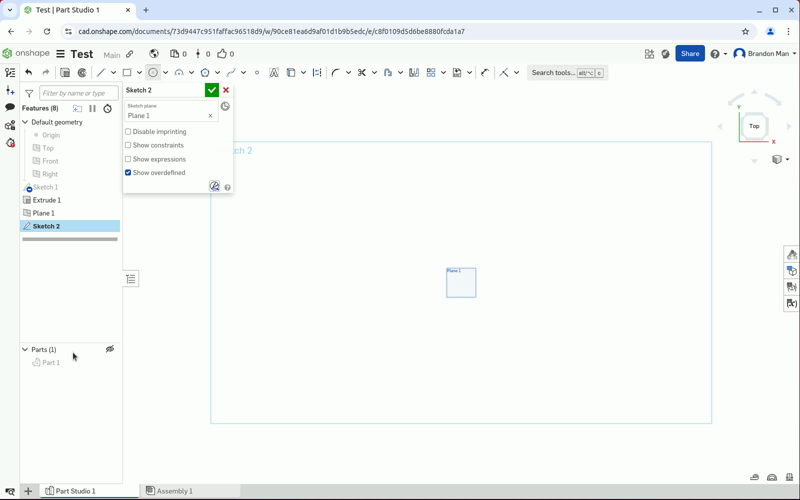
key_down(shift)
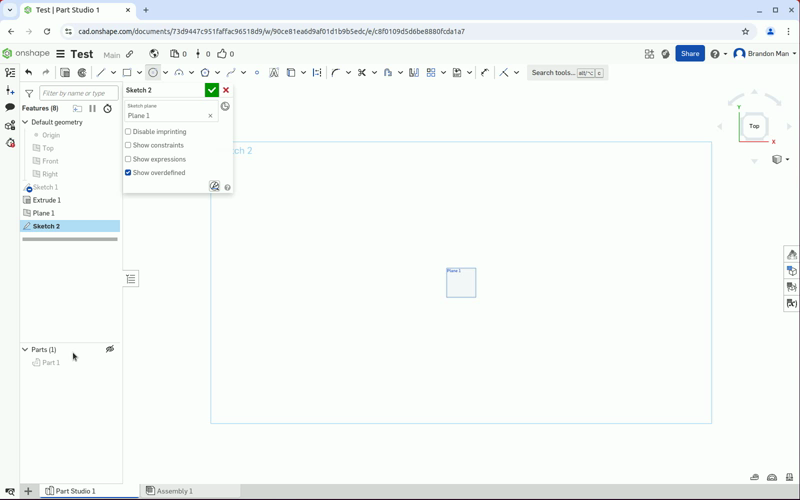
mouse_move(452, 282)
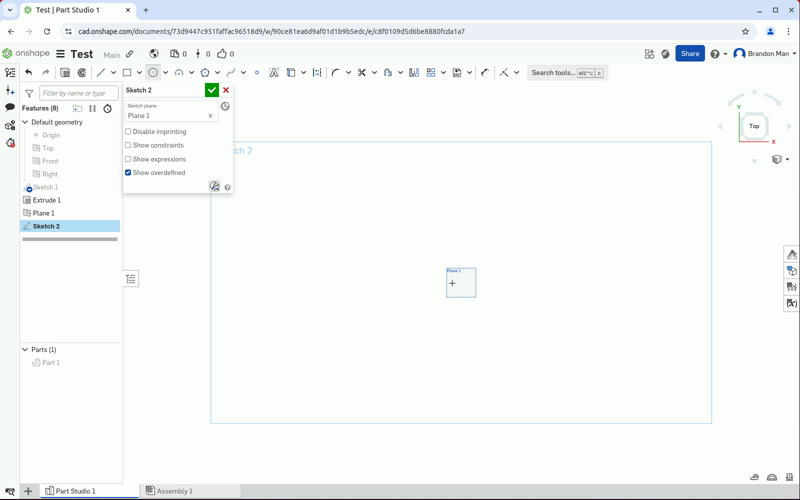
click(452, 282)
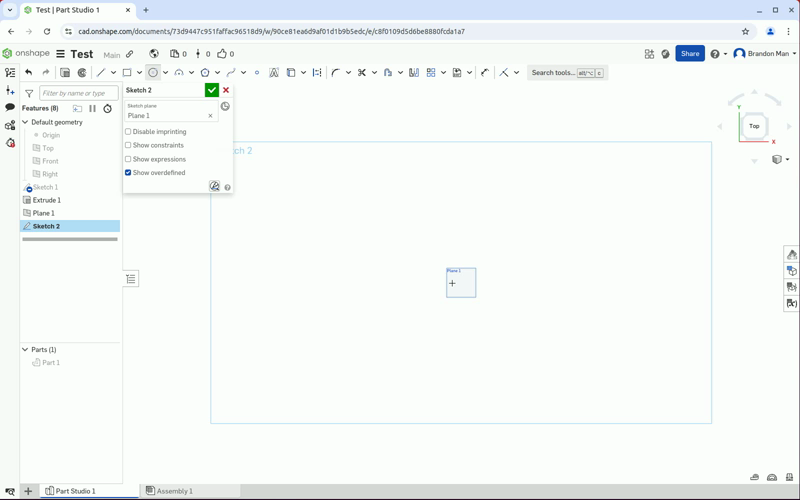
key_up(shift)
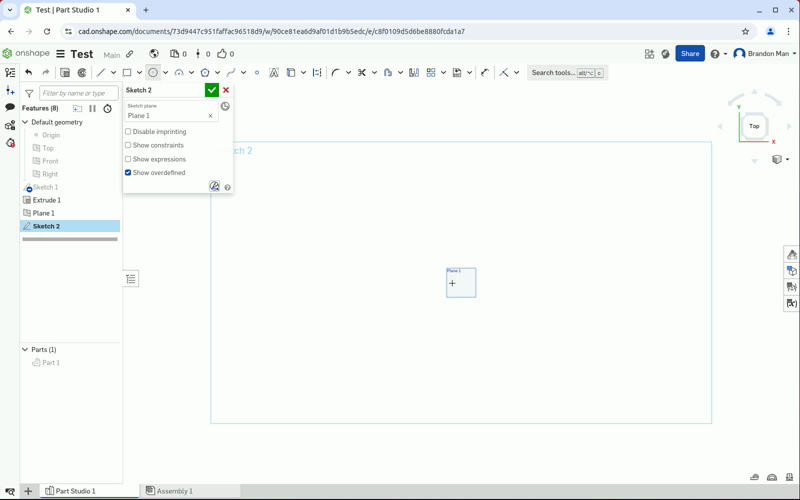
mouse_move(457, 282)
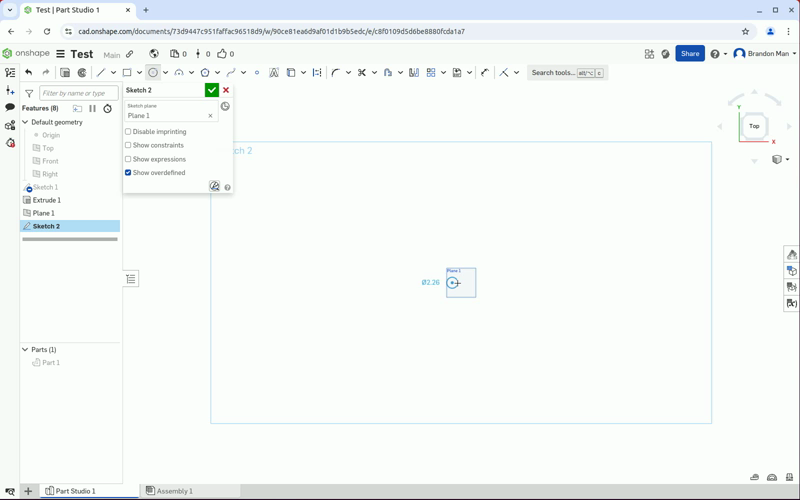
click(457, 282)
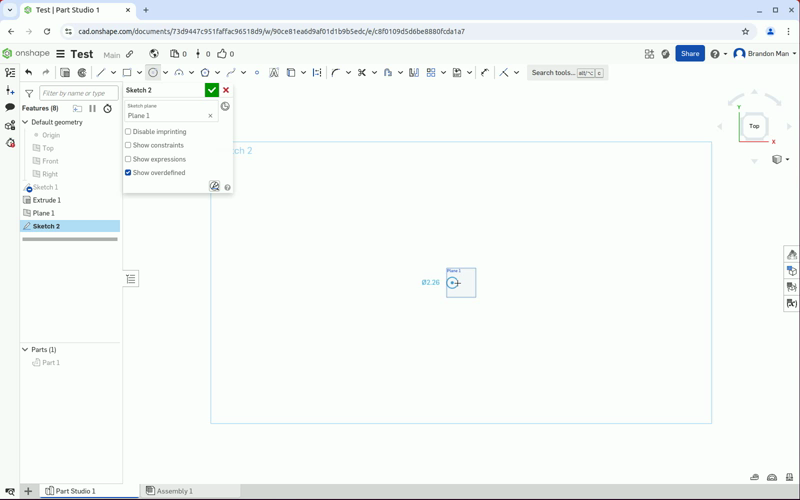
key(esc)
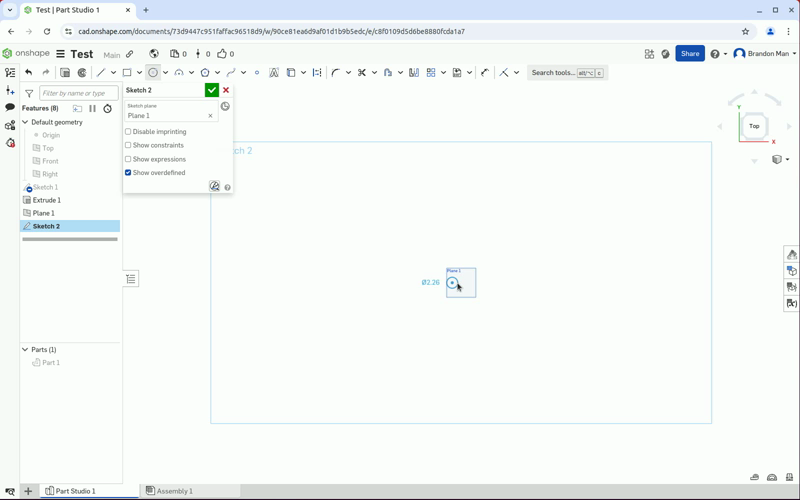
mouse_move(456, 283)
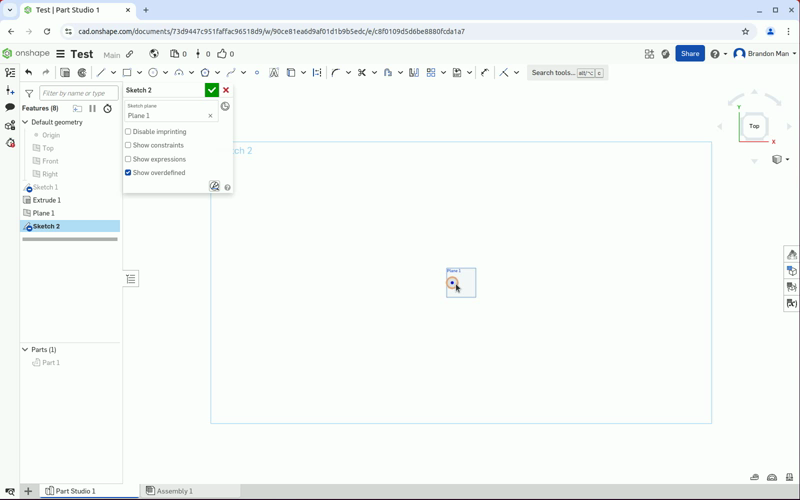
scroll(6)
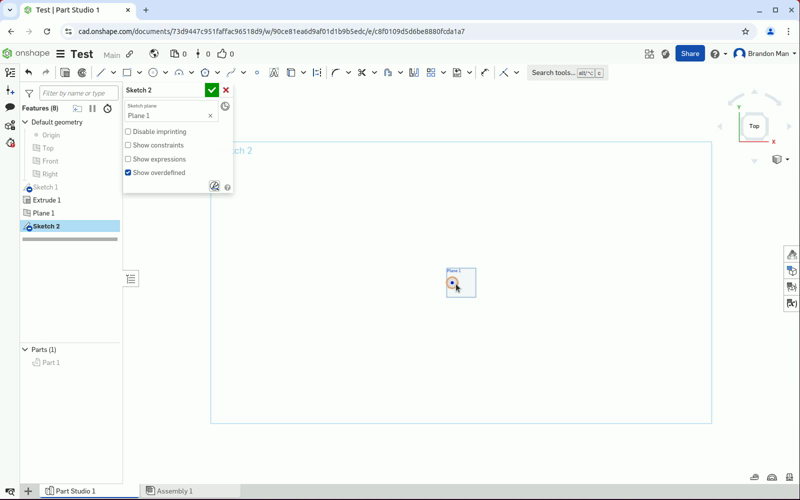
scroll(6)
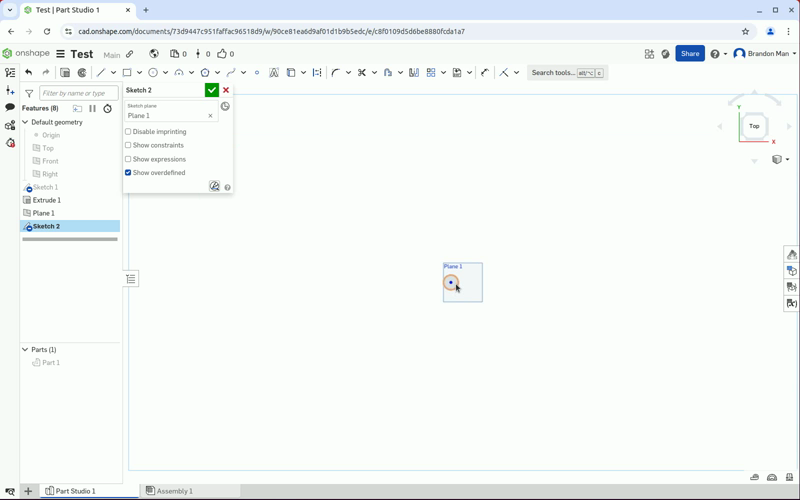
scroll(6)
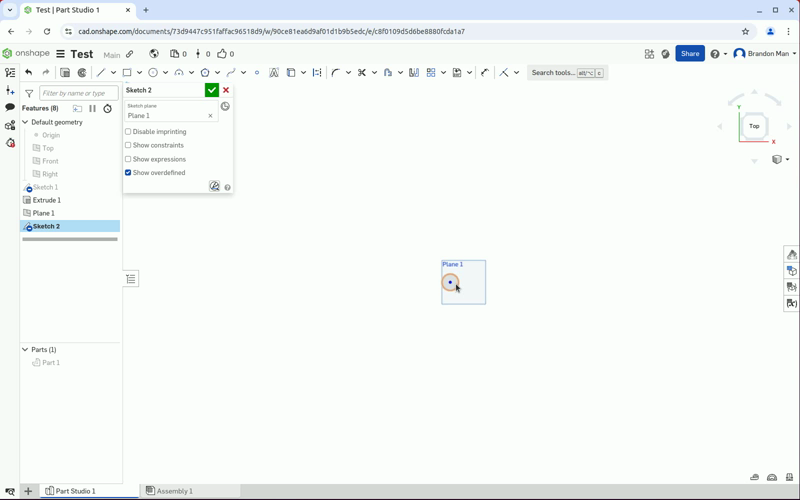
scroll(6)
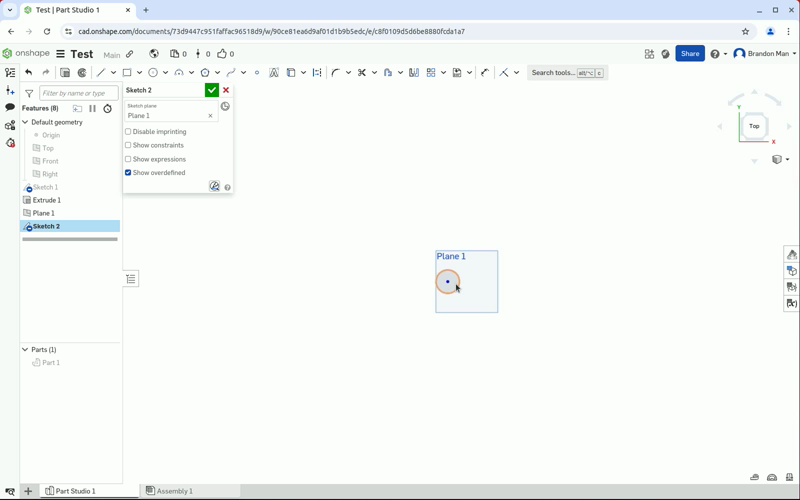
scroll(6)
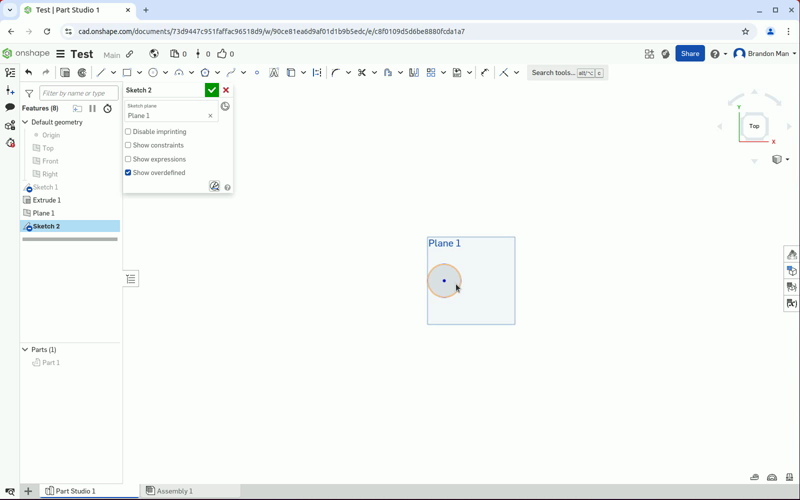
scroll(6)
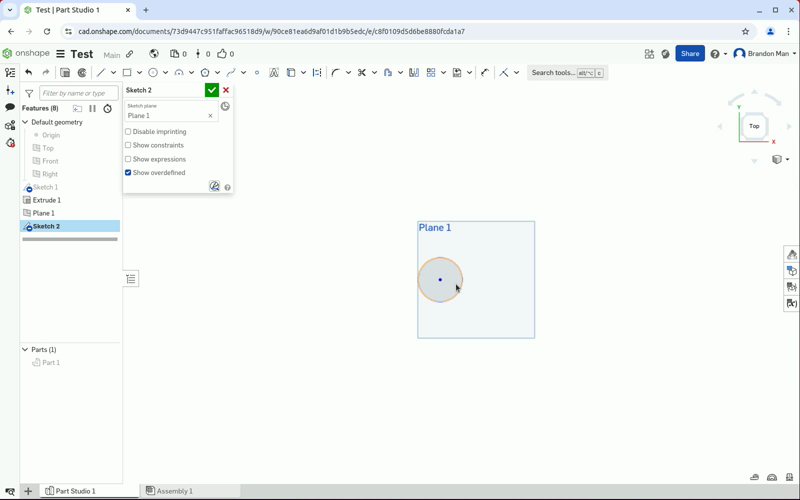
scroll(6)
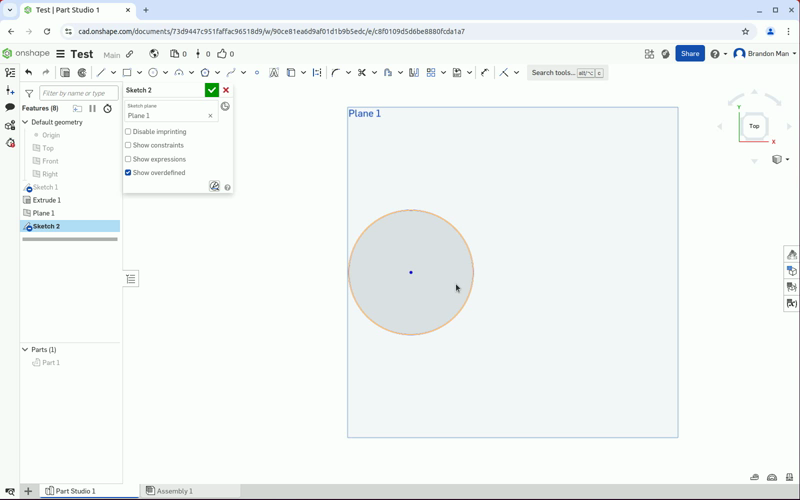
click(456, 283)
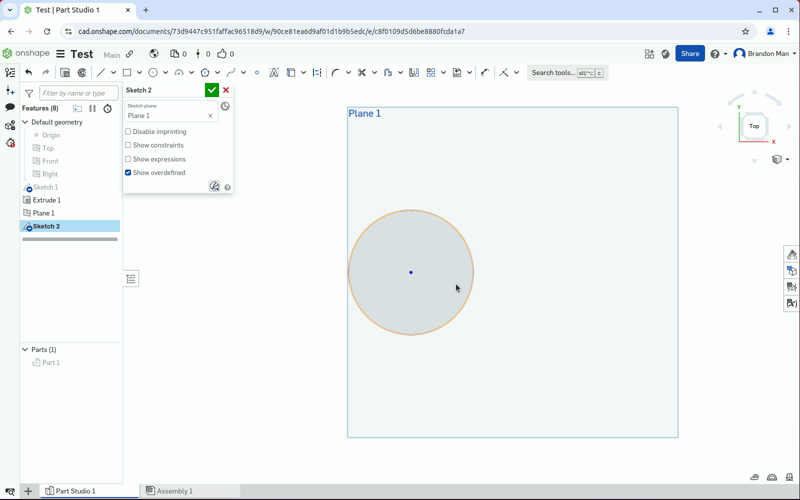
scroll(-6)
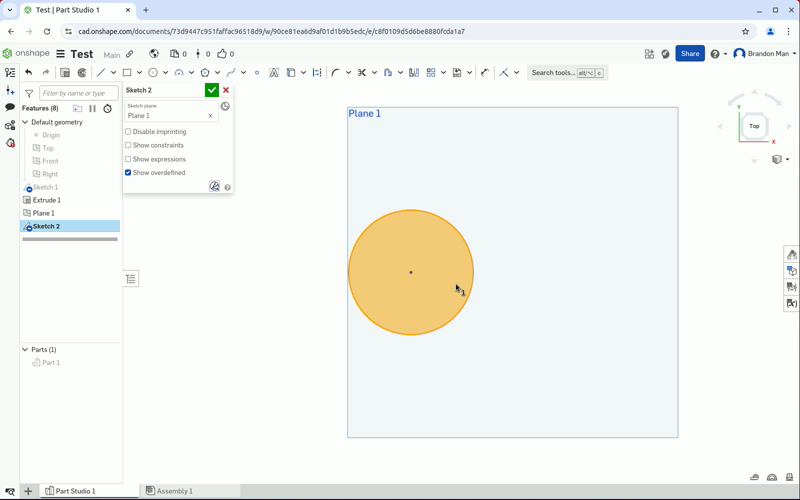
scroll(-6)
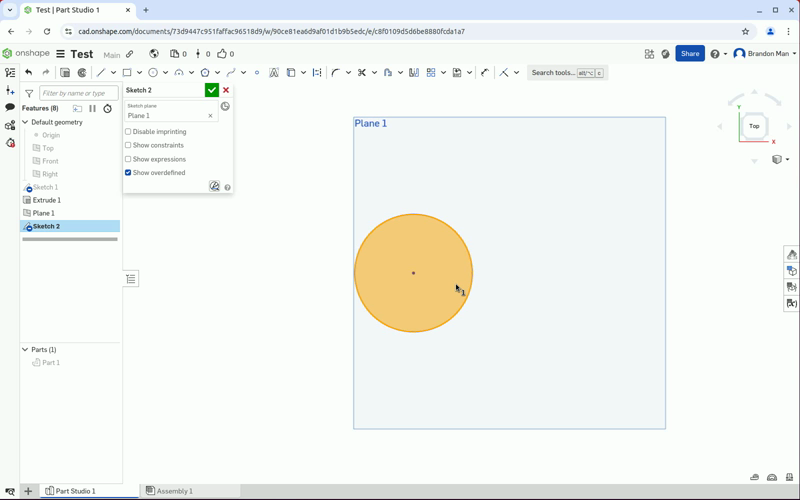
scroll(-6)
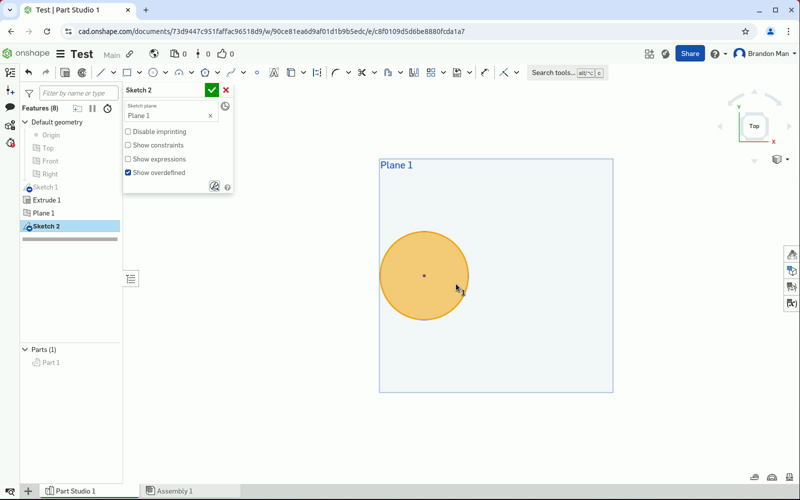
scroll(-6)
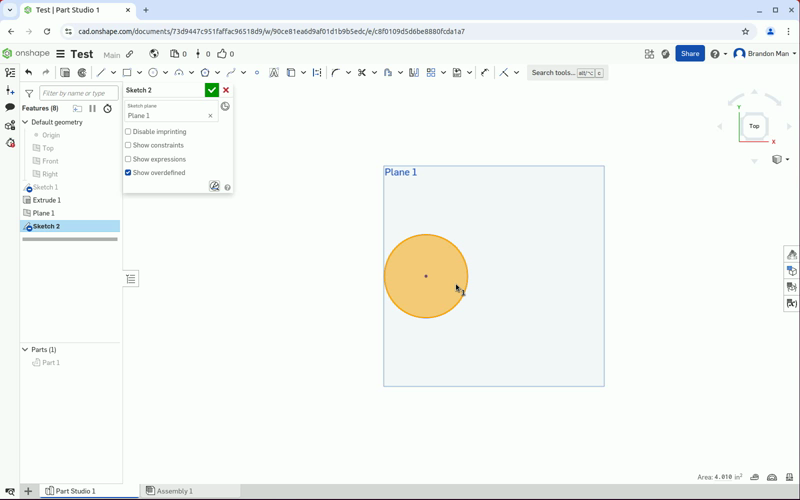
scroll(-6)
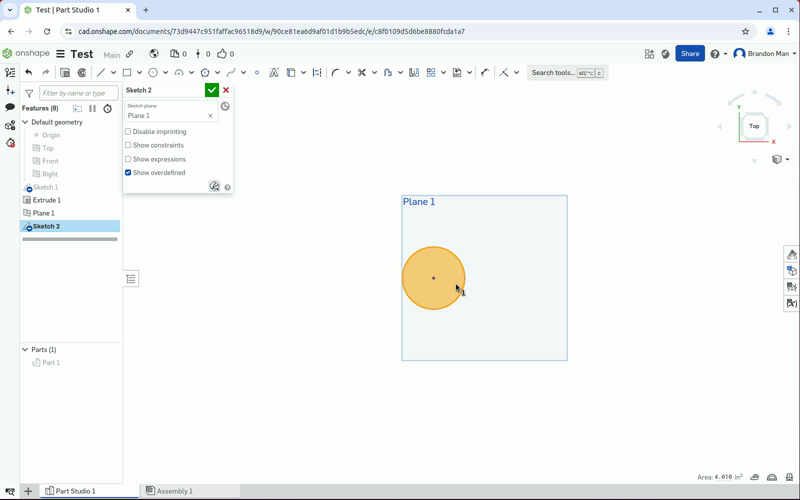
scroll(-6)
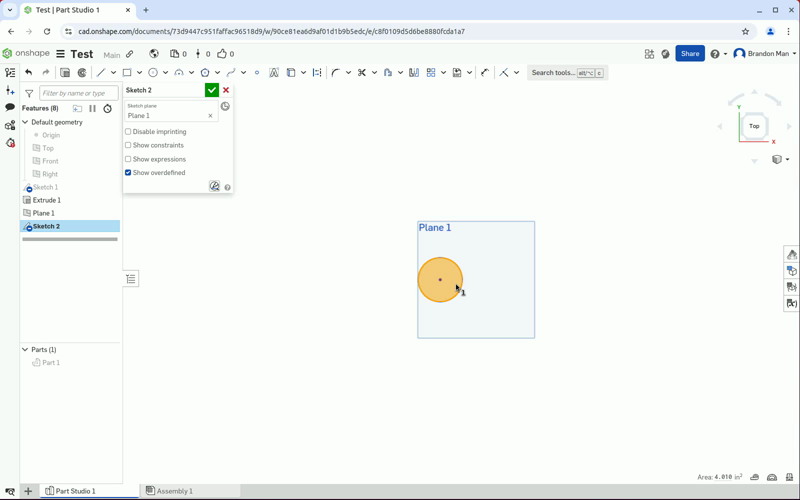
scroll(-6)
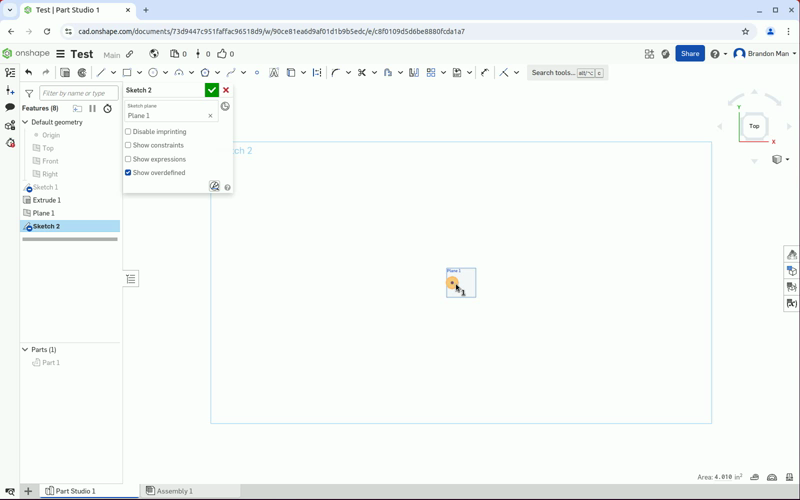
mouse_move(73, 352)
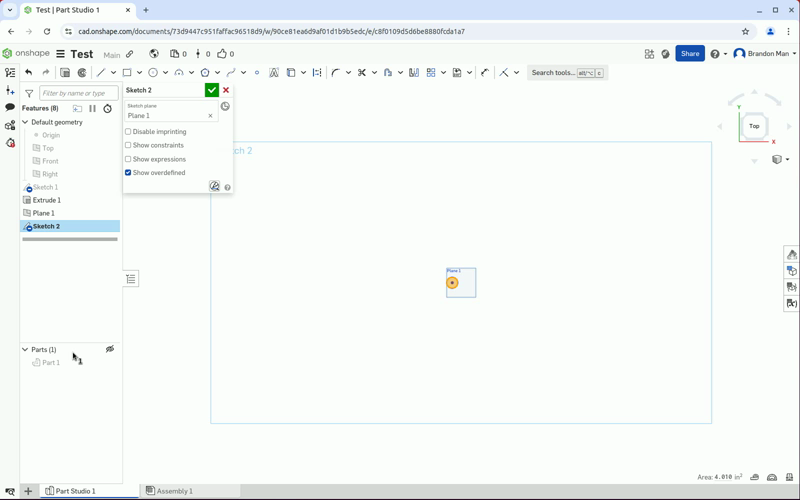
key(shift+y)
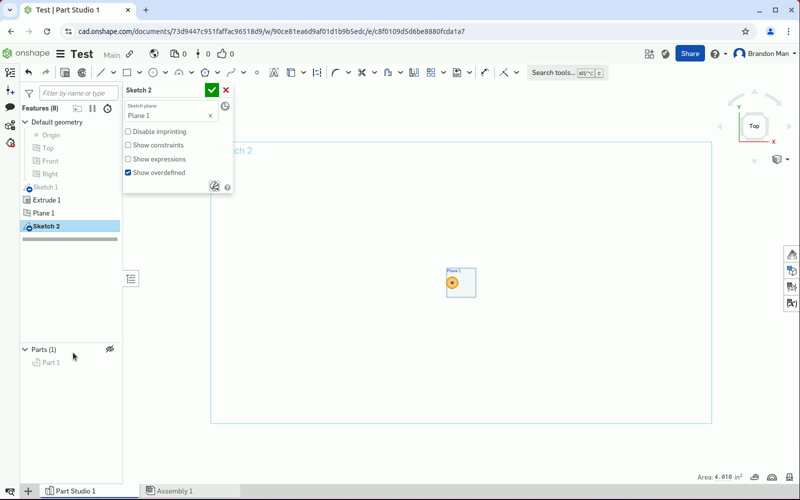
key(shift+e)
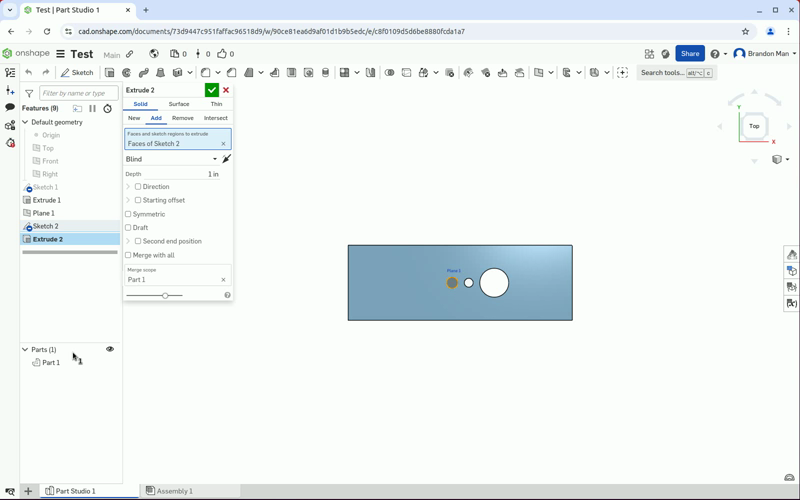
mouse_move(143, 106)
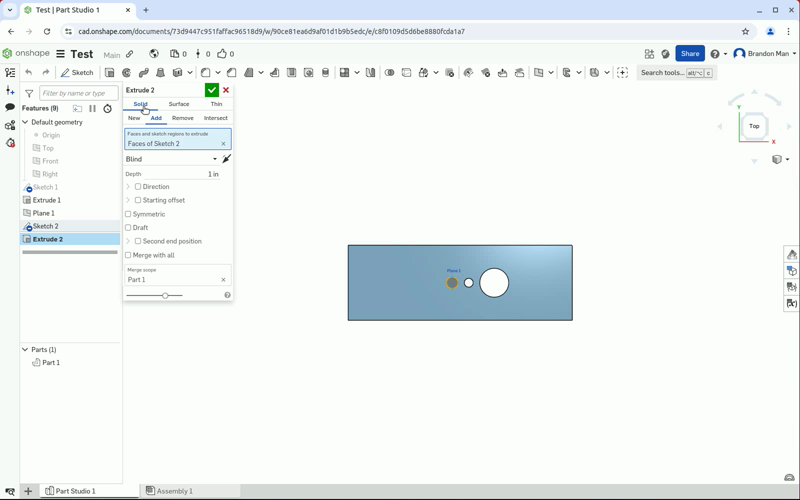
click(143, 106)
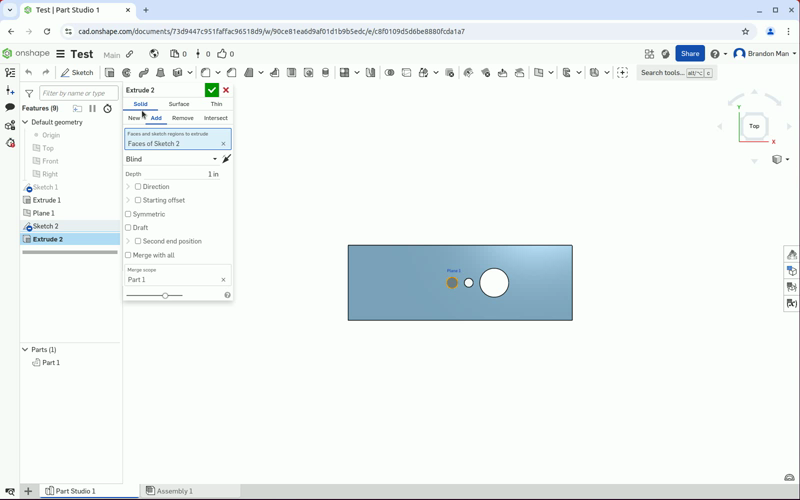
mouse_move(137, 120)
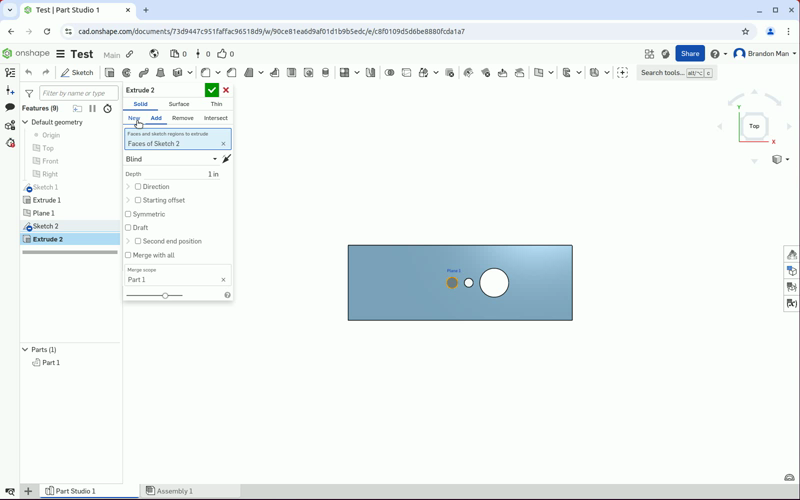
click(137, 120)
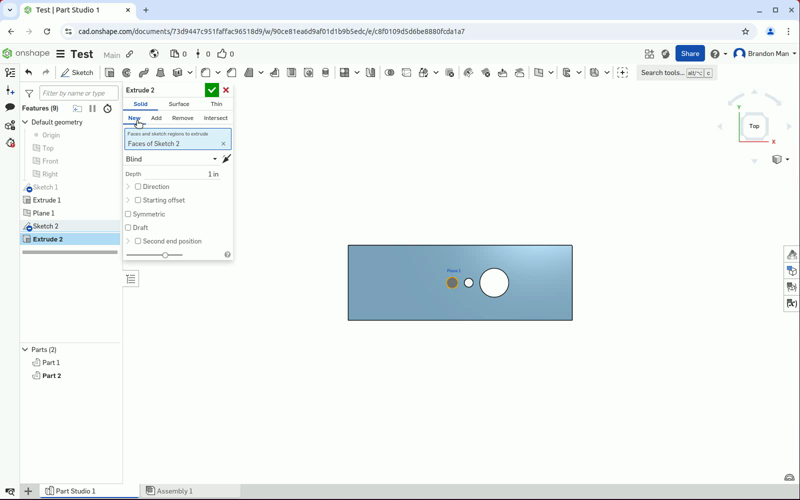
key(tab, 4)
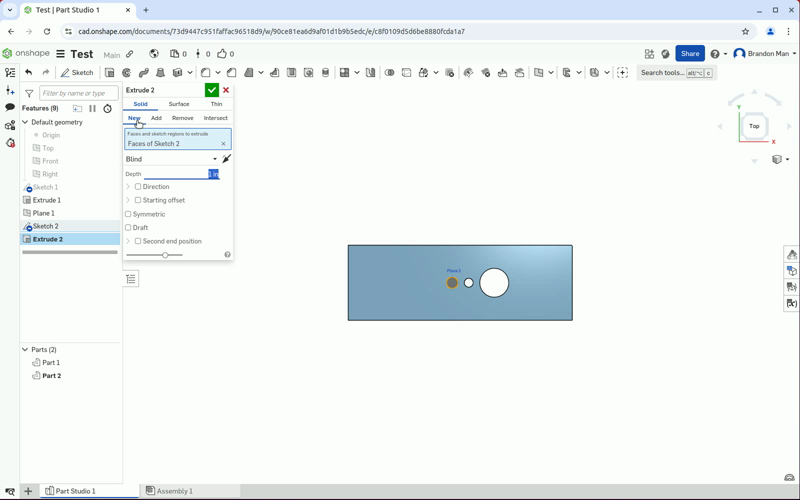
text(1.926)
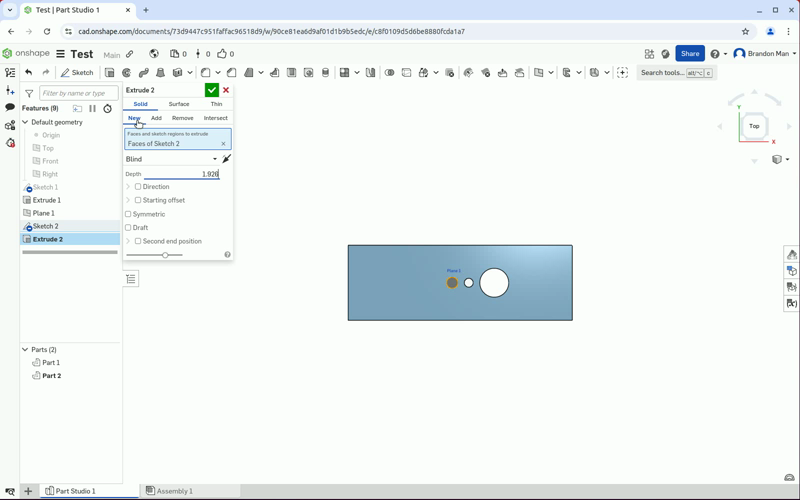
key(enter)
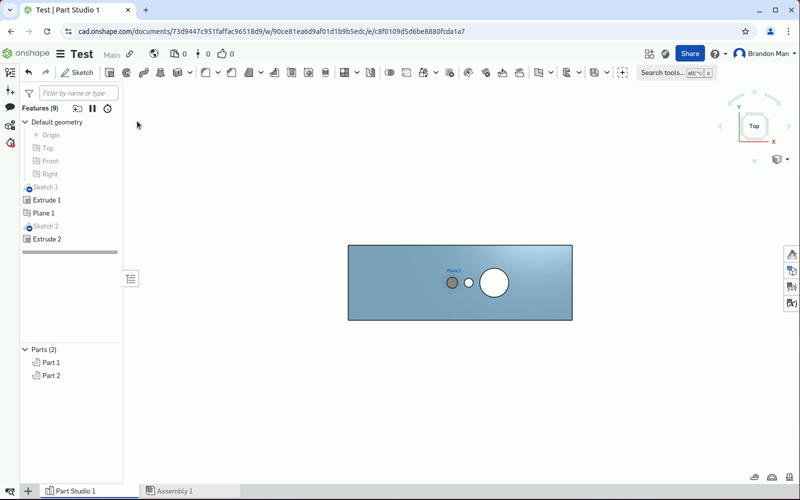
key(shift+h)
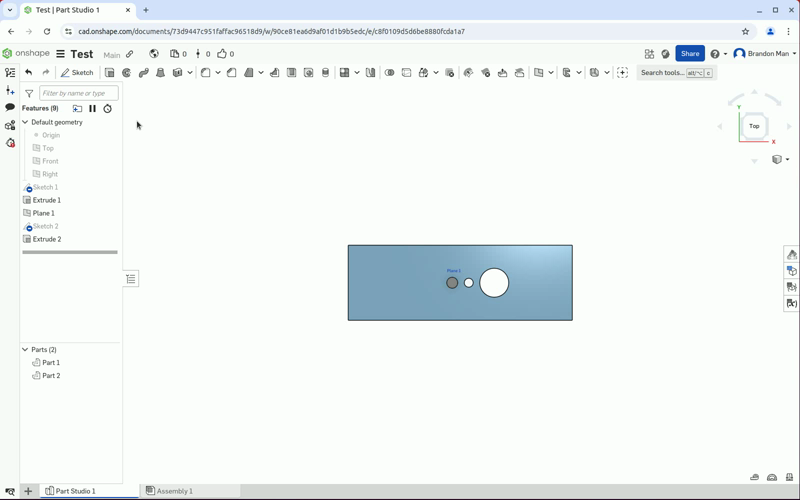
key(shift+h)
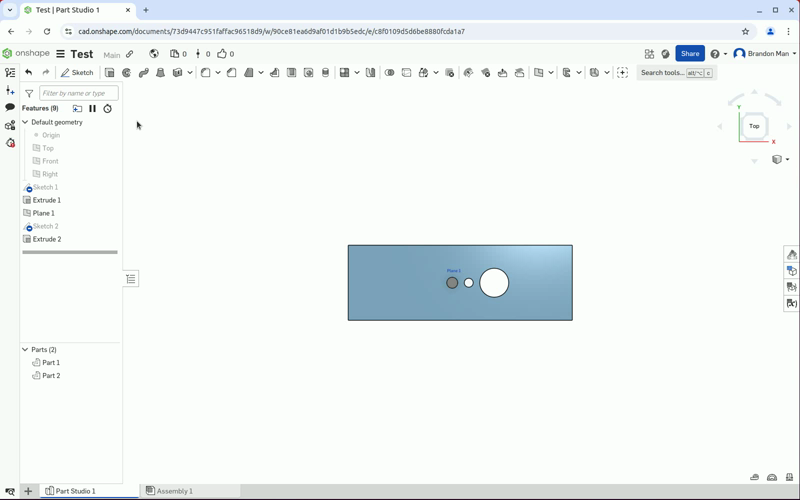
mouse_move(73, 189)
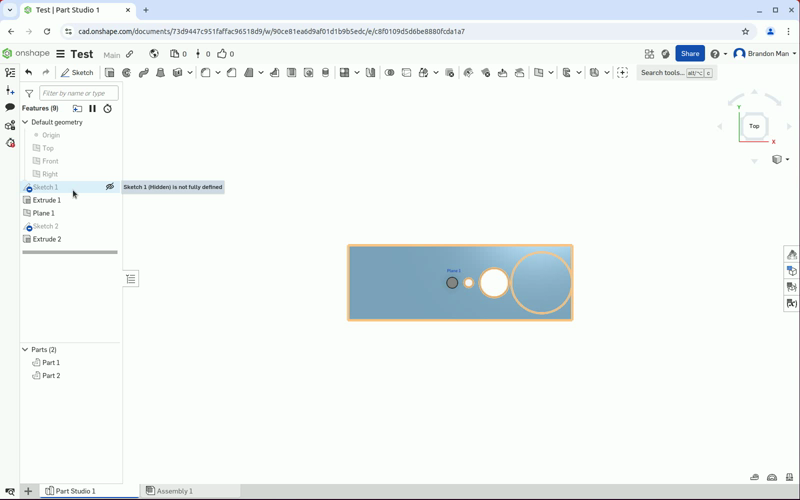
click(73, 189)
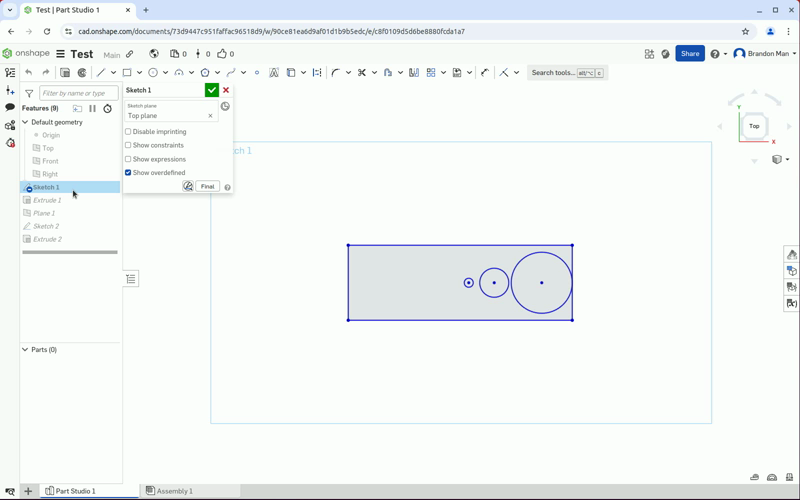
mouse_move(229, 92)
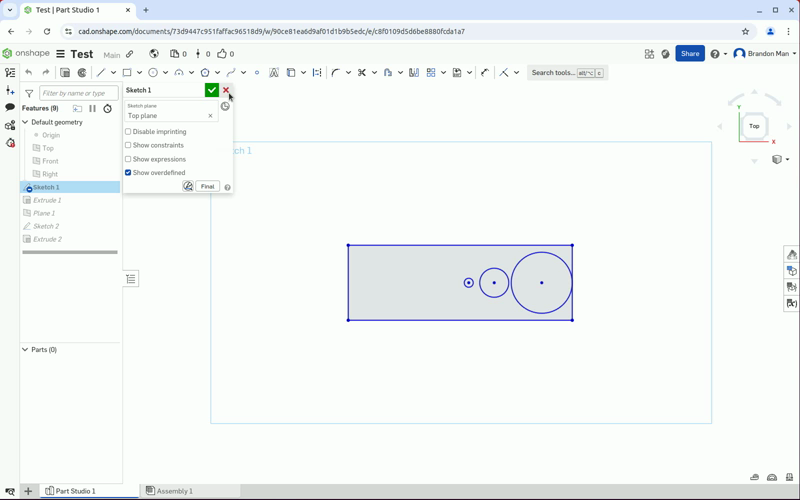
click(229, 92)
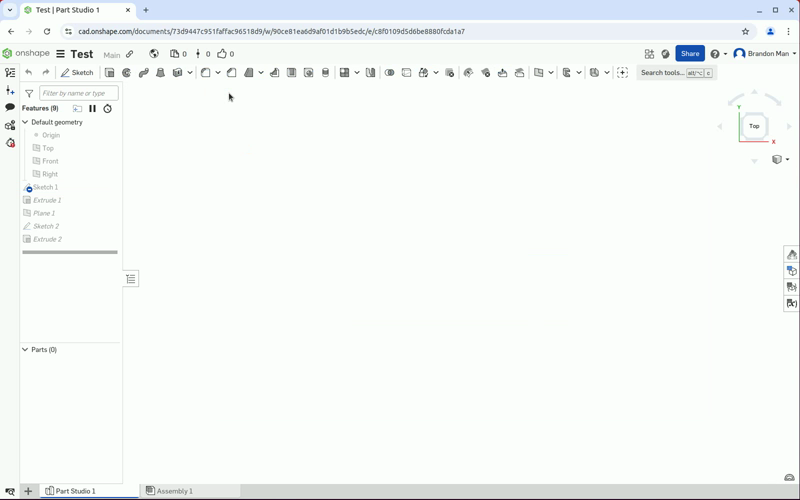
key(shift+s)
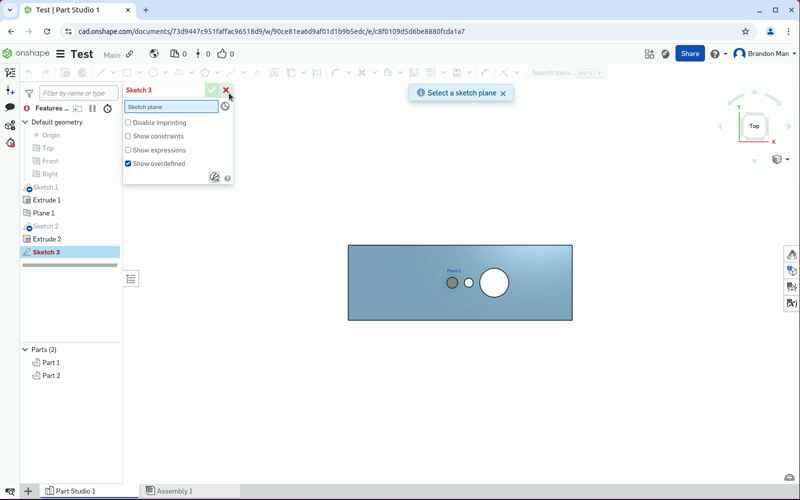
mouse_move(73, 215)
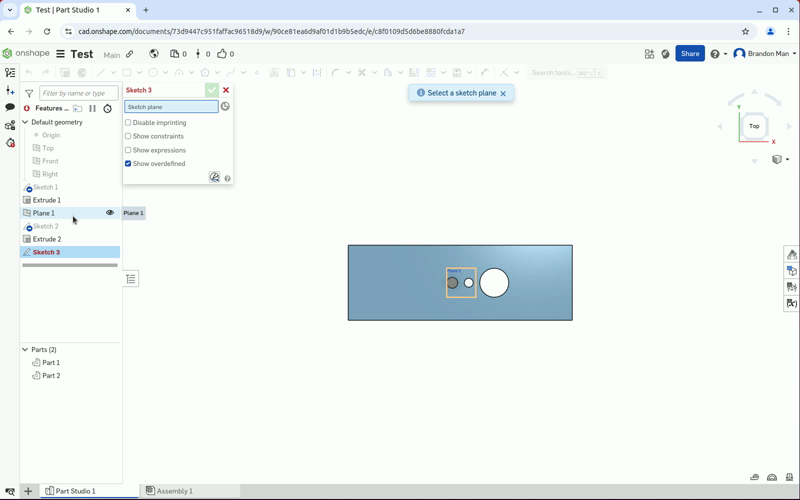
click(73, 215)
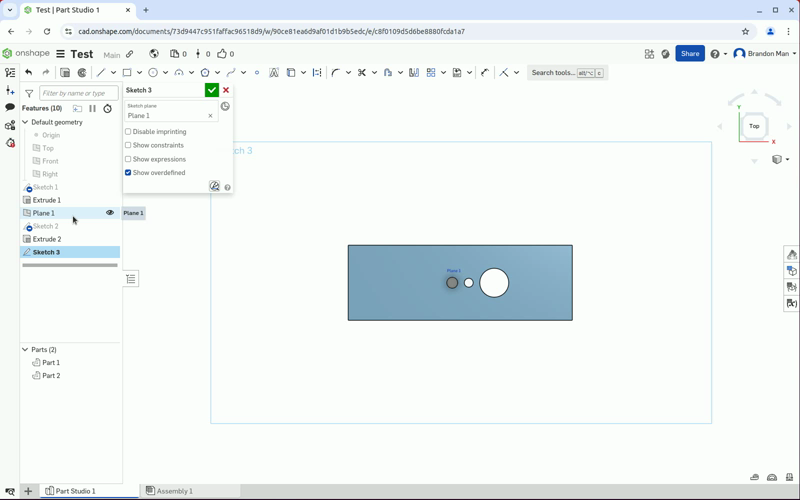
mouse_move(73, 352)
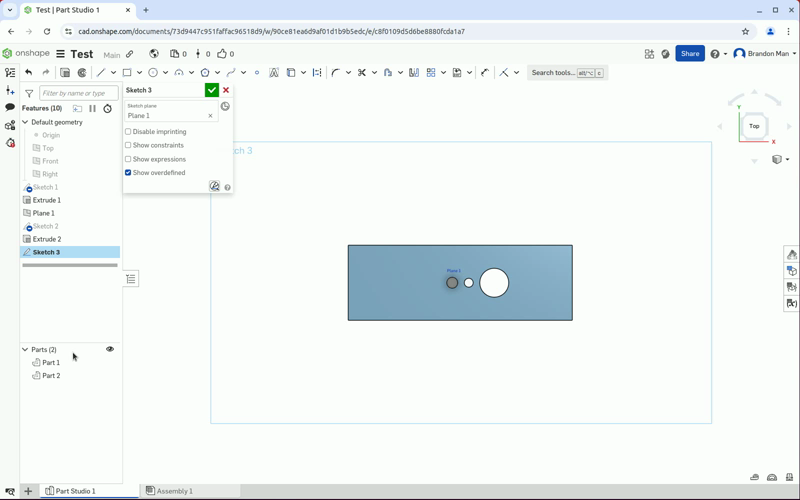
key(y)
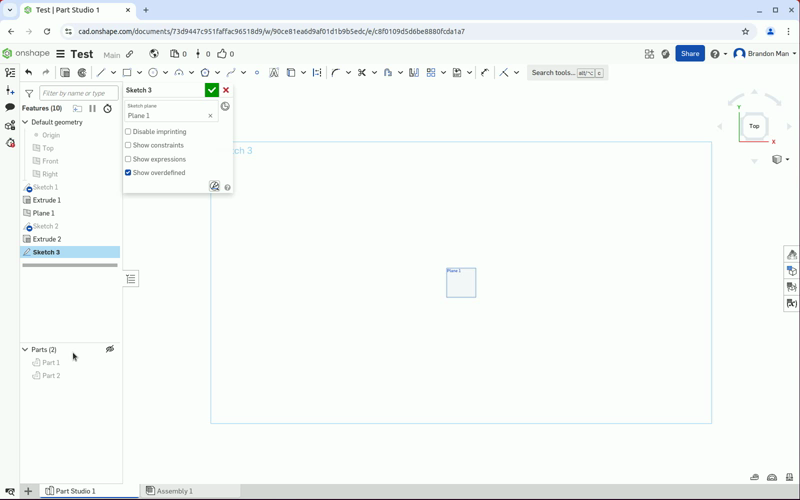
key(c)
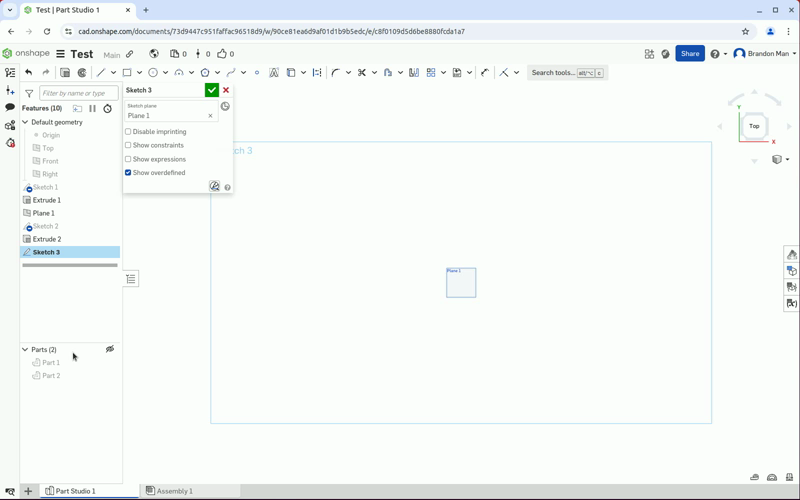
key_down(shift)
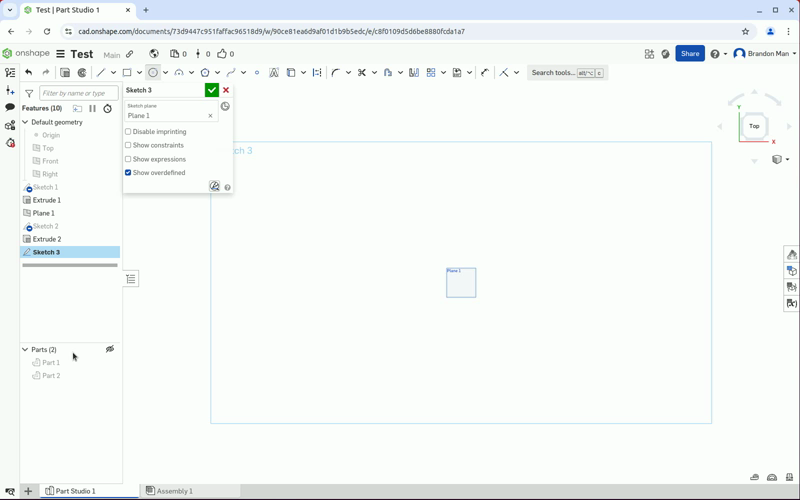
mouse_move(429, 282)
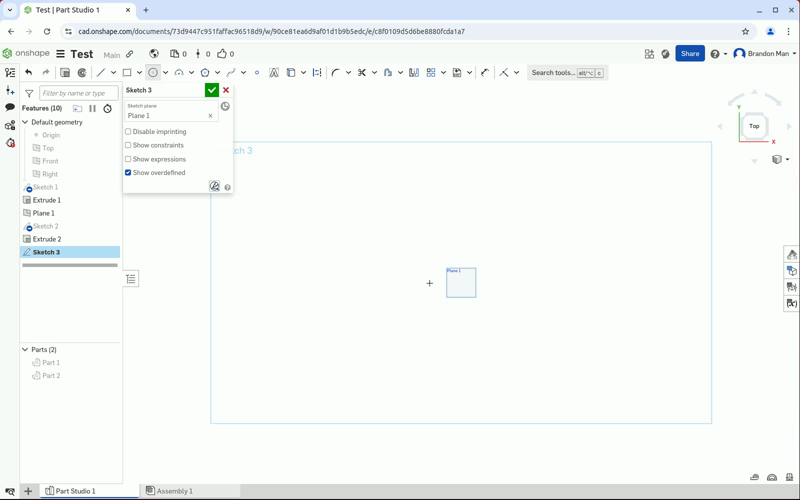
click(429, 282)
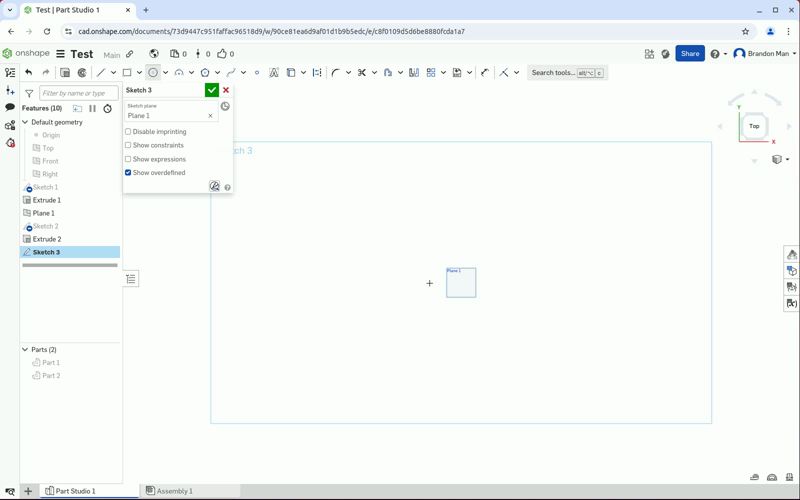
key_up(shift)
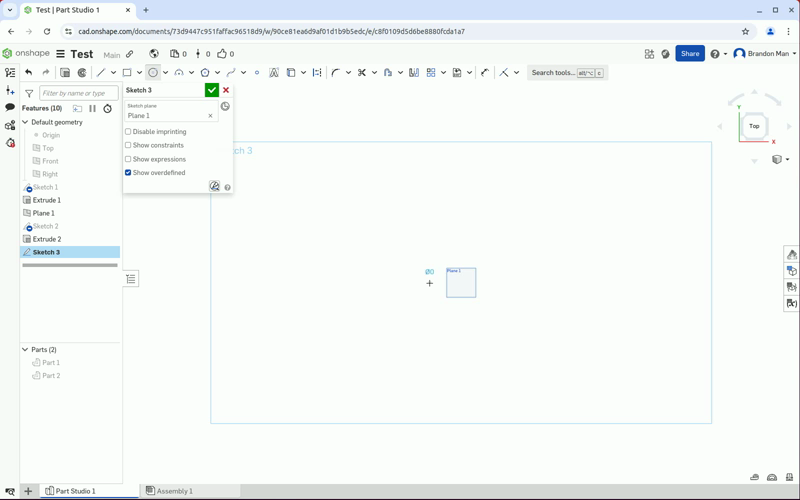
mouse_move(444, 282)
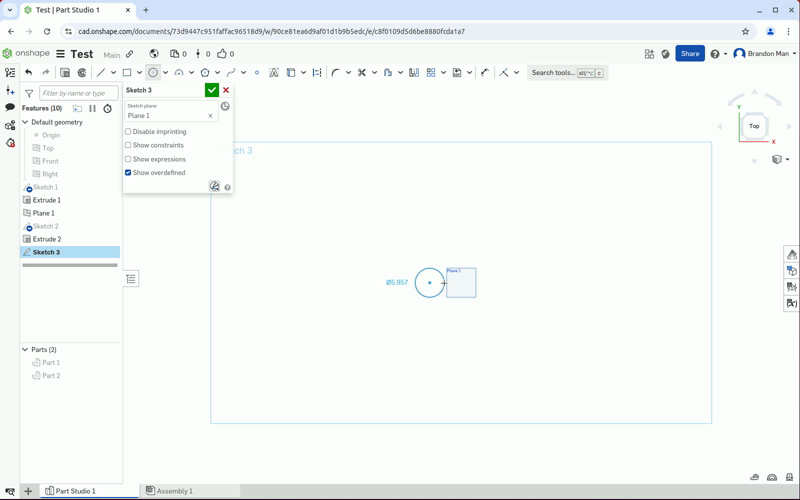
click(444, 282)
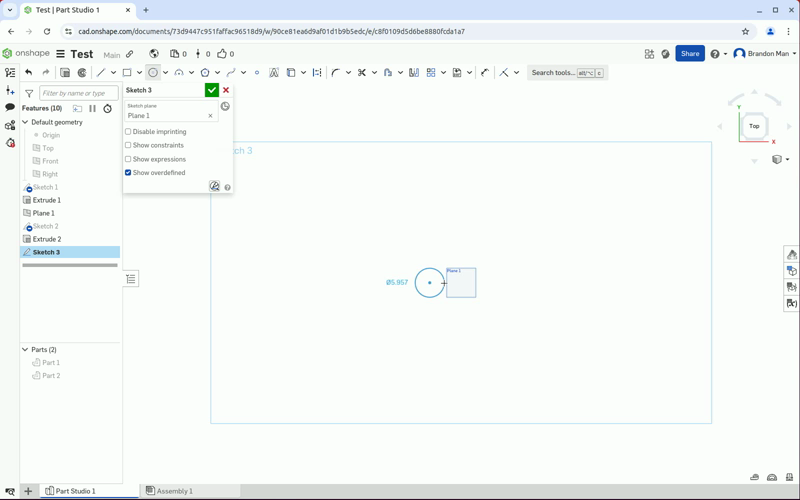
key(esc)
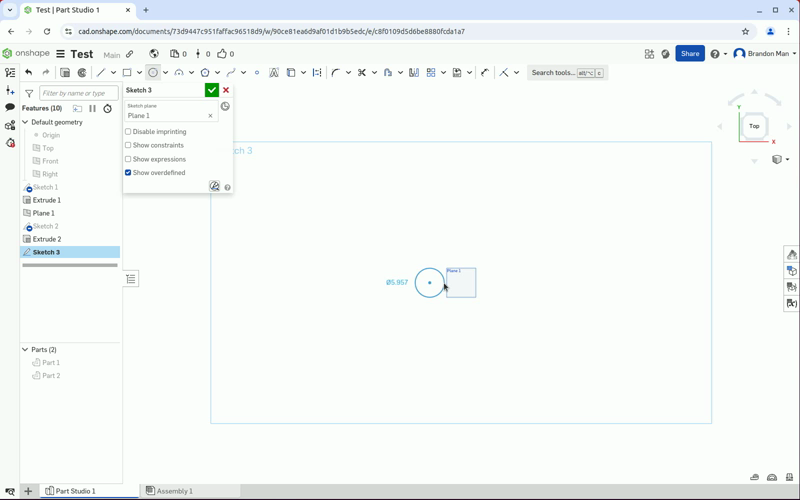
mouse_move(442, 285)
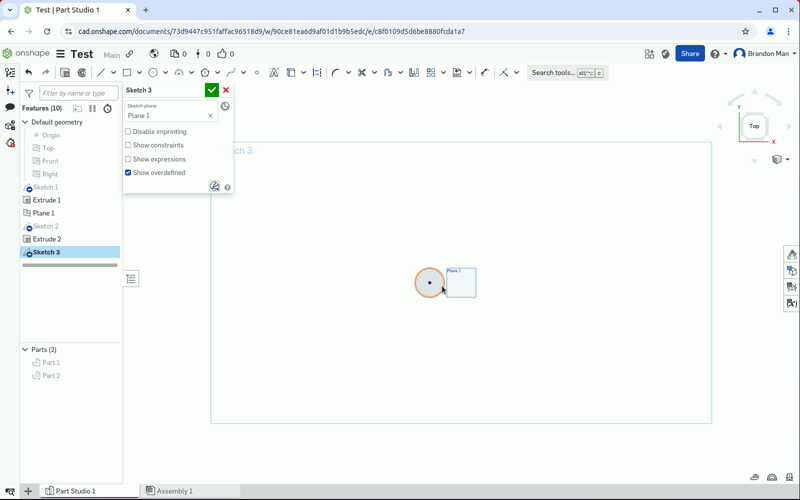
scroll(6)
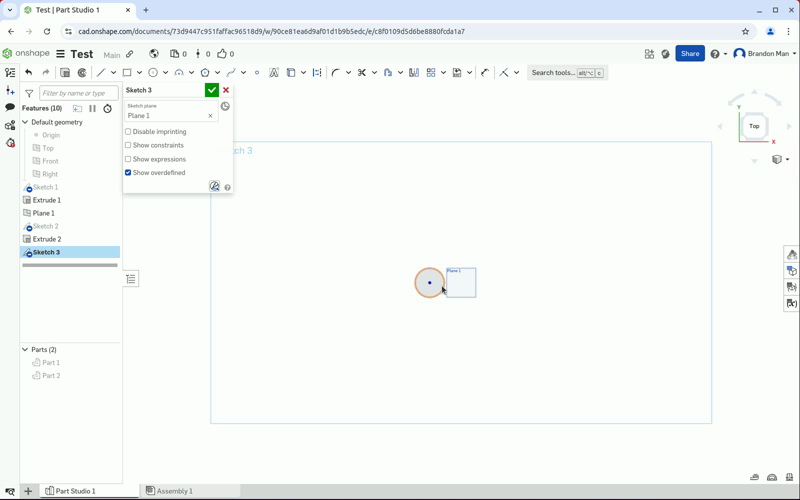
scroll(6)
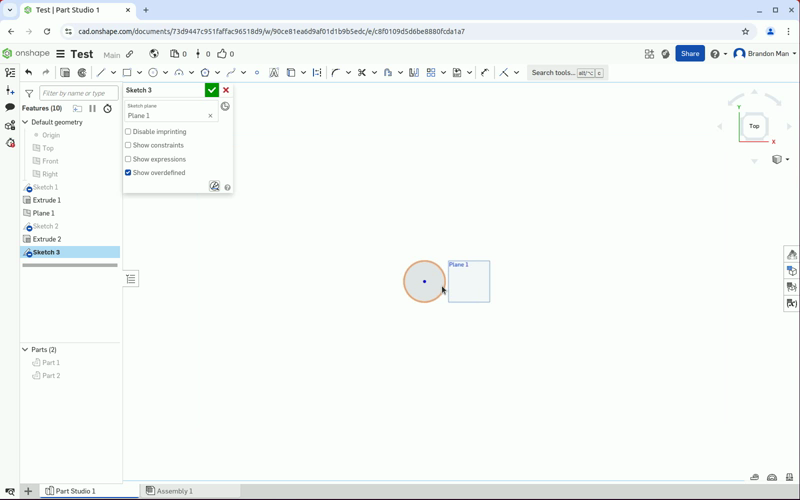
scroll(6)
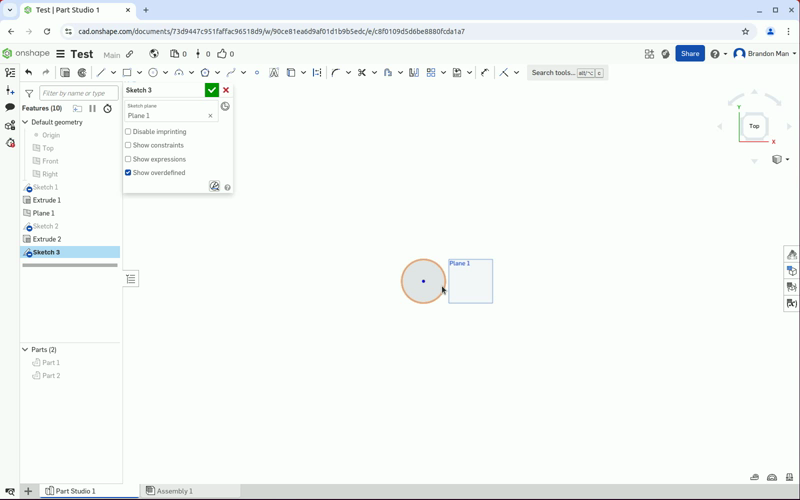
scroll(6)
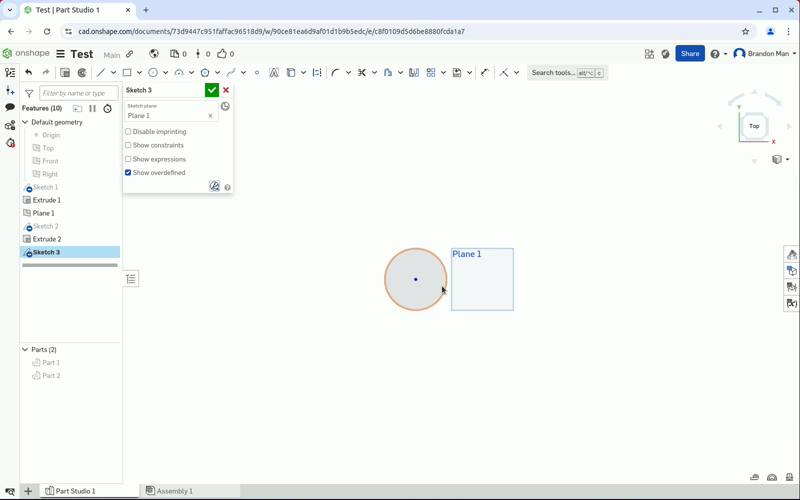
scroll(6)
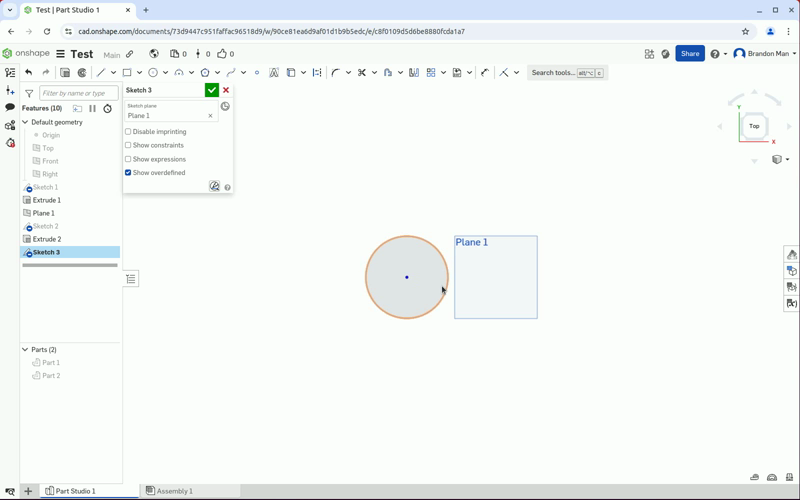
scroll(6)
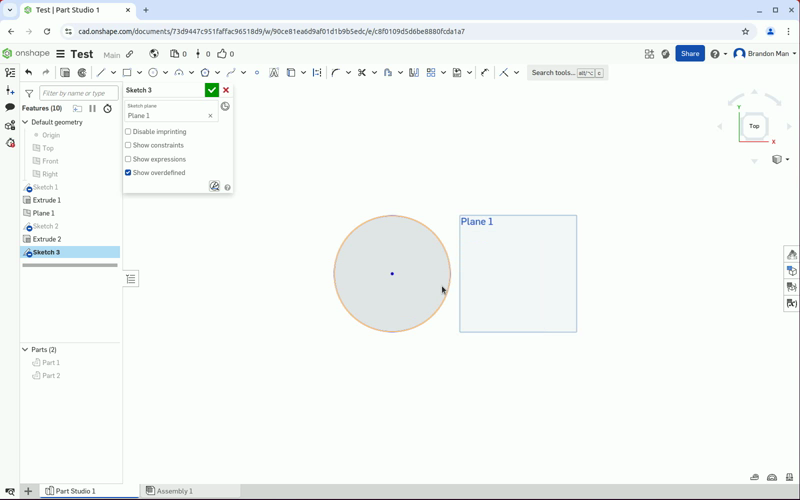
scroll(6)
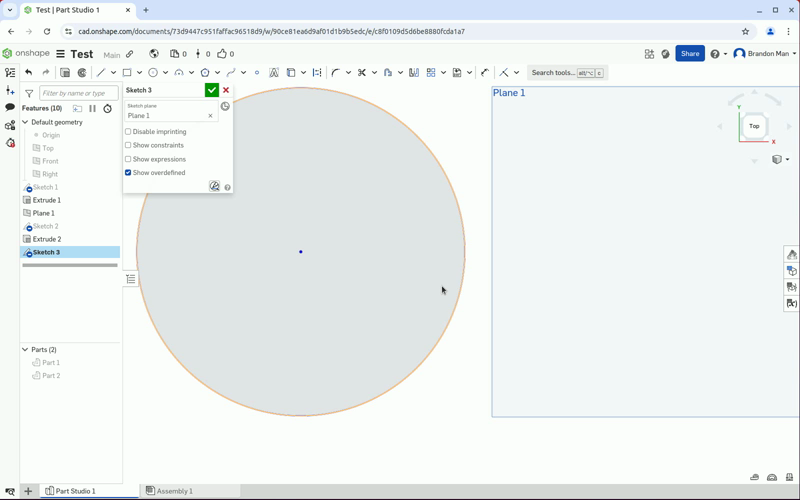
click(442, 285)
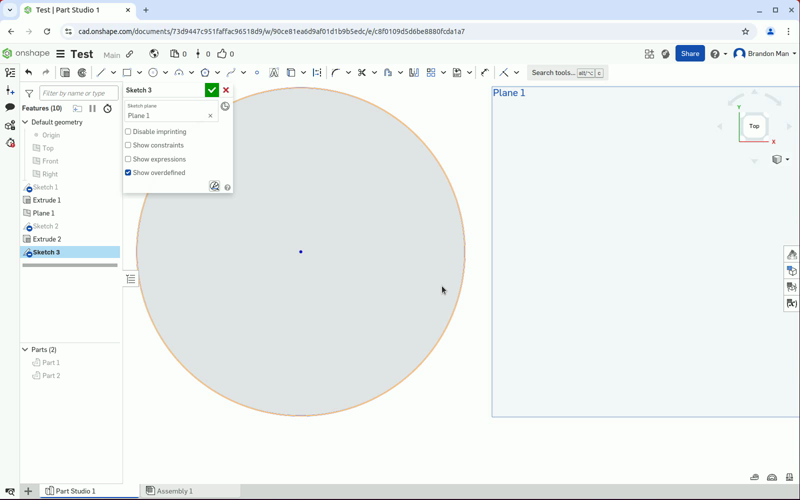
scroll(-6)
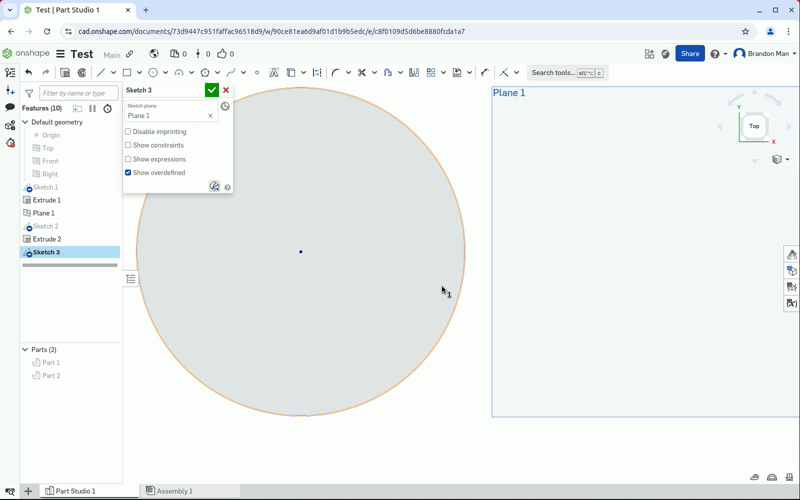
scroll(-6)
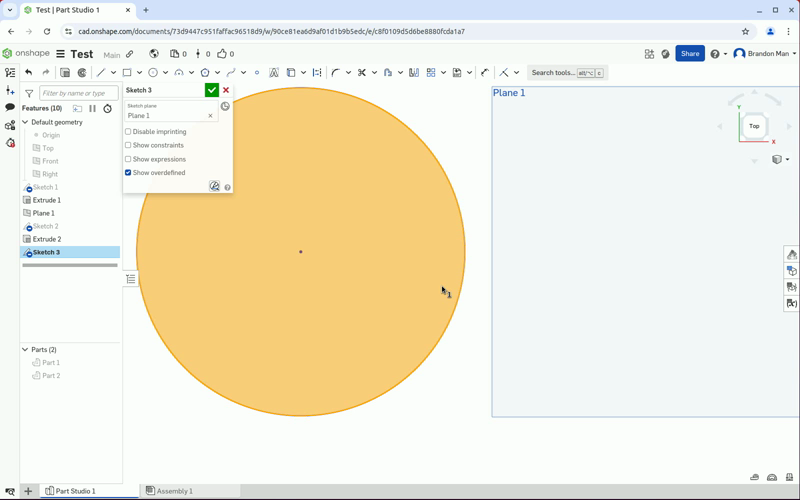
scroll(-6)
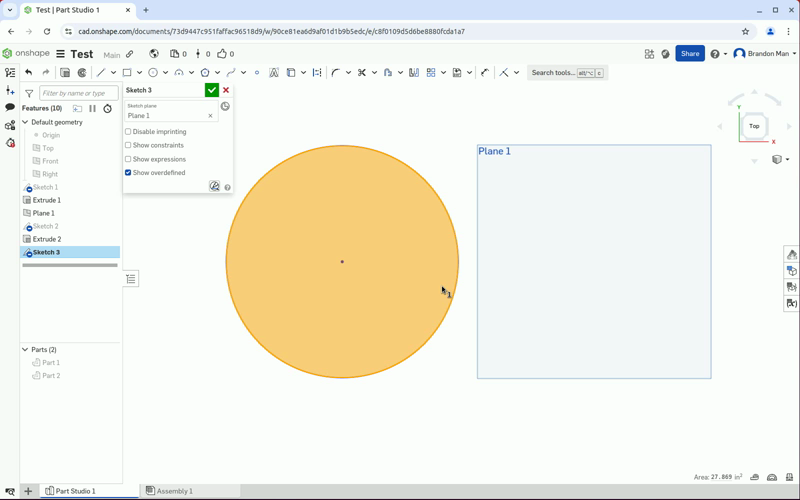
scroll(-6)
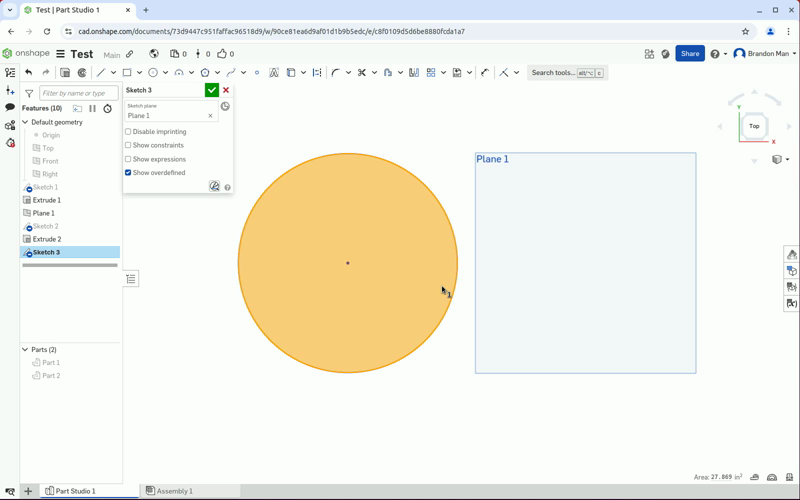
scroll(-6)
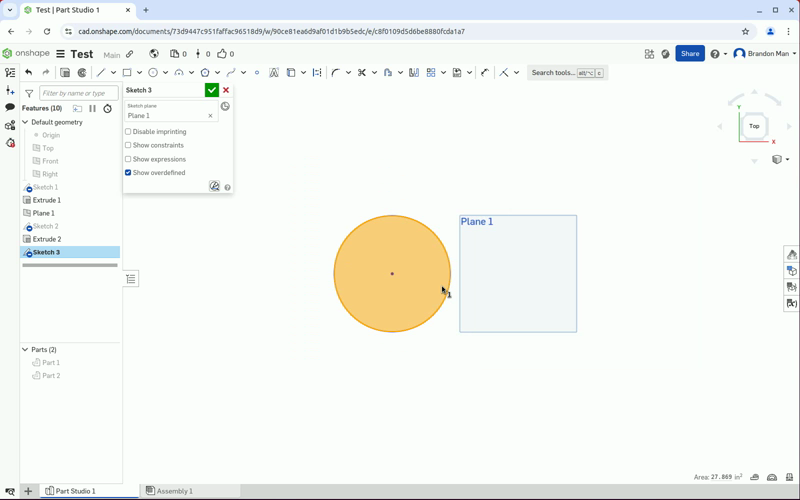
scroll(-6)
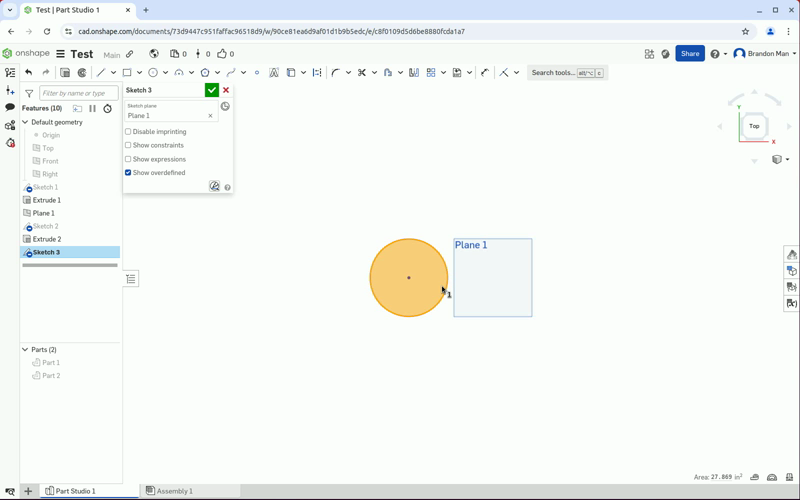
scroll(-6)
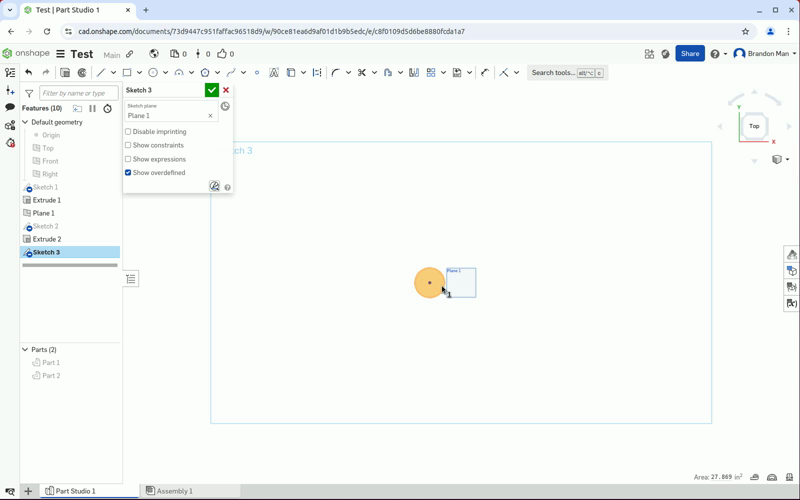
mouse_move(73, 352)
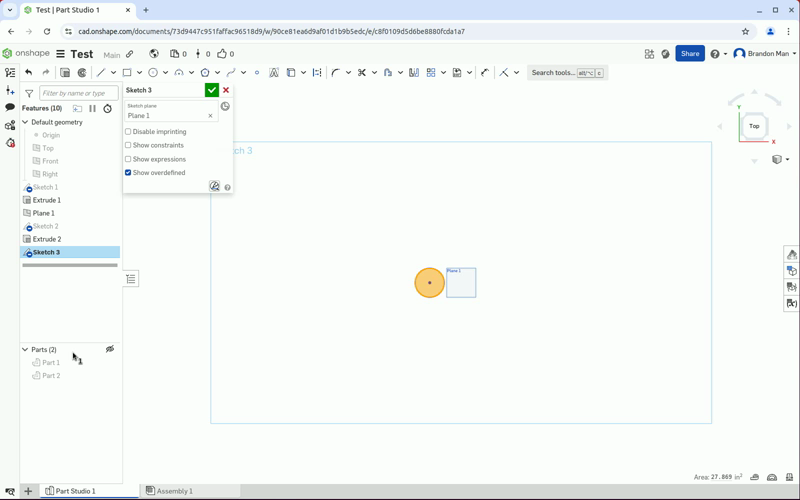
key(shift+y)
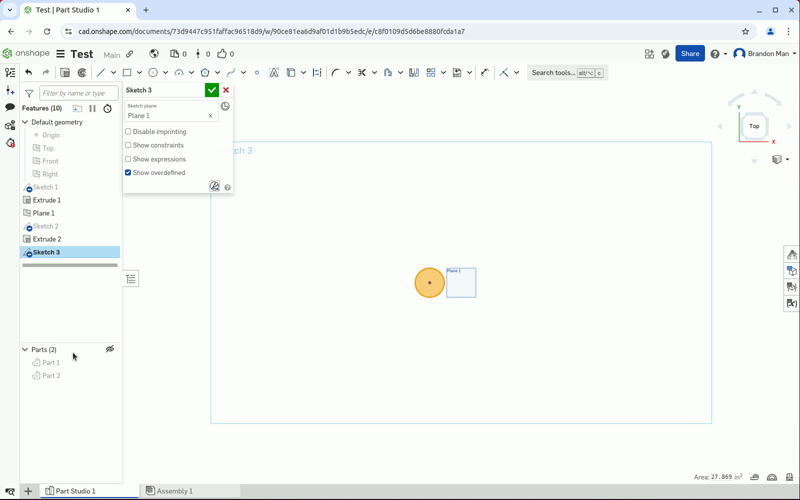
key(shift+e)
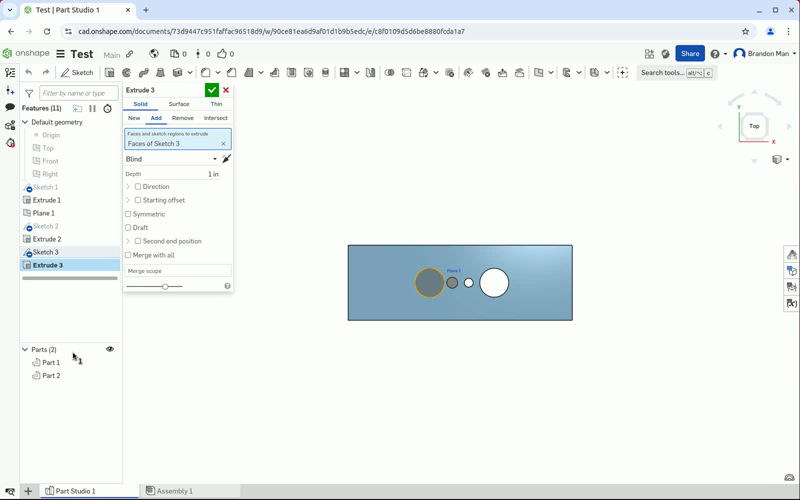
mouse_move(143, 106)
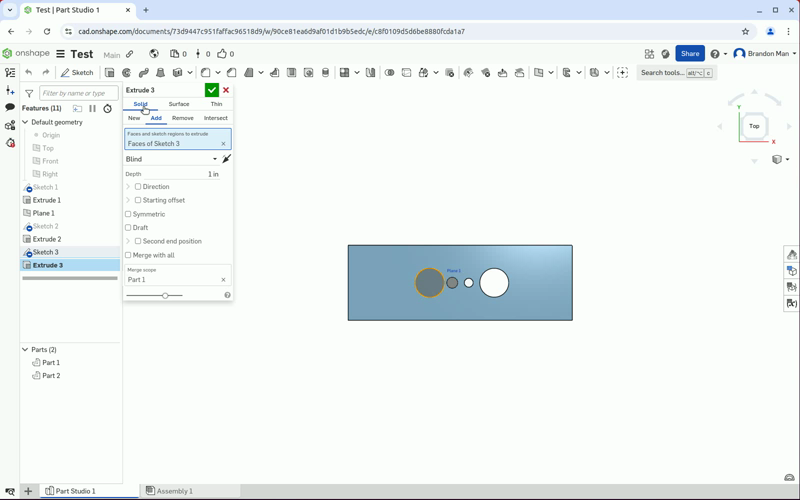
click(143, 106)
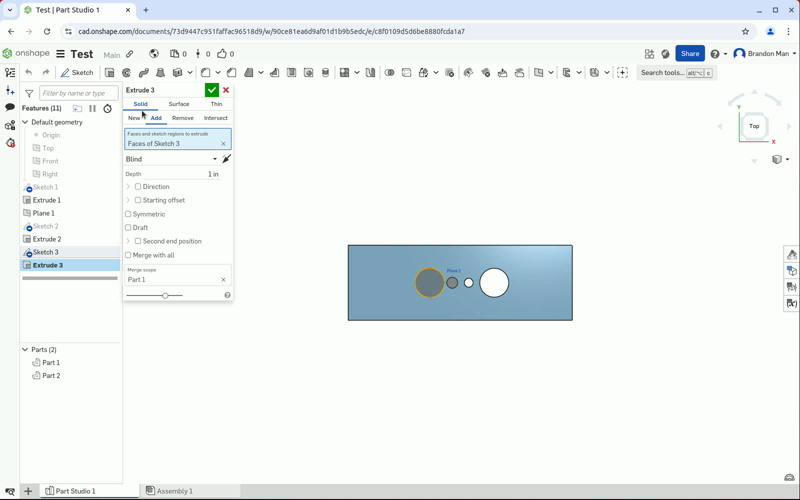
mouse_move(137, 120)
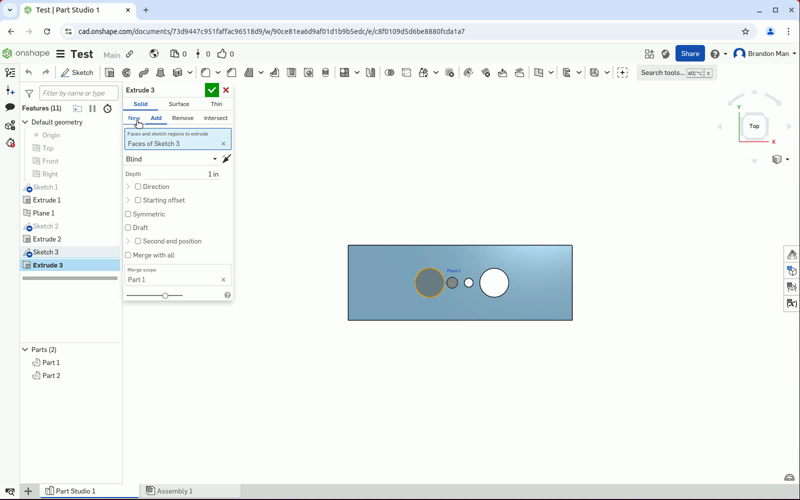
click(137, 120)
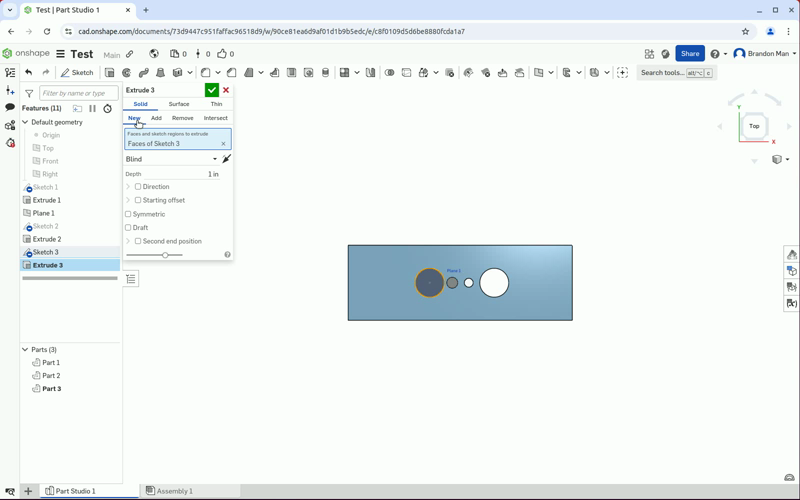
key(tab, 4)
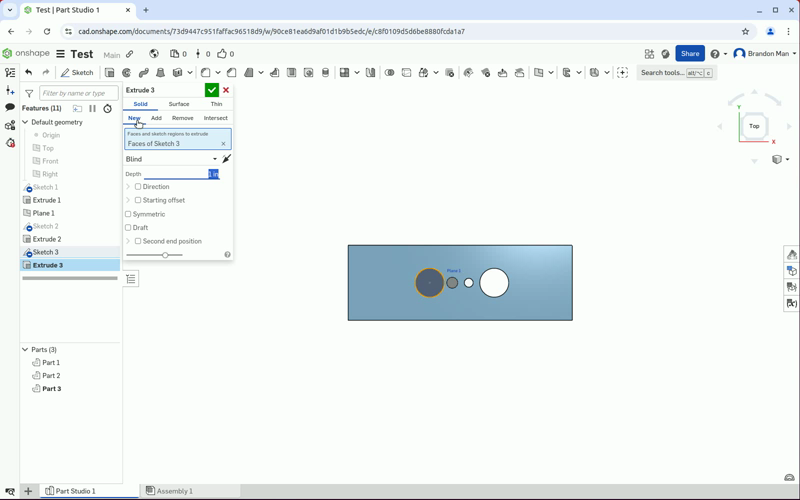
text(1.926)
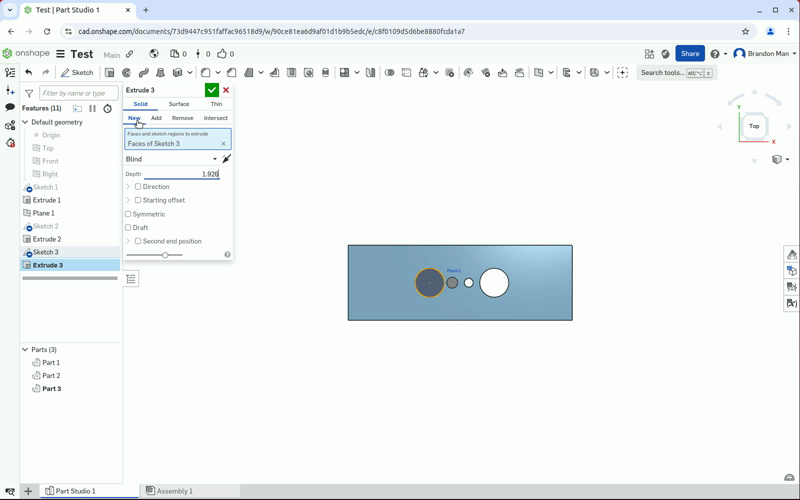
key(enter)
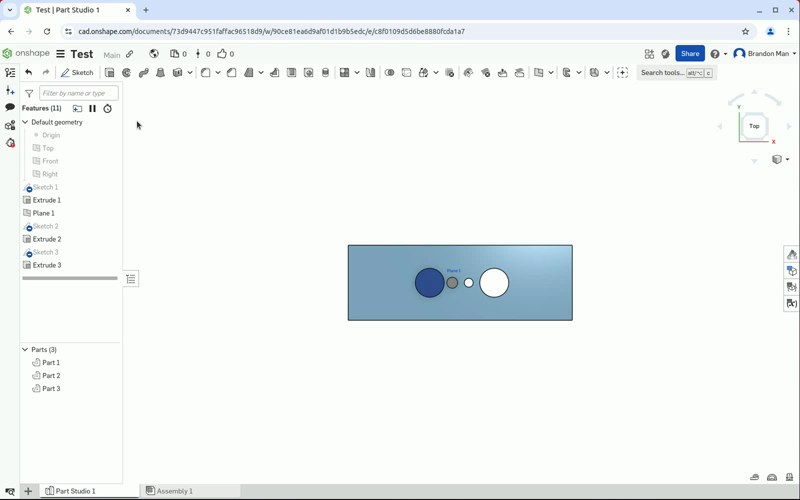
key(shift+h)
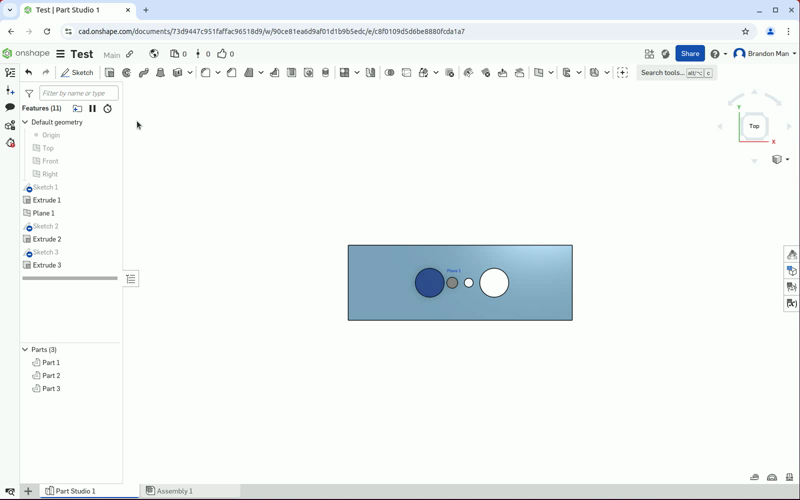
key(shift+h)
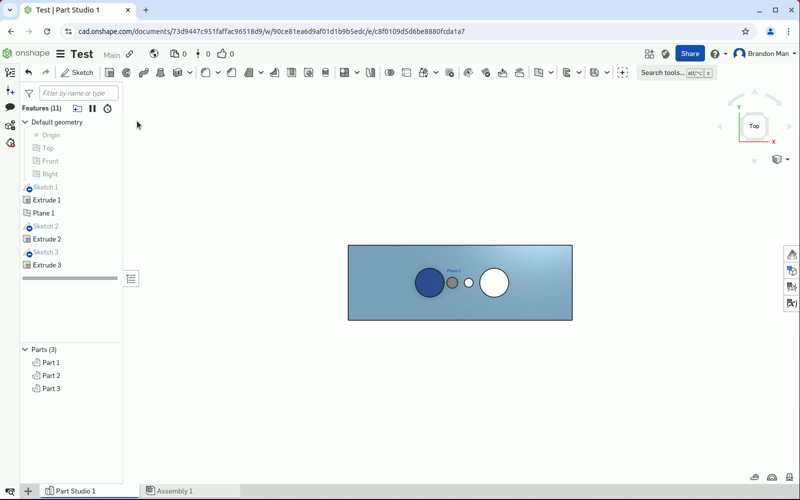
mouse_move(73, 189)
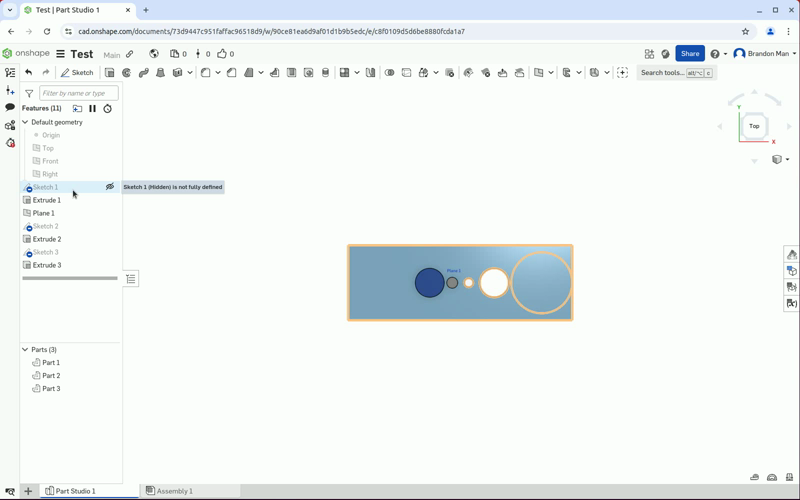
click(73, 189)
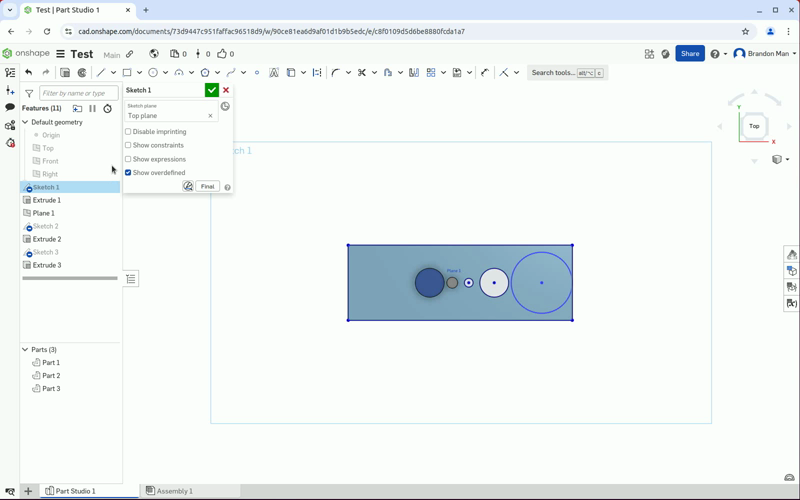
mouse_move(229, 92)
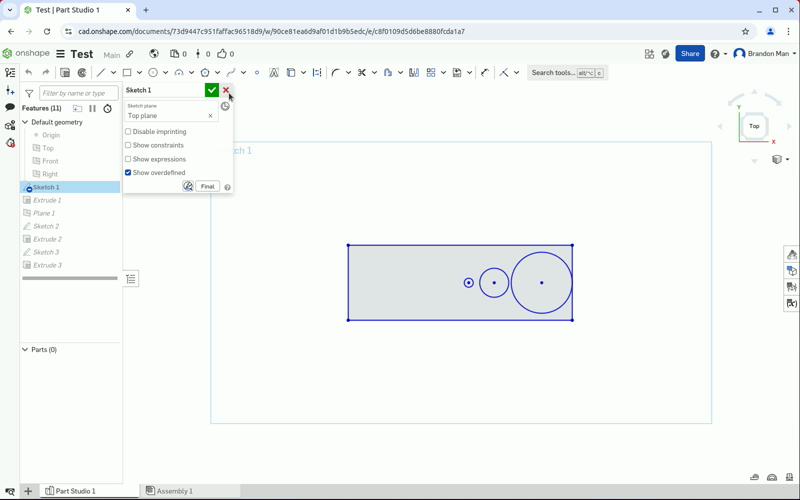
click(229, 92)
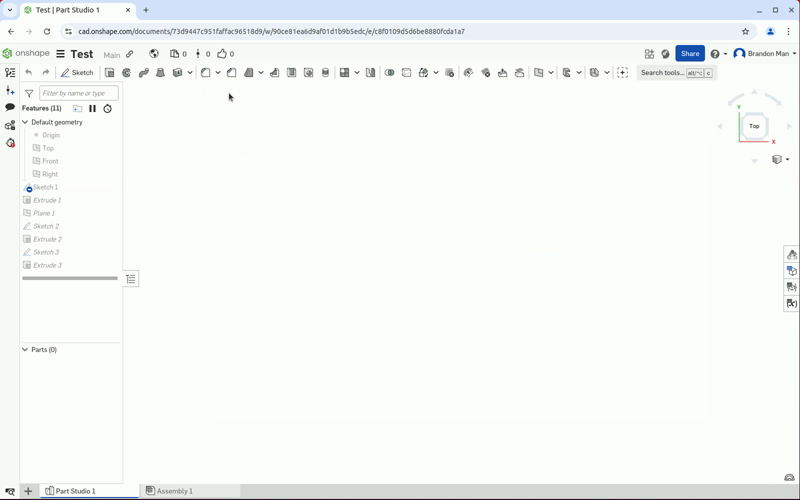
key(shift+s)
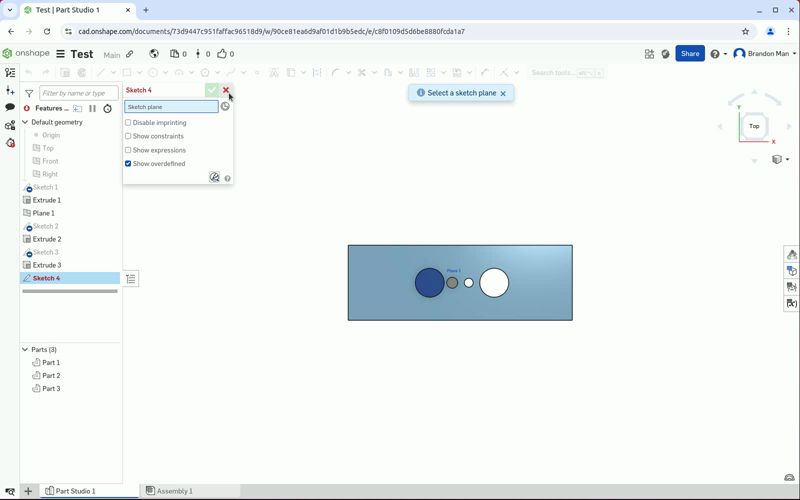
mouse_move(73, 215)
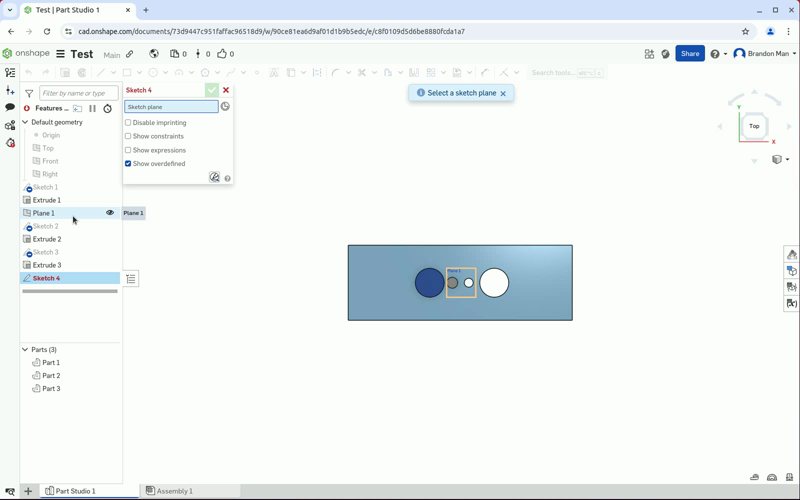
click(73, 215)
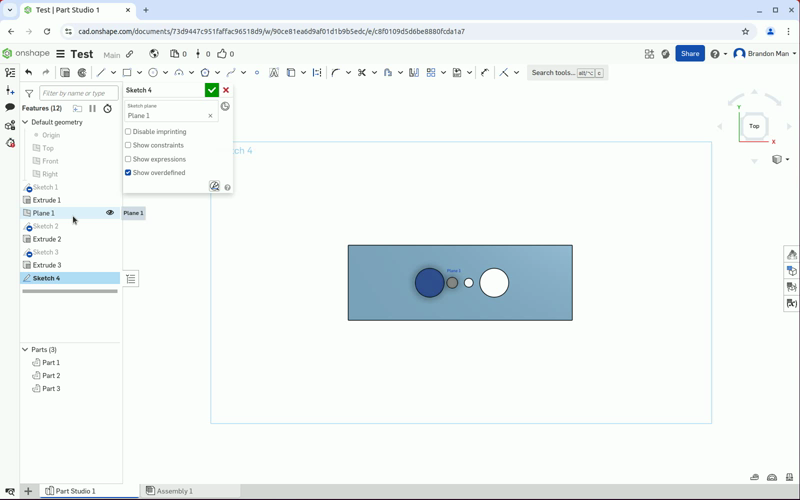
mouse_move(73, 352)
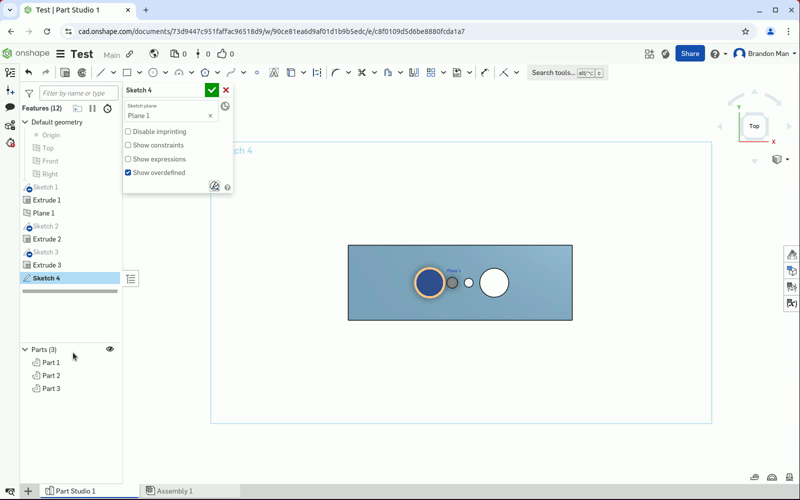
key(y)
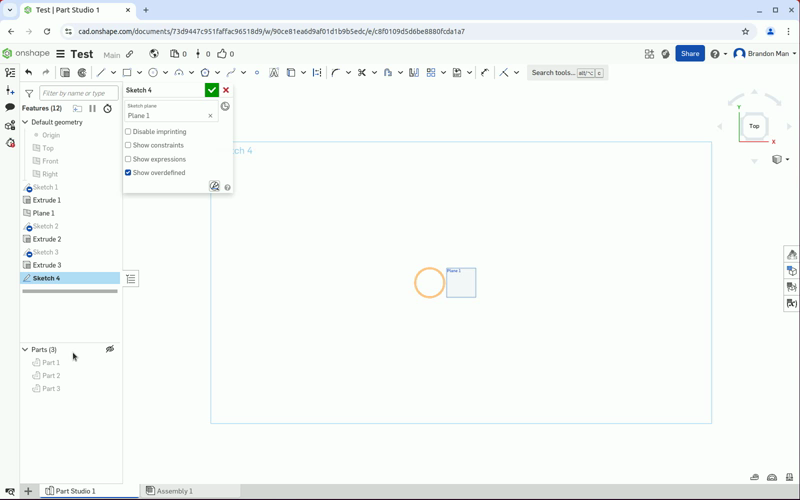
key(c)
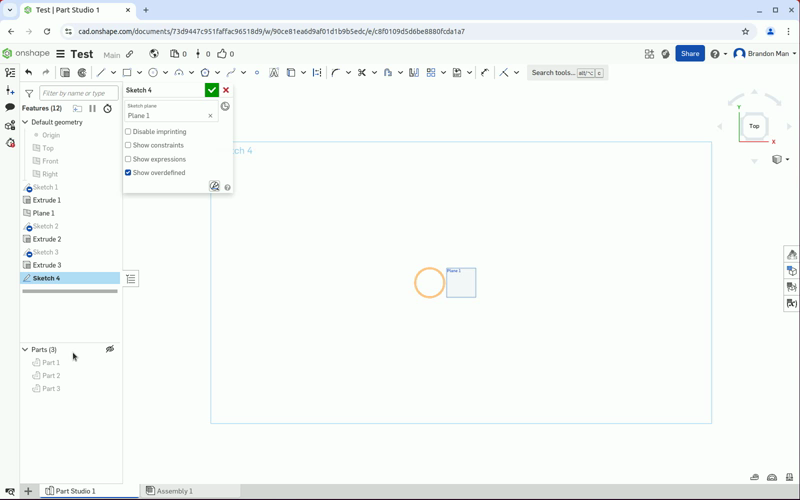
key_down(shift)
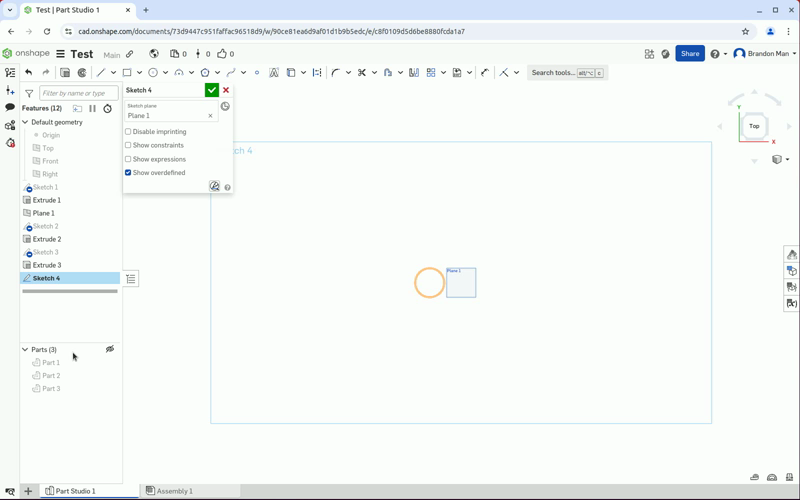
mouse_move(382, 282)
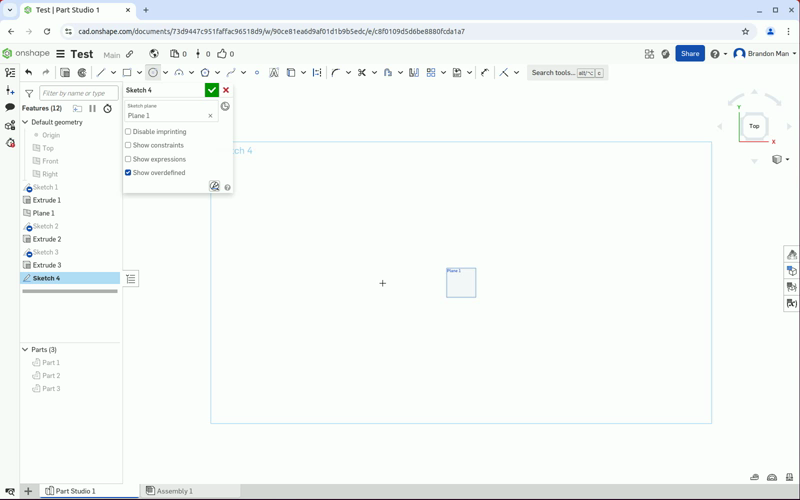
click(382, 282)
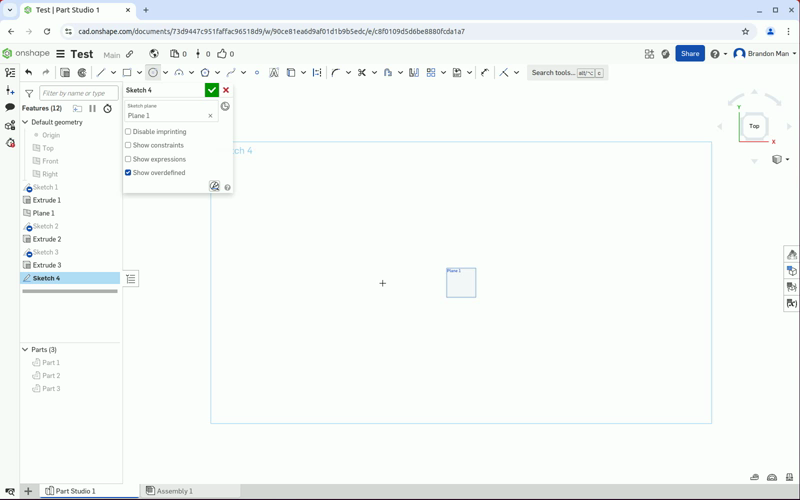
key_up(shift)
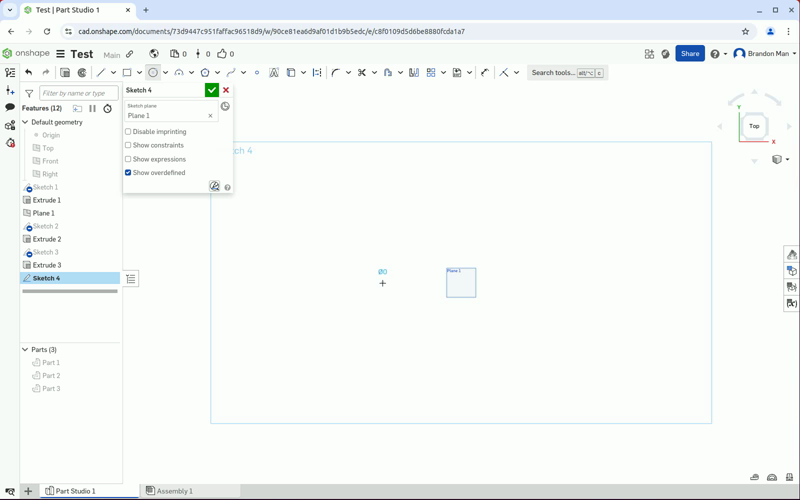
mouse_move(411, 282)
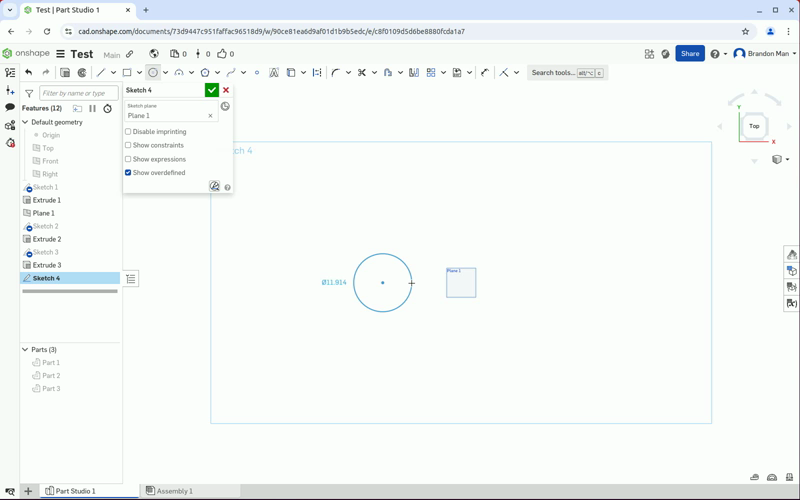
click(411, 282)
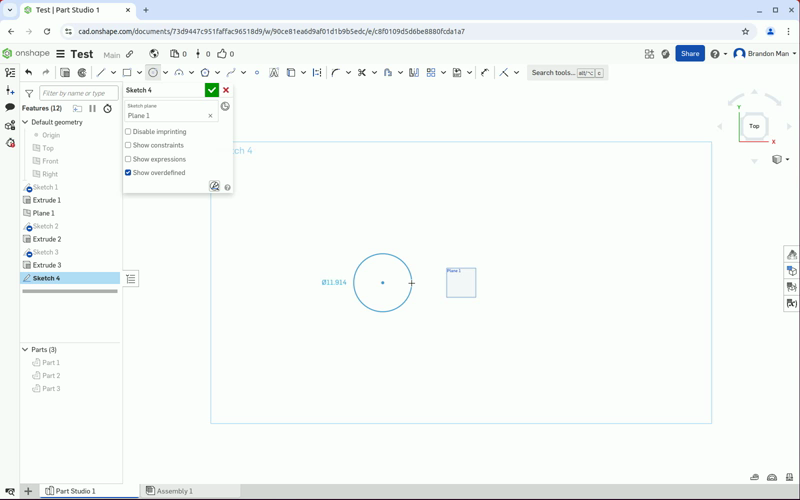
key(esc)
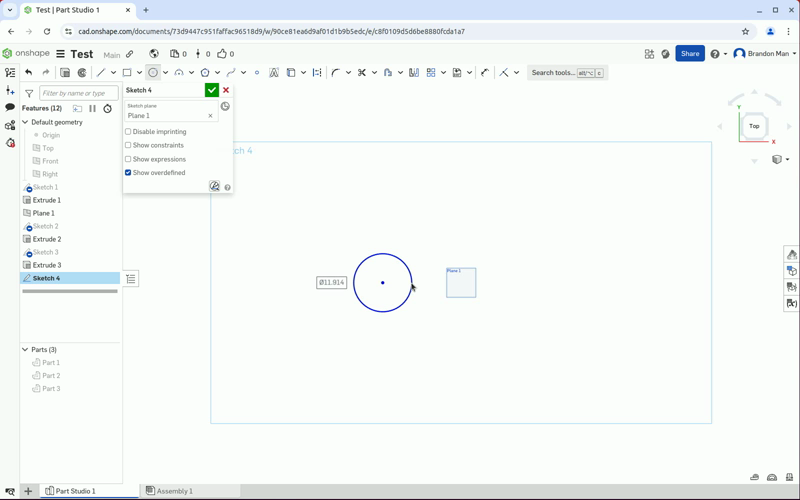
mouse_move(389, 280)
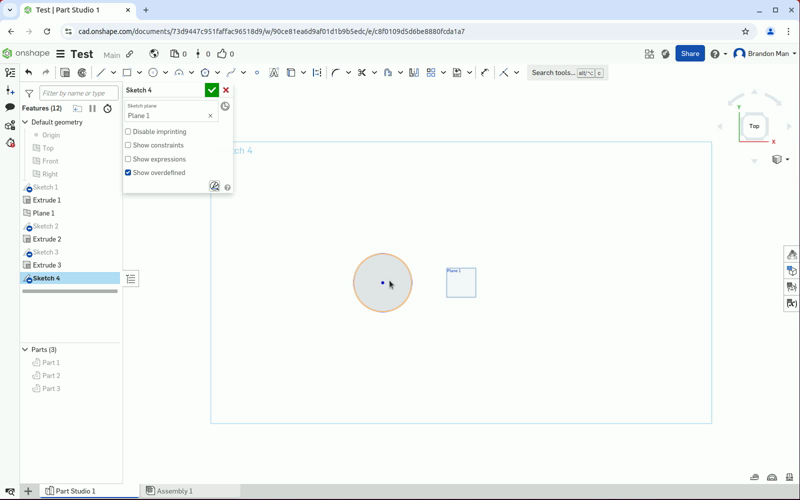
click(389, 280)
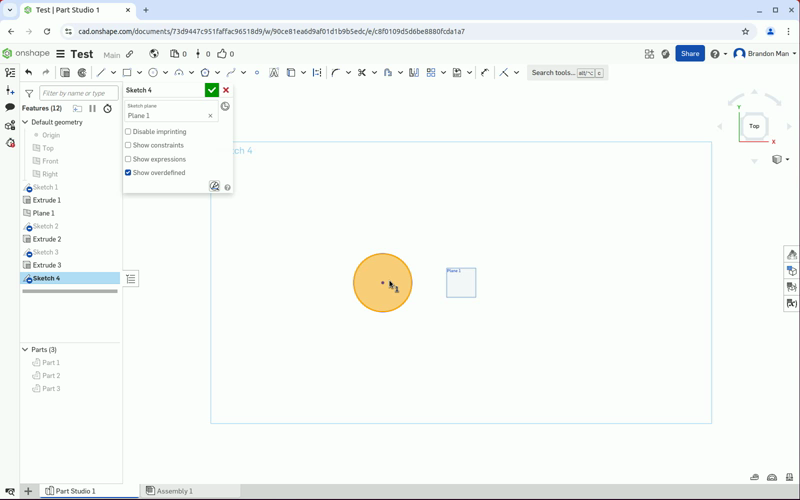
mouse_move(73, 352)
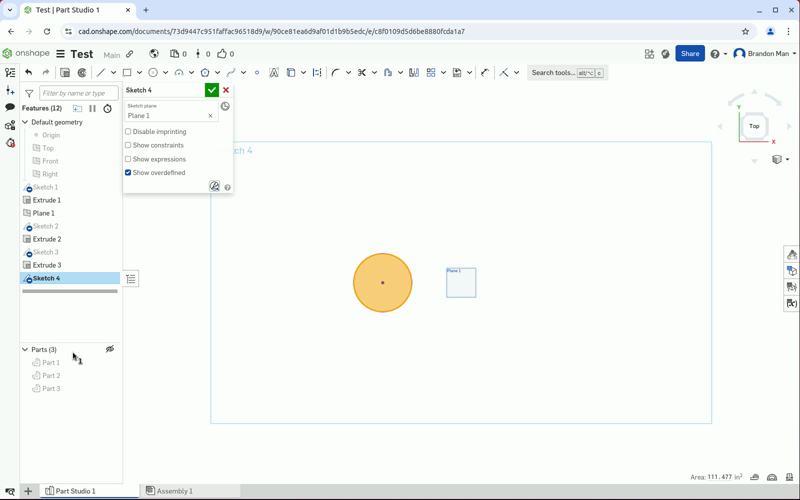
key(shift+y)
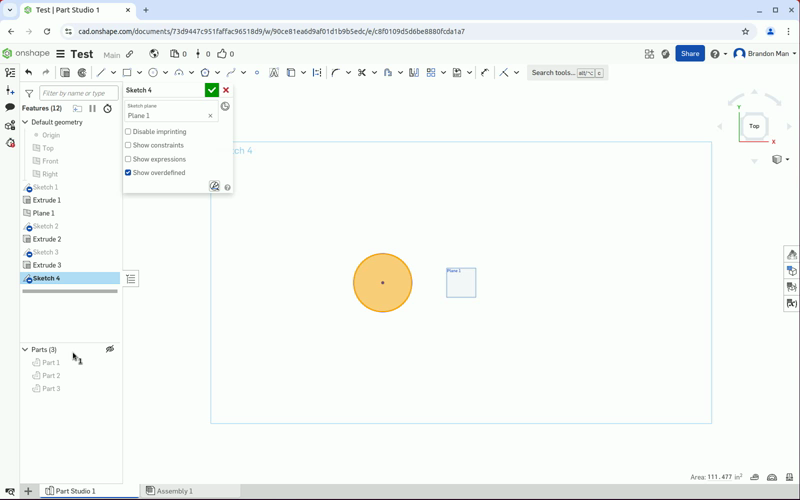
key(shift+e)
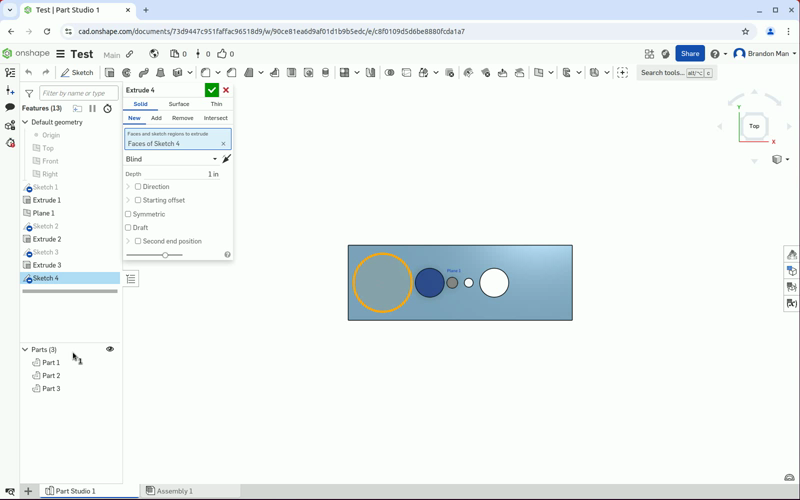
mouse_move(143, 106)
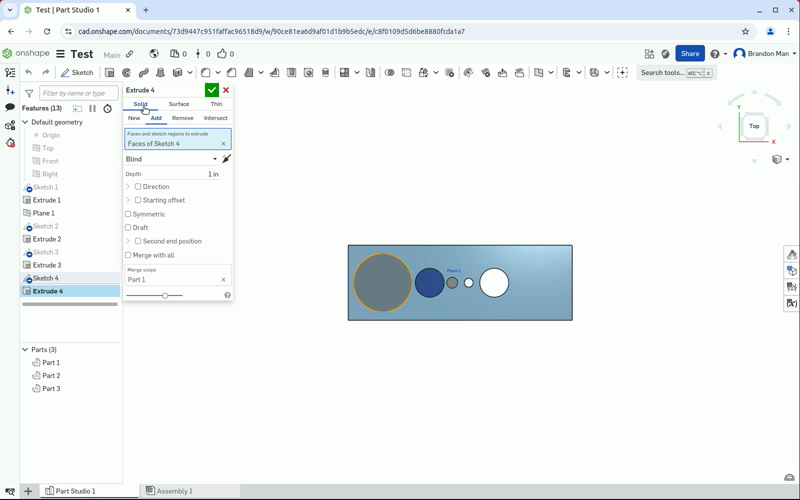
click(143, 106)
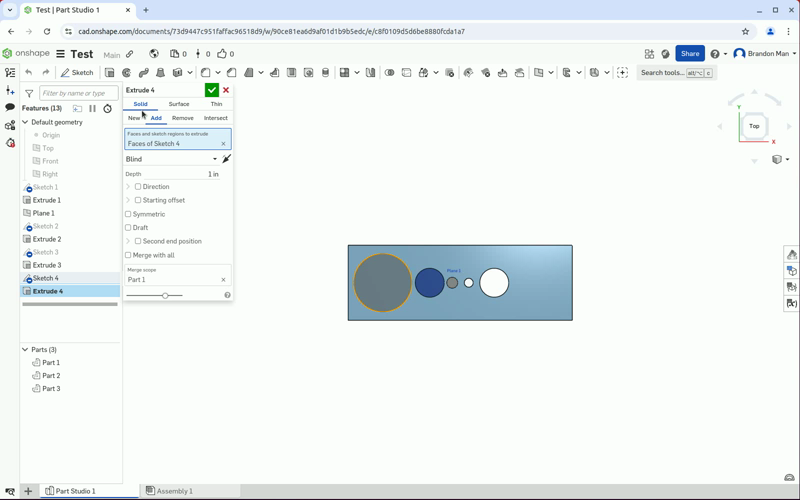
mouse_move(137, 120)
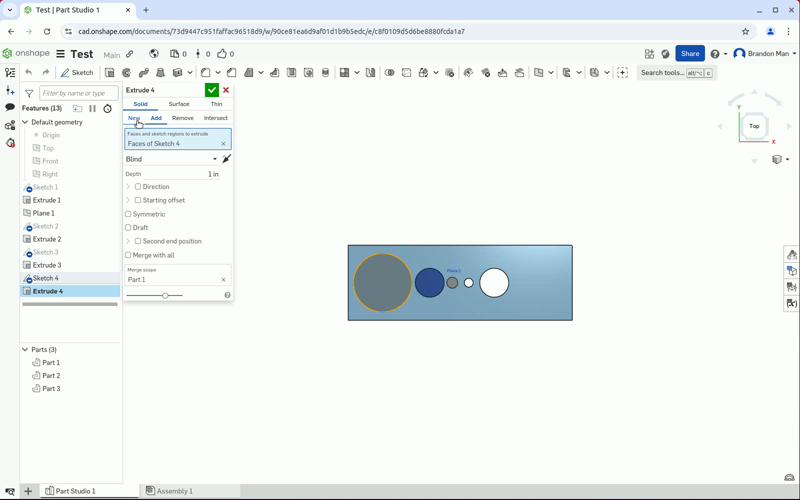
click(137, 120)
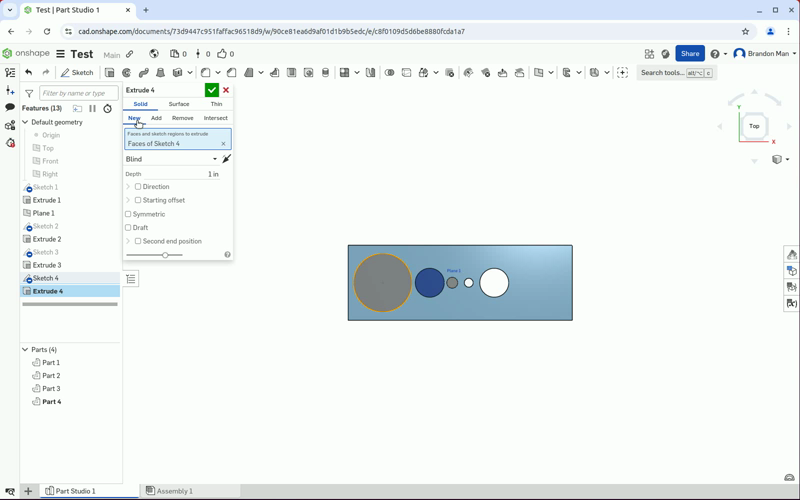
key(tab, 4)
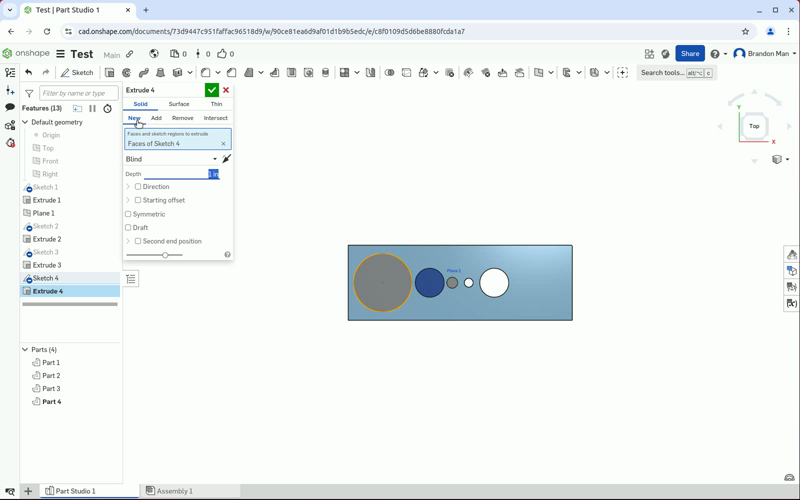
text(1.926)
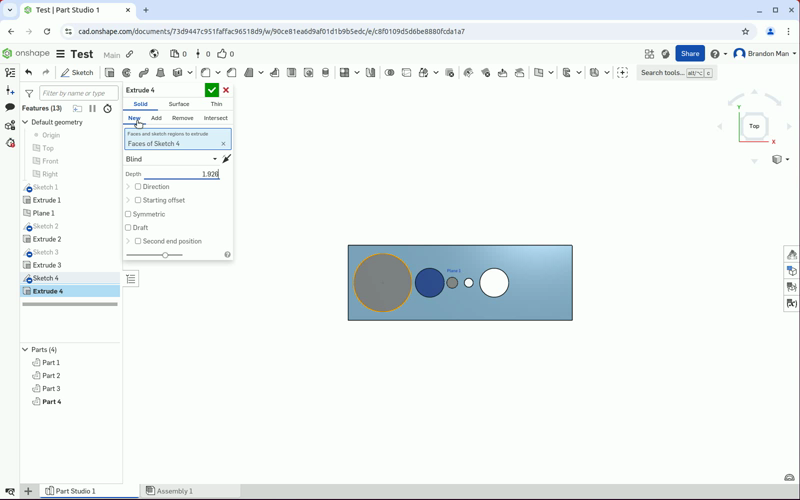
key(enter)
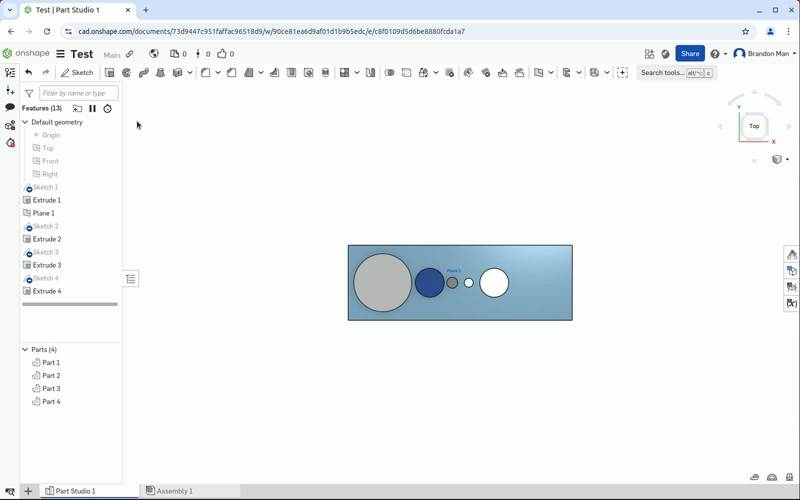
key(shift+h)
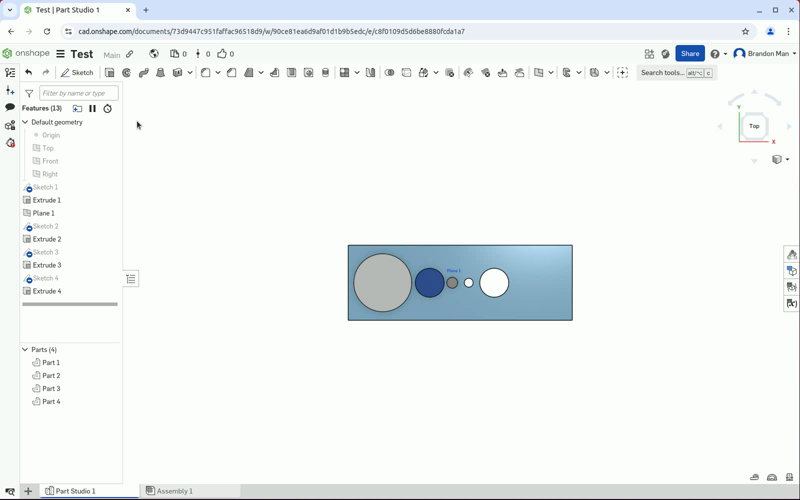
key(shift+h)
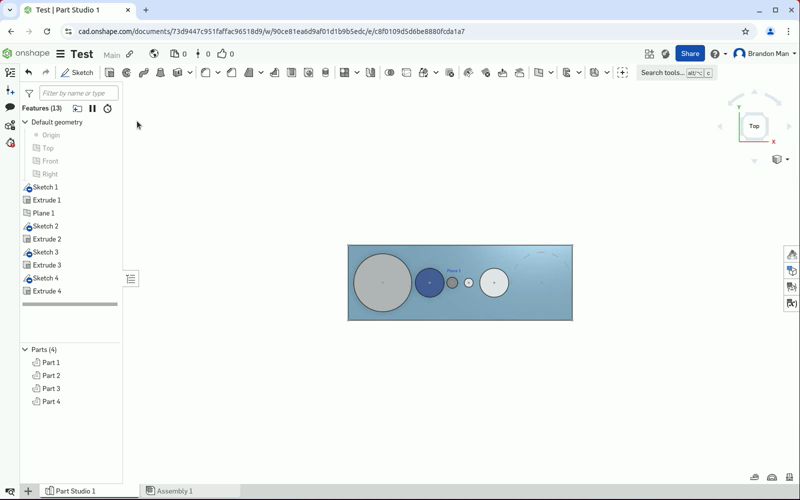
key(shift+7)
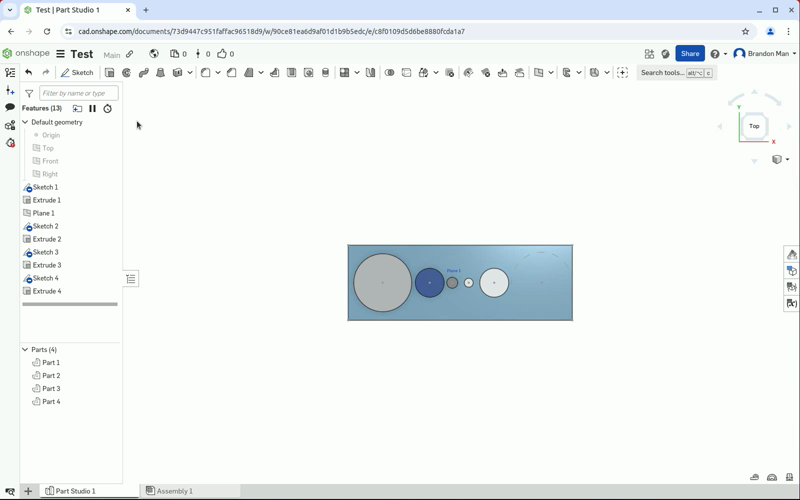
key(up, 3)
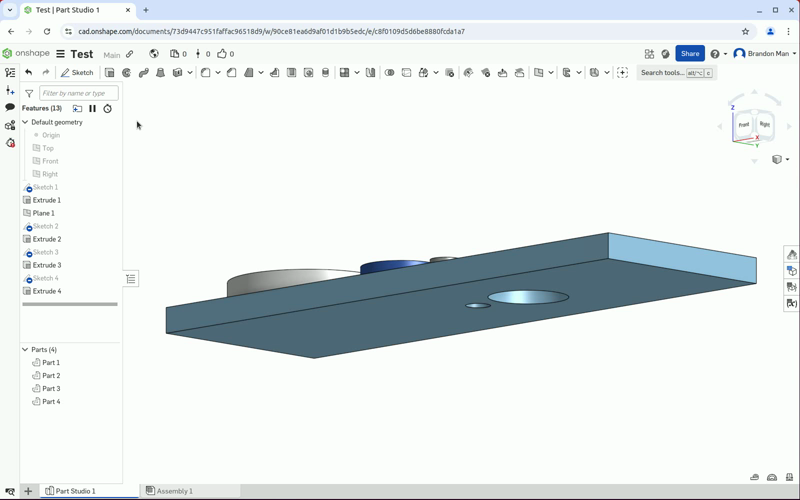
key(left, 3)
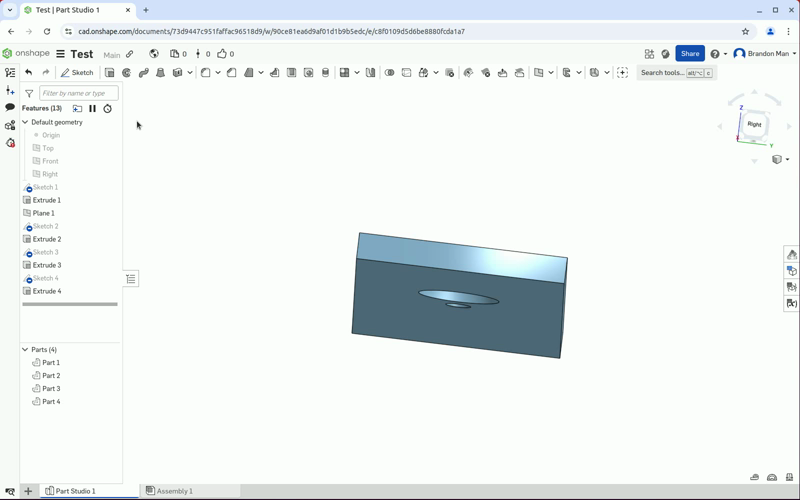
key(right, 3)
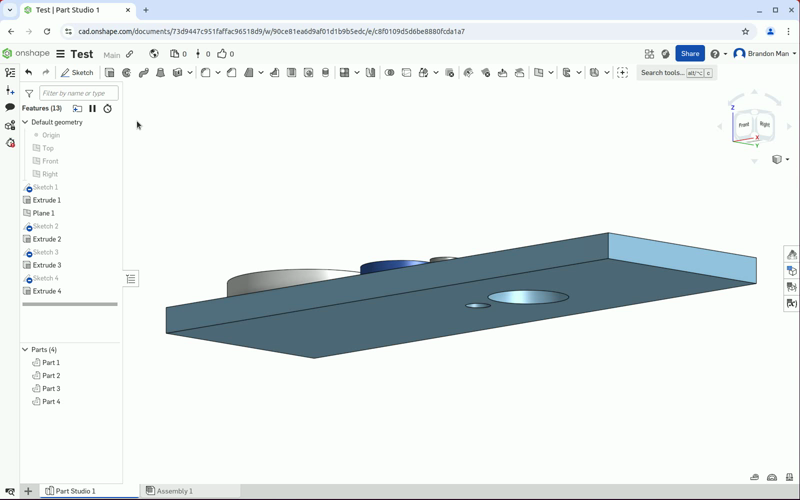
key(down, 3)
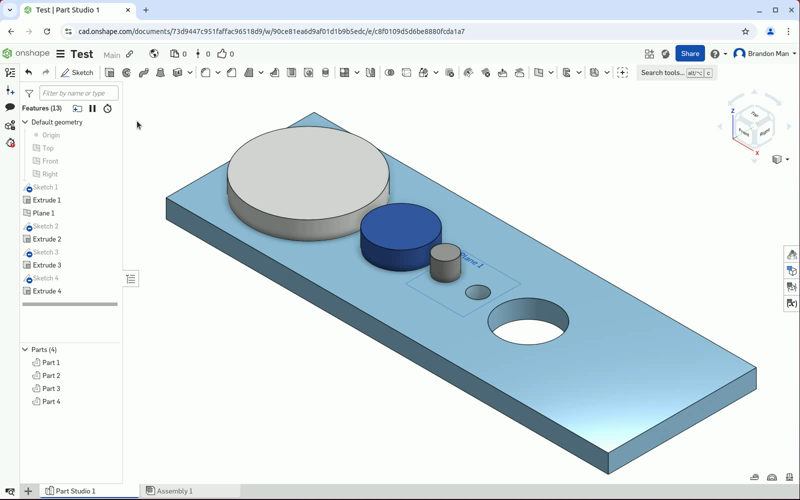
mouse_move(73, 189)
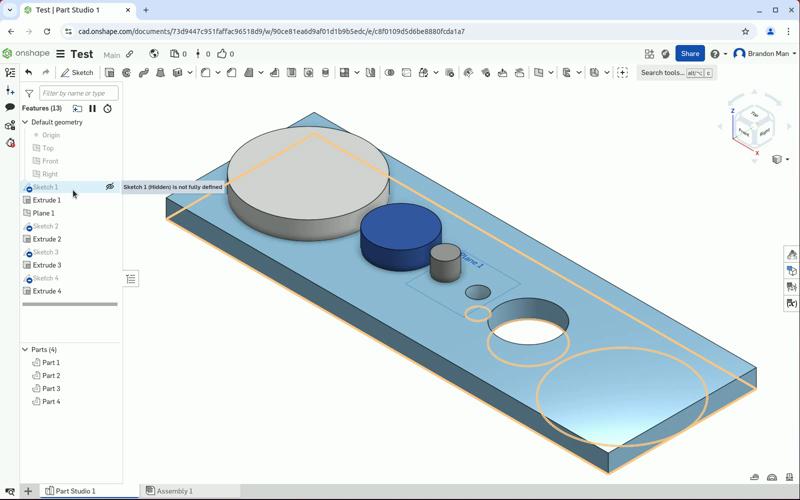
click(73, 189)